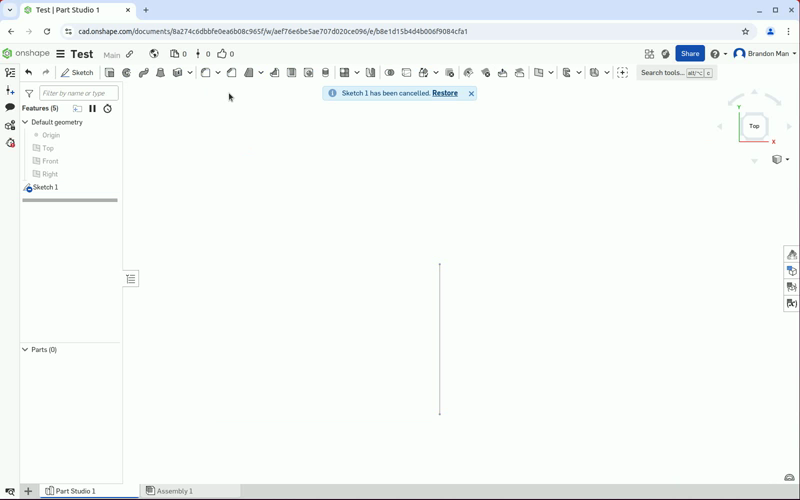
key(shift+h)
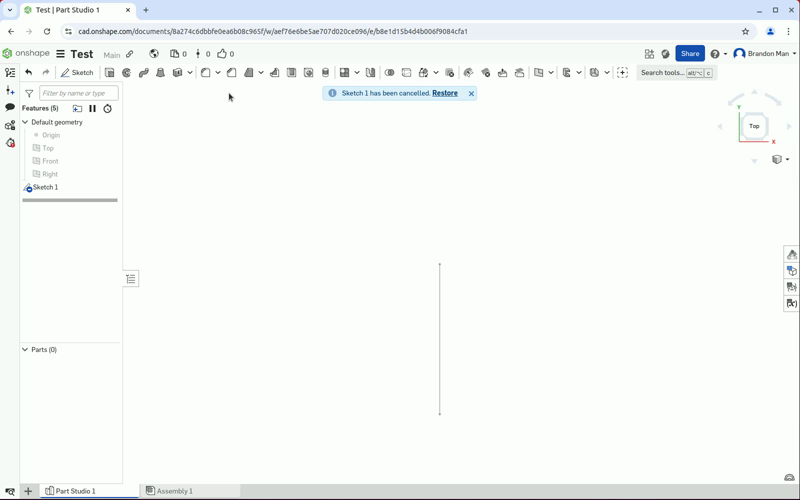
key(shift+s)
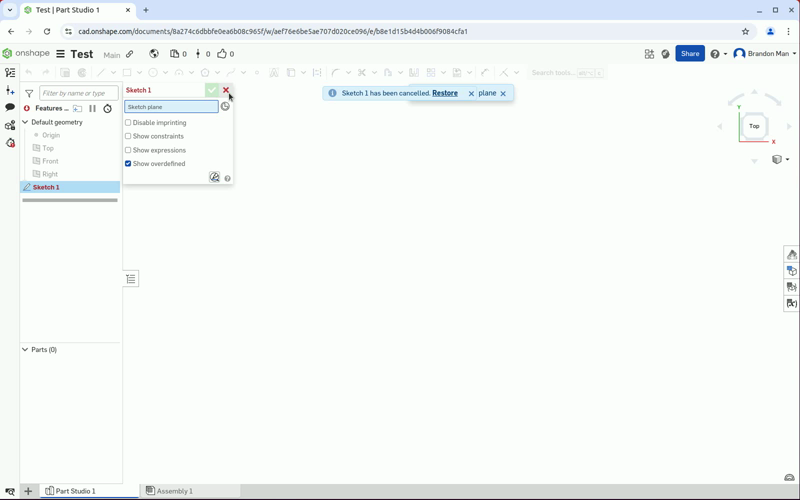
mouse_move(73, 150)
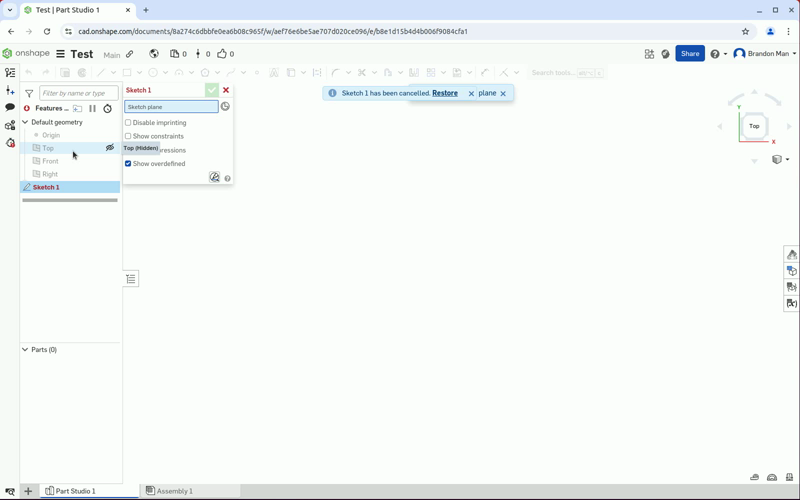
click(73, 150)
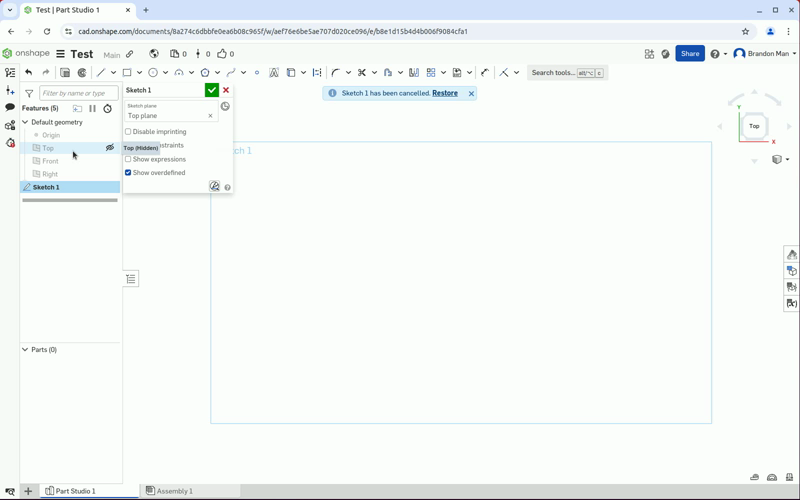
mouse_move(73, 352)
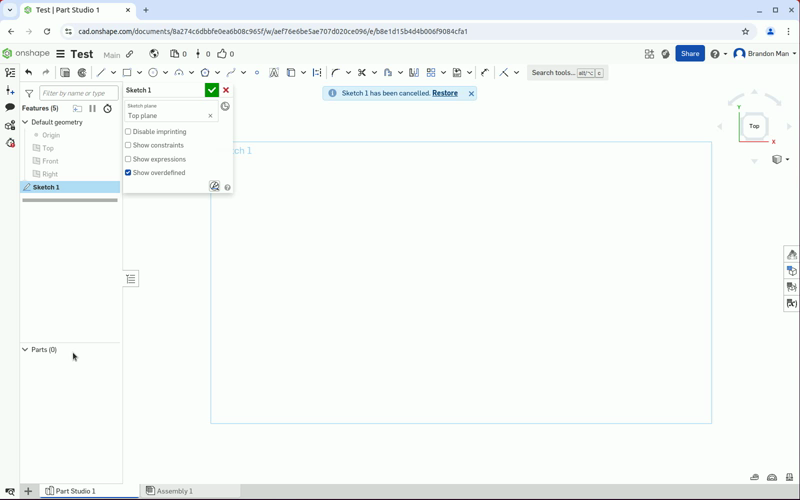
key(y)
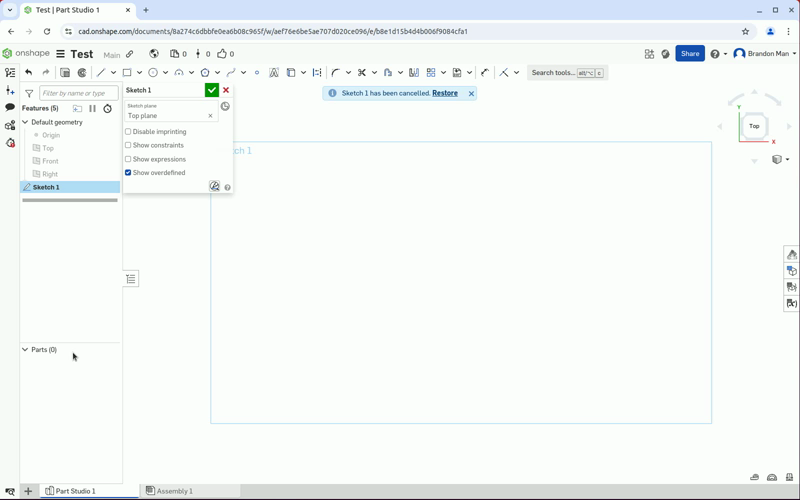
key(a)
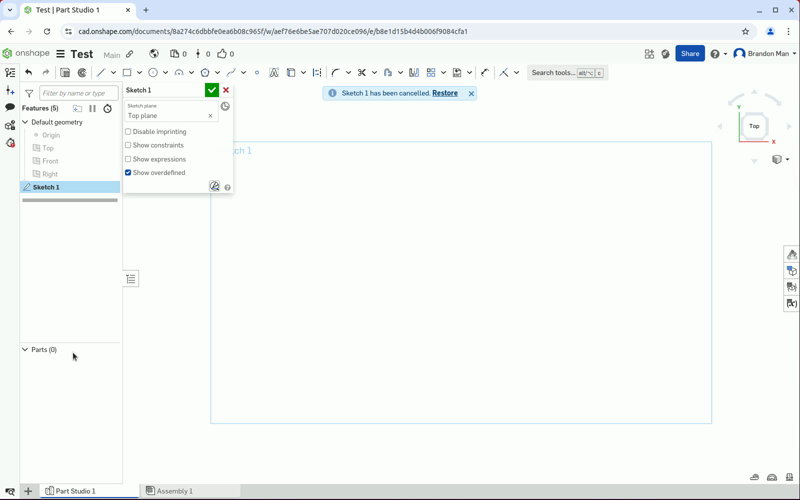
key_down(shift)
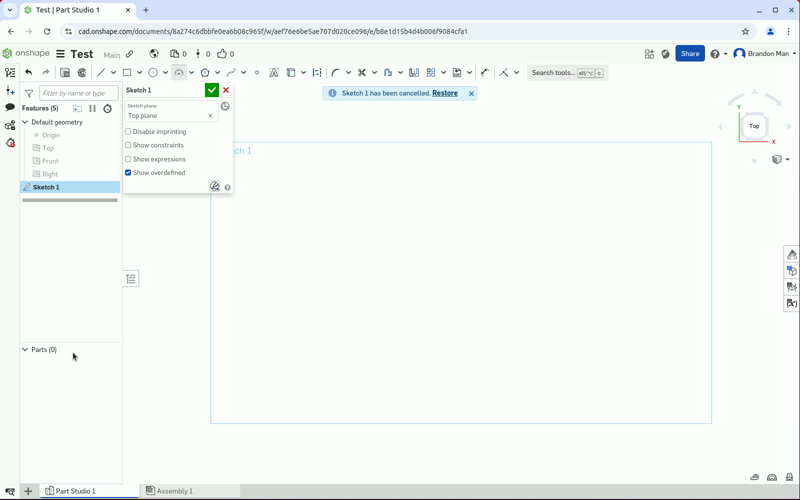
mouse_move(460, 259)
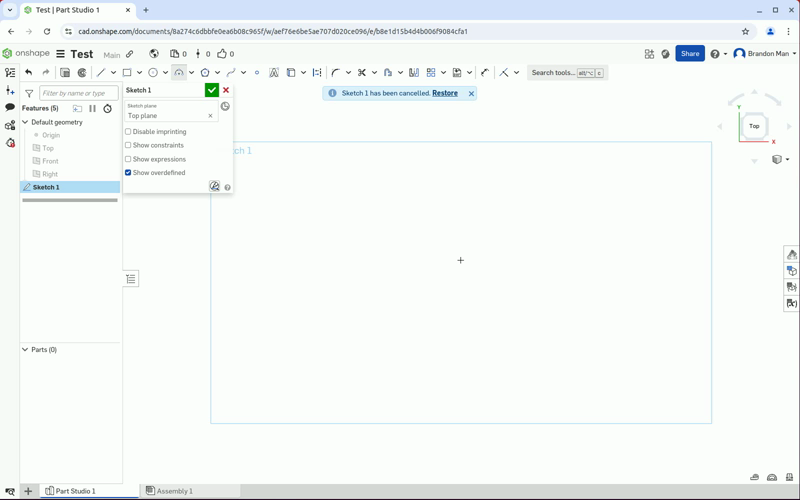
click(460, 259)
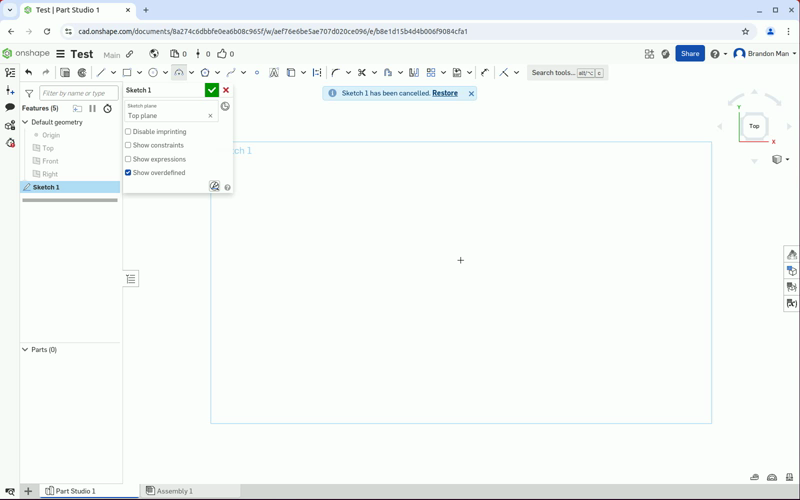
key_up(shift)
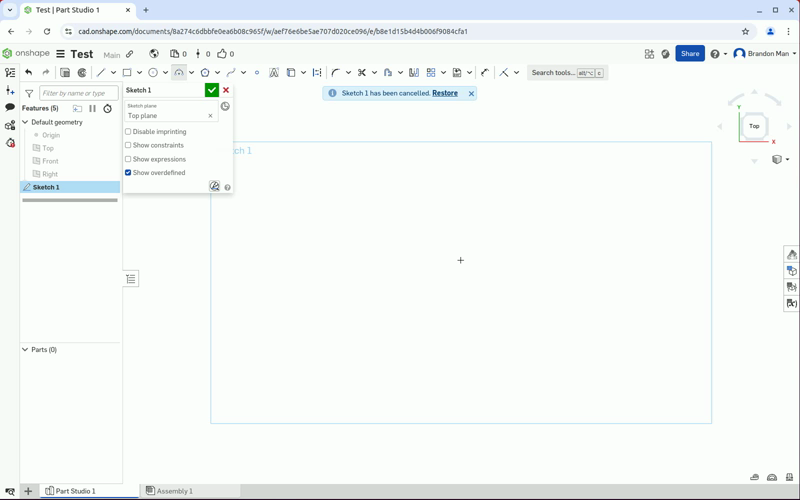
key_down(shift)
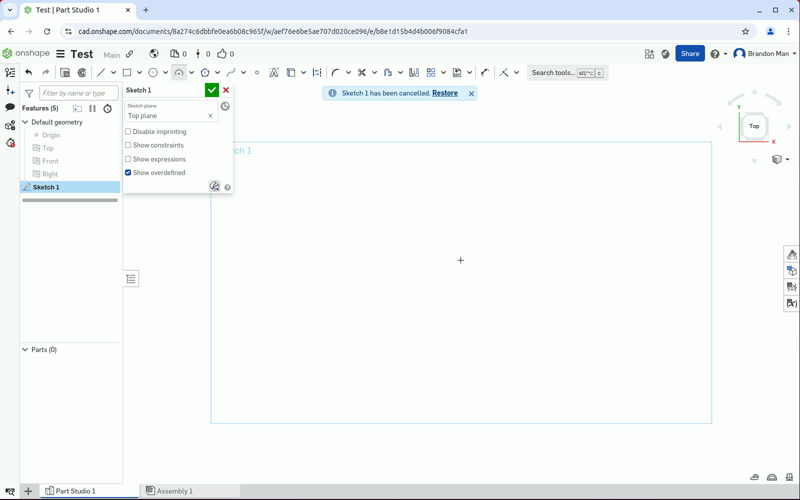
mouse_move(483, 282)
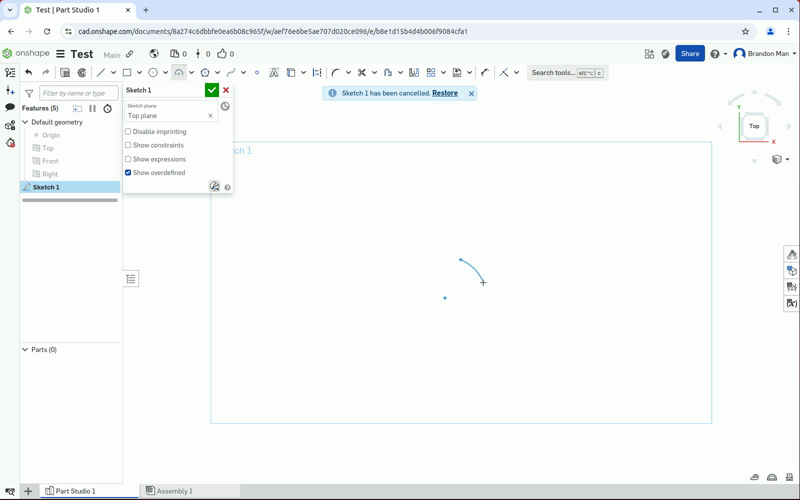
click(483, 282)
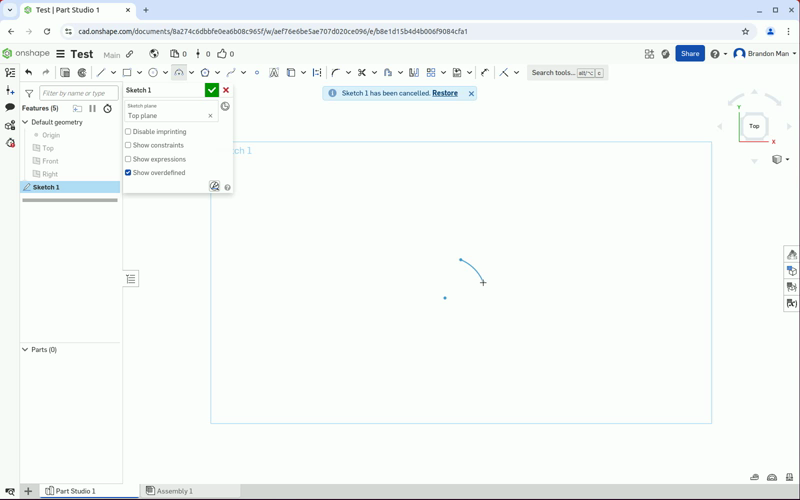
mouse_move(467, 275)
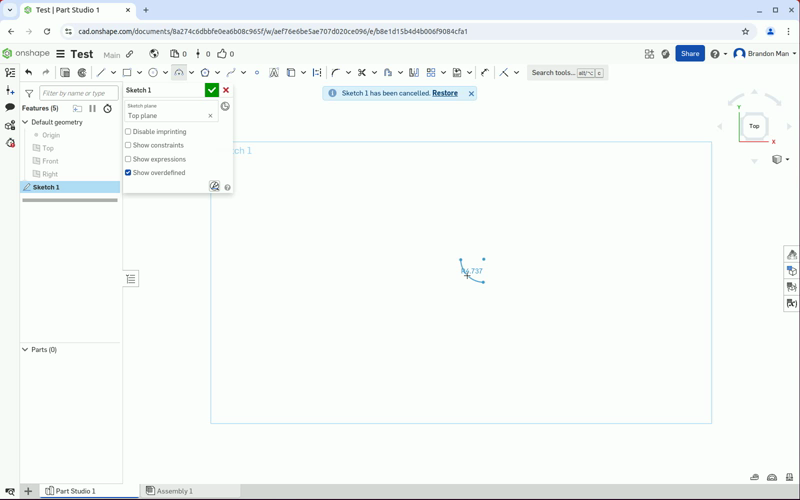
click(467, 275)
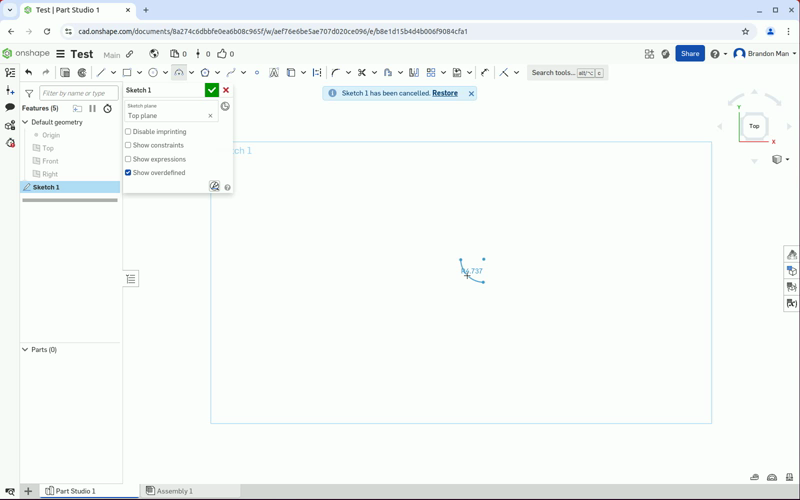
key_up(shift)
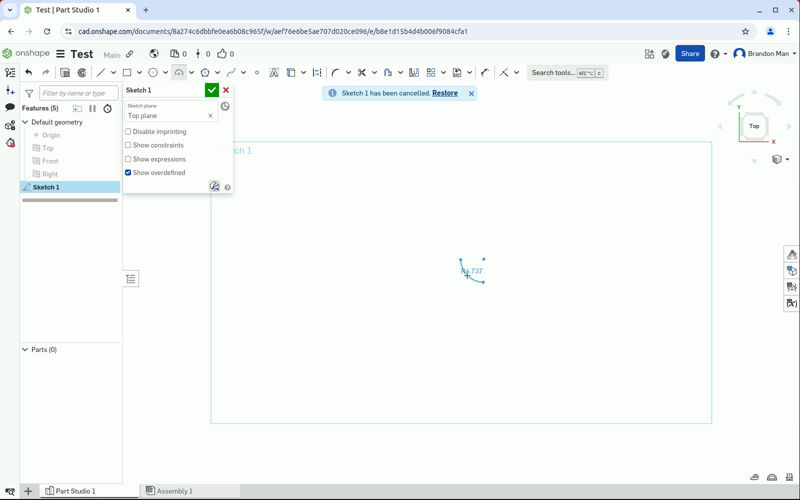
key(esc)
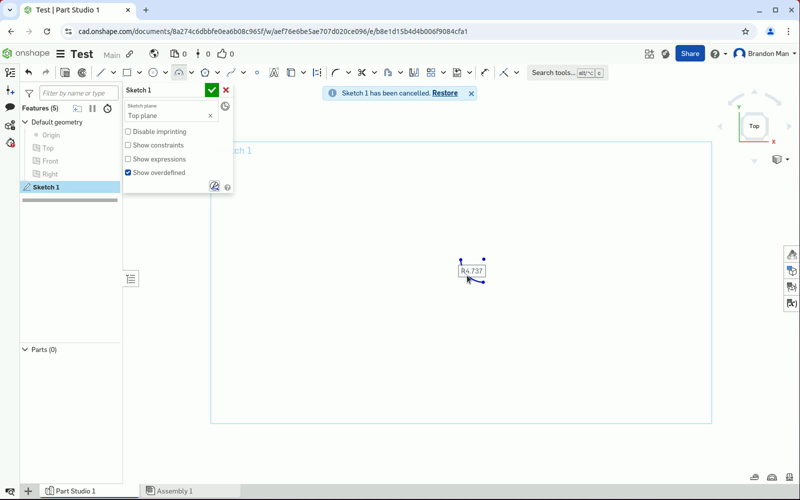
key(l)
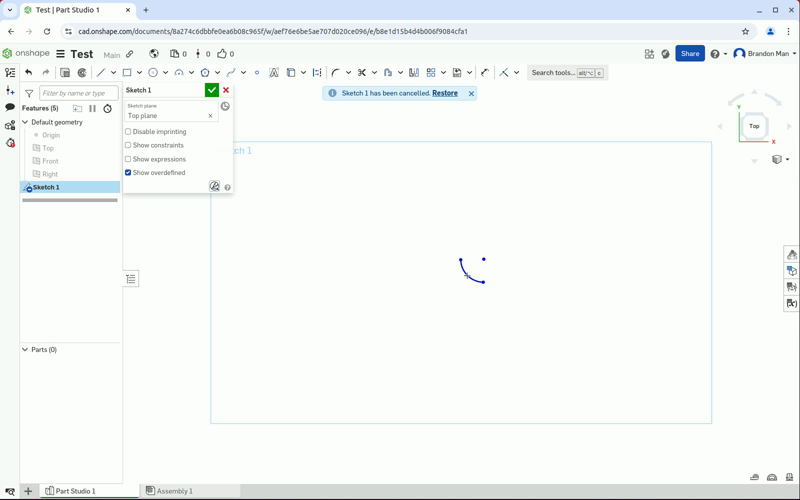
mouse_move(483, 282)
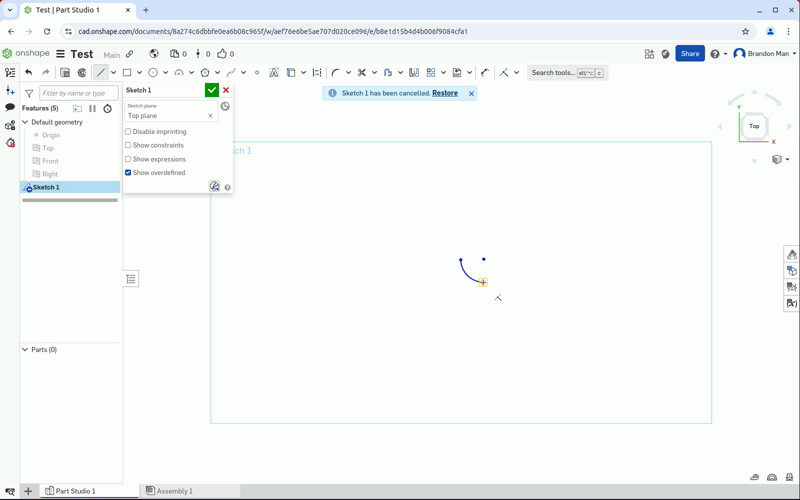
click(483, 282)
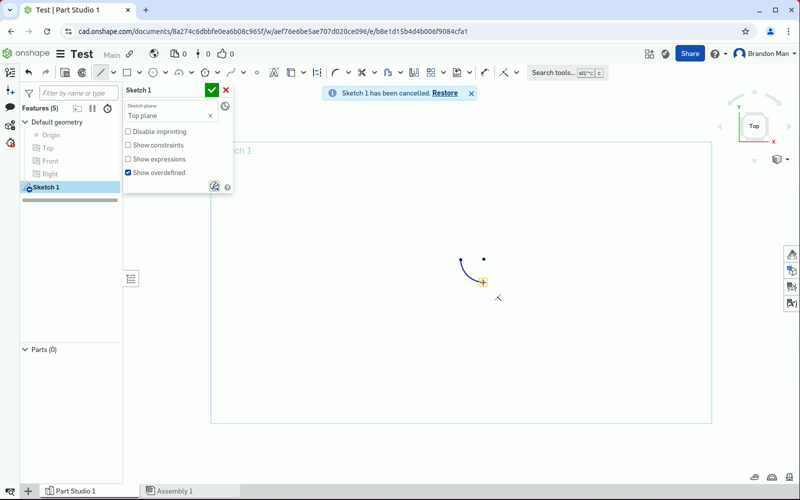
key_down(shift)
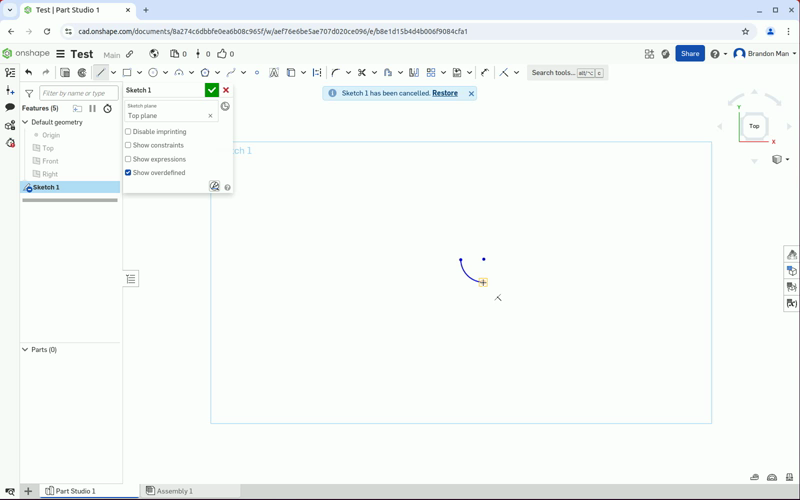
mouse_move(550, 282)
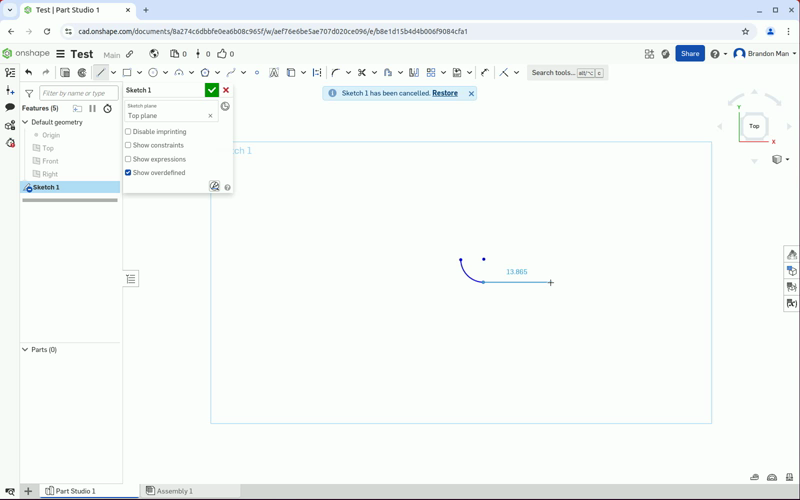
click(550, 282)
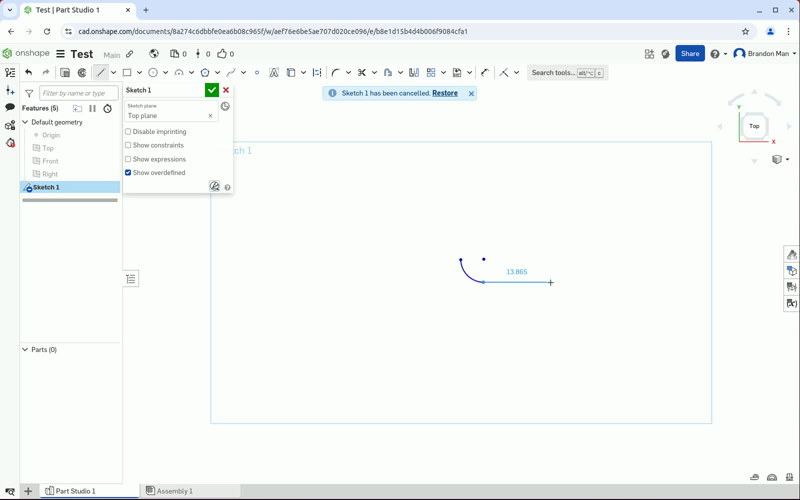
key_up(shift)
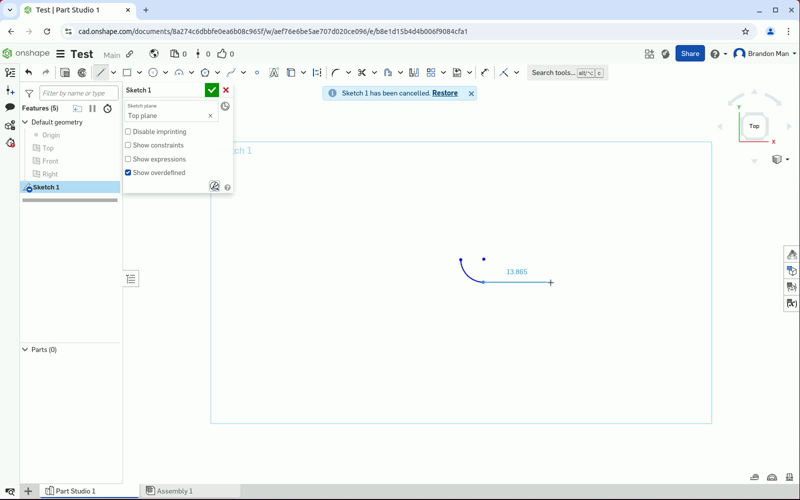
key(esc)
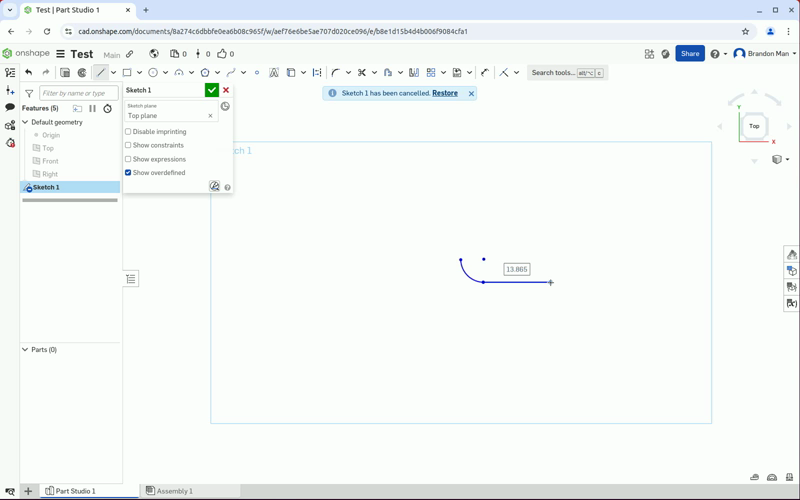
key(a)
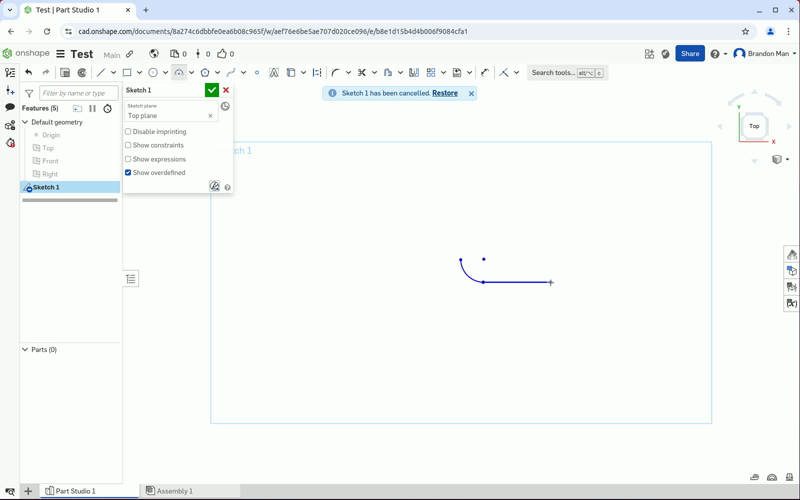
mouse_move(550, 282)
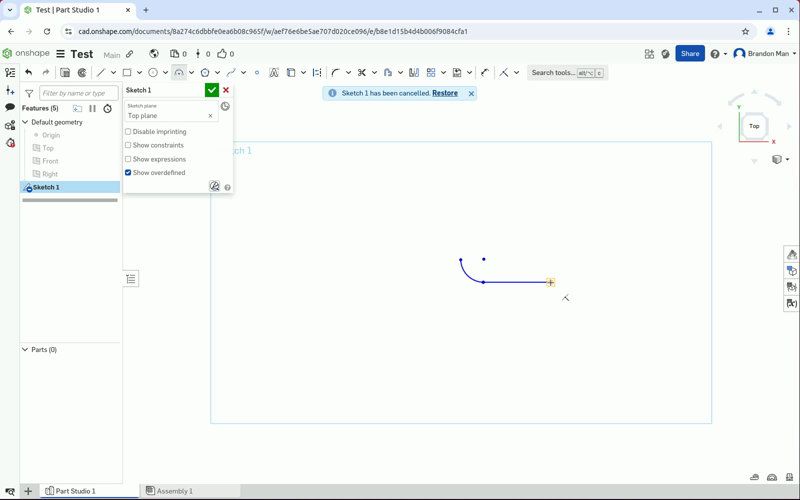
click(550, 282)
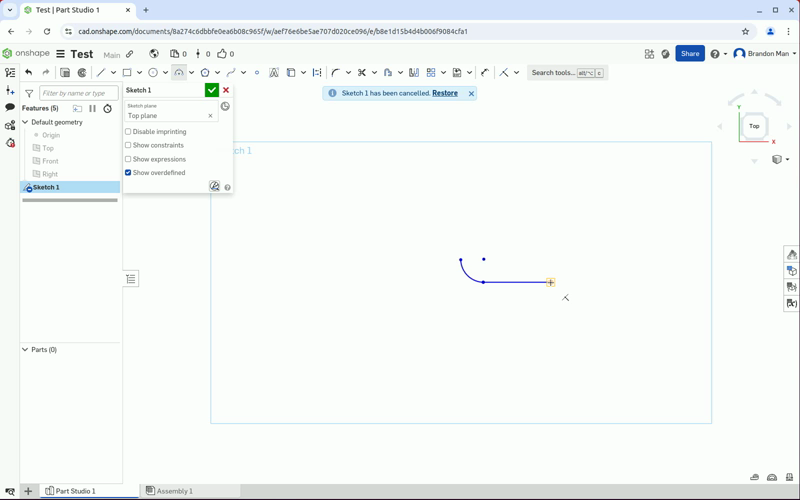
key_down(shift)
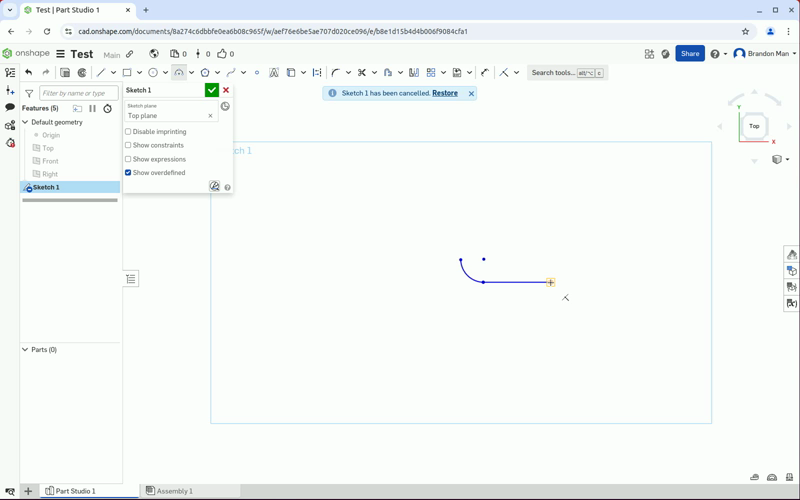
mouse_move(563, 240)
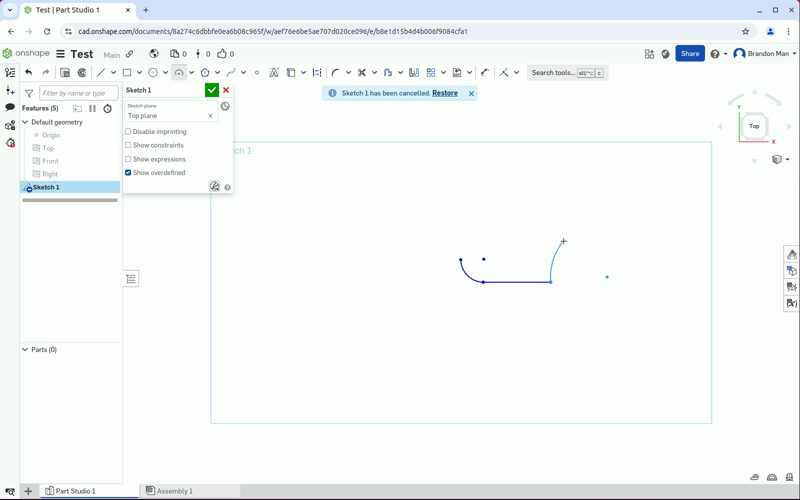
click(563, 240)
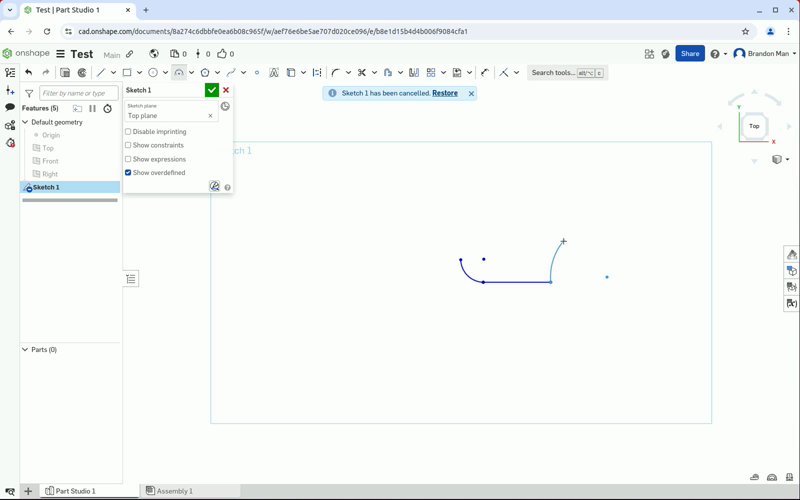
mouse_move(572, 266)
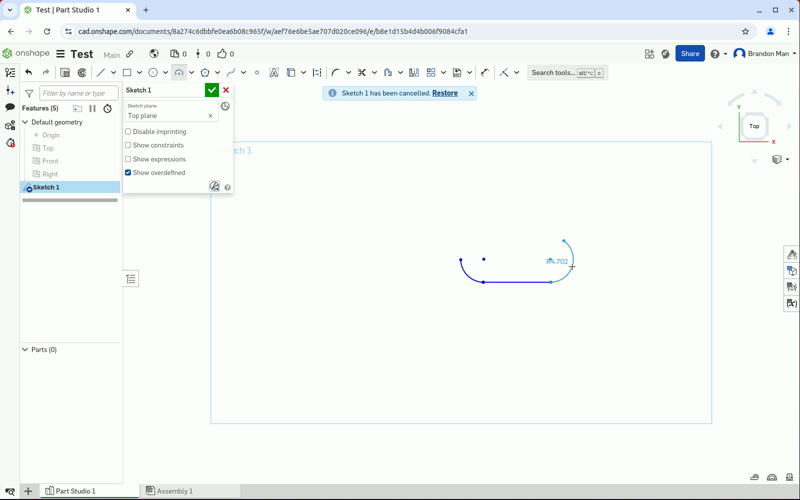
click(572, 266)
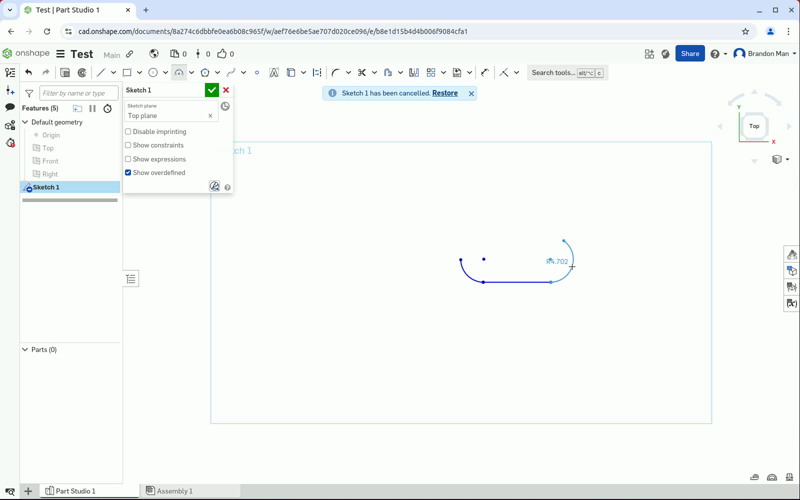
key_up(shift)
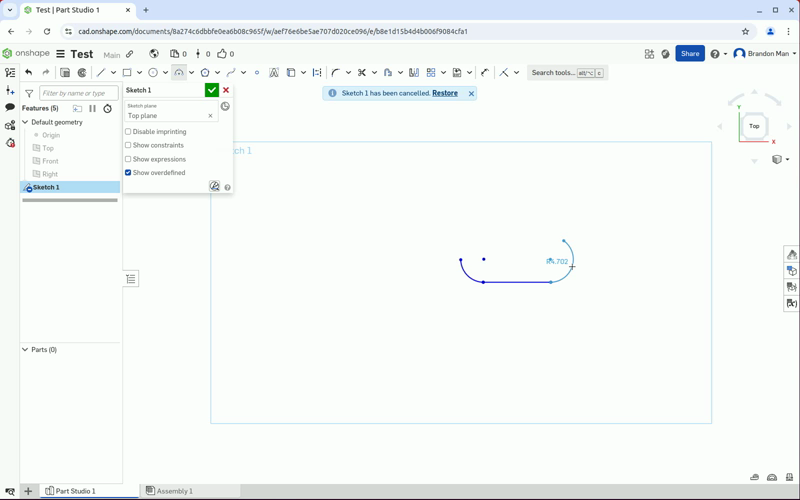
key(esc)
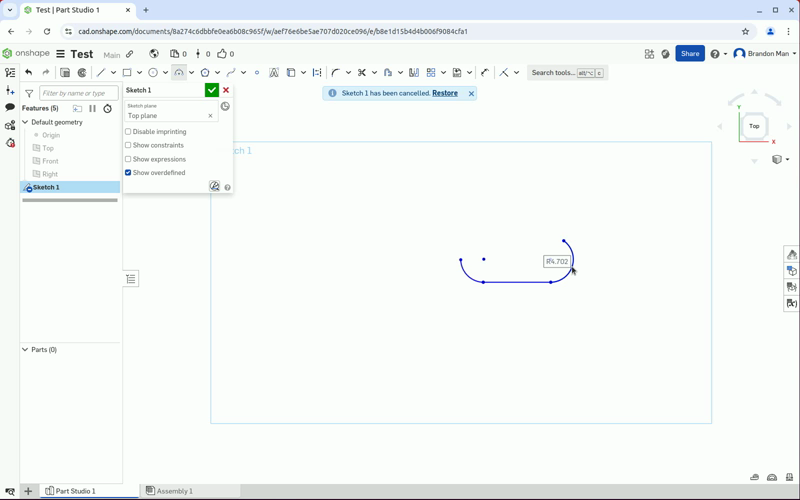
key(l)
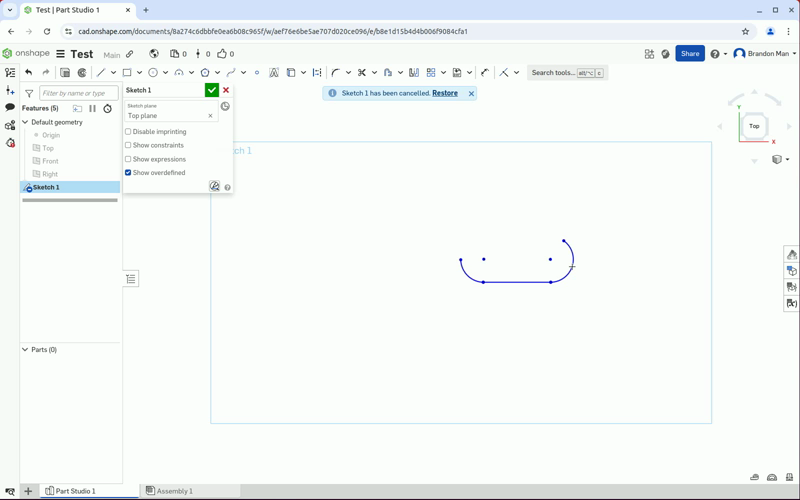
mouse_move(563, 240)
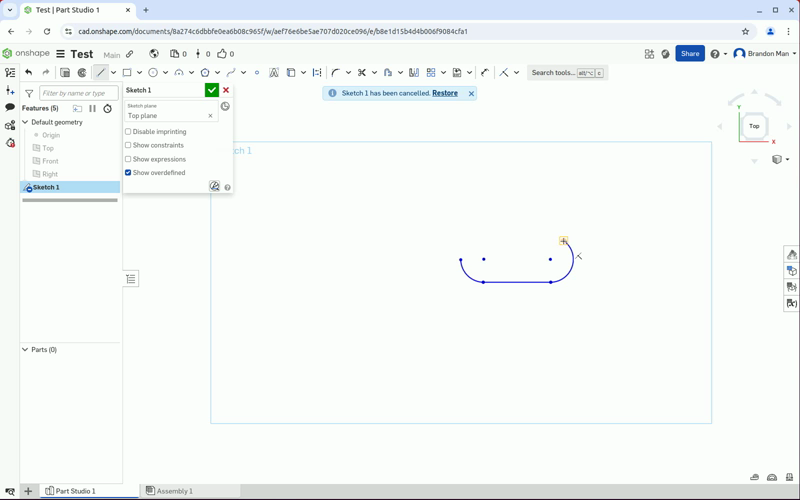
click(563, 240)
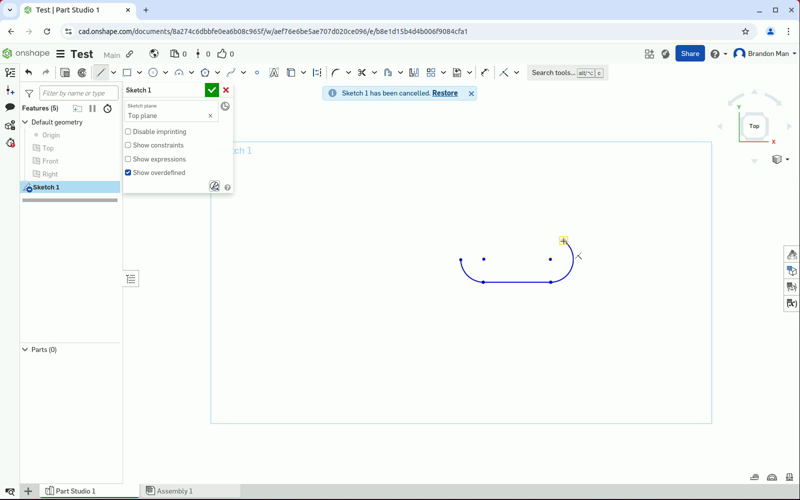
key_down(shift)
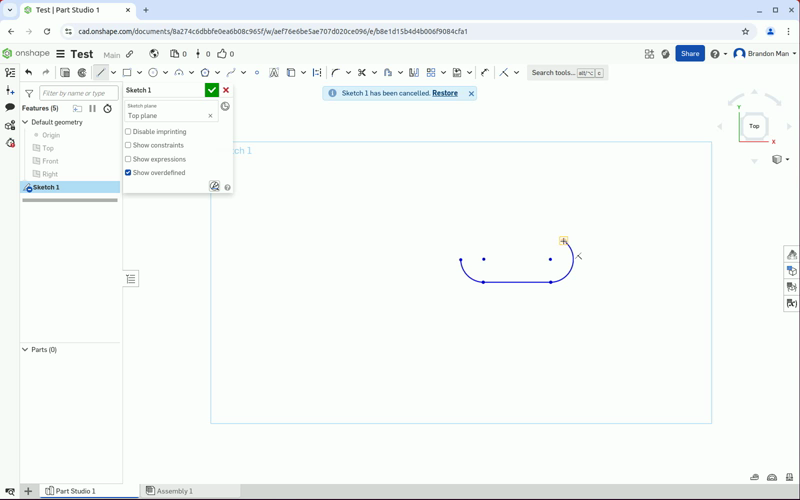
mouse_move(497, 193)
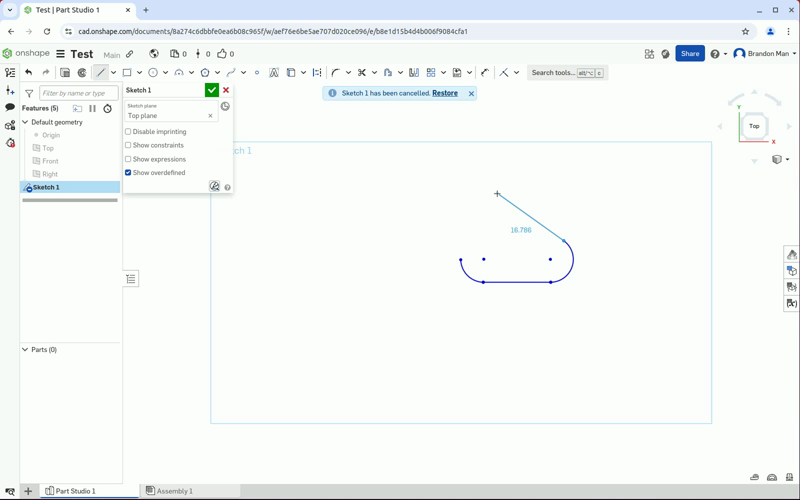
click(497, 193)
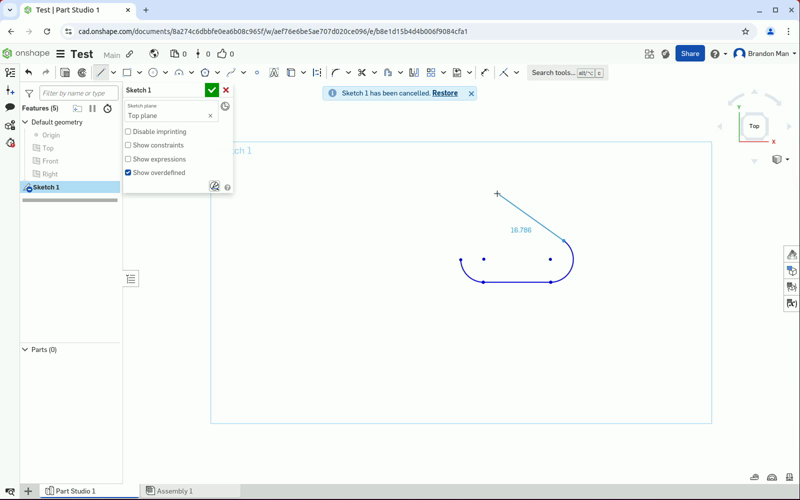
key_up(shift)
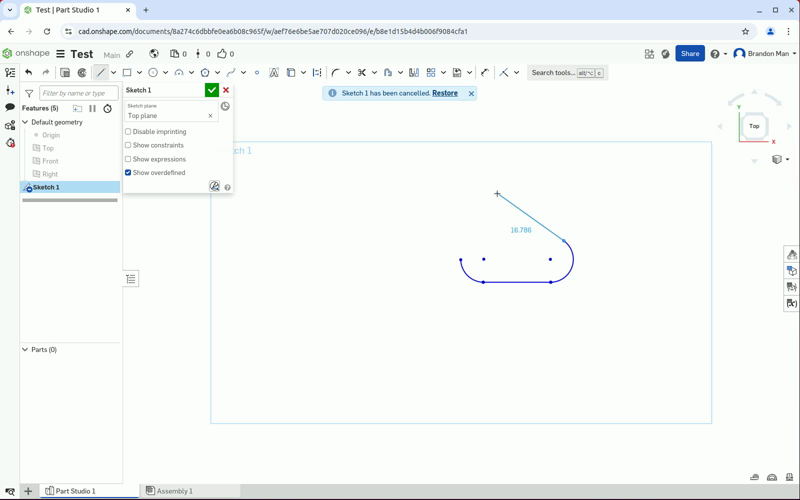
key(esc)
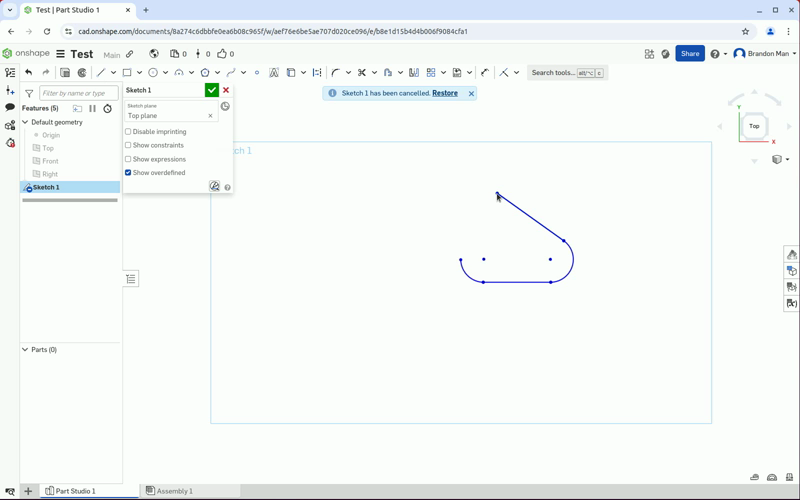
key(a)
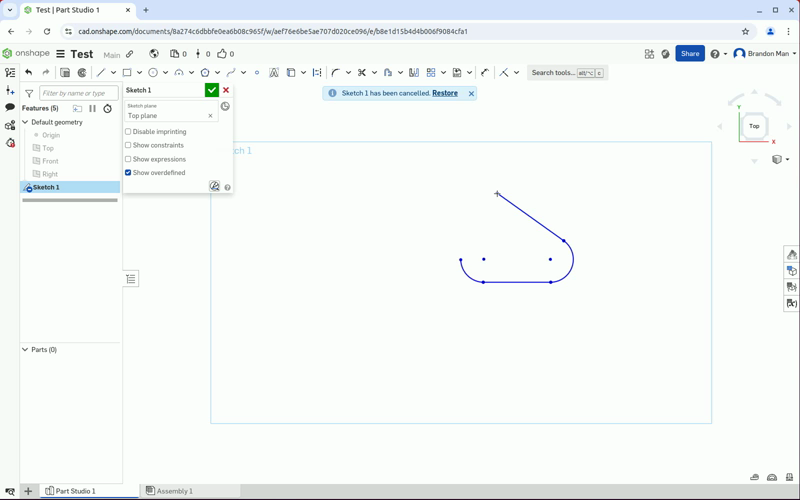
mouse_move(497, 193)
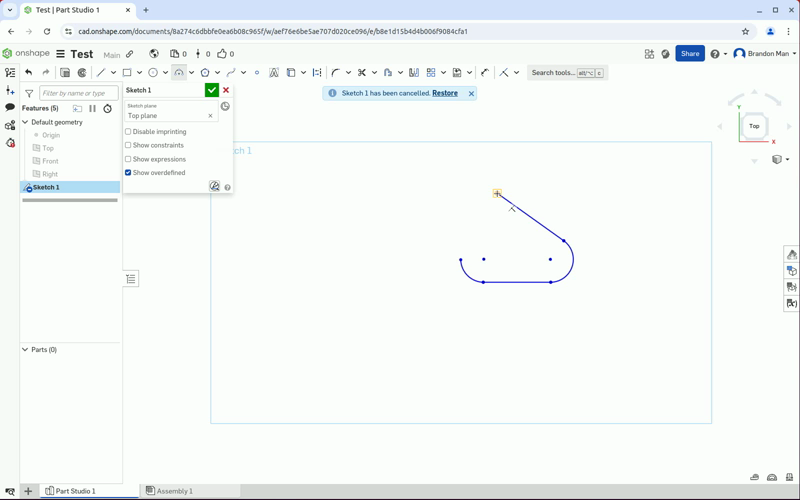
click(497, 193)
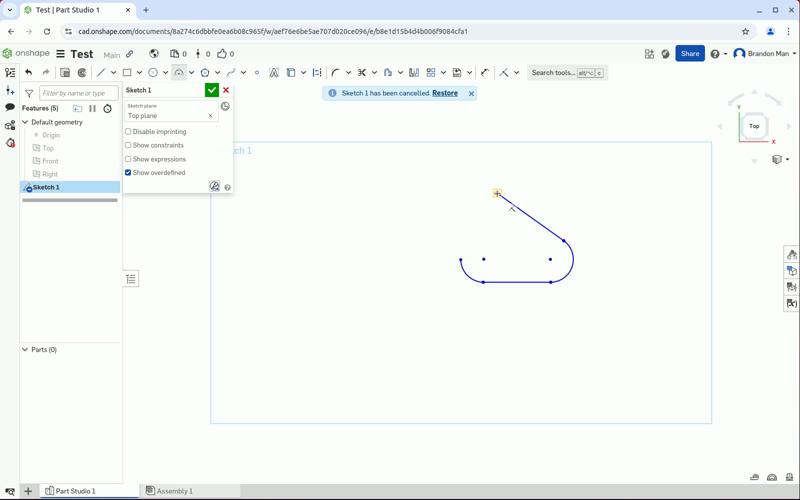
key_down(shift)
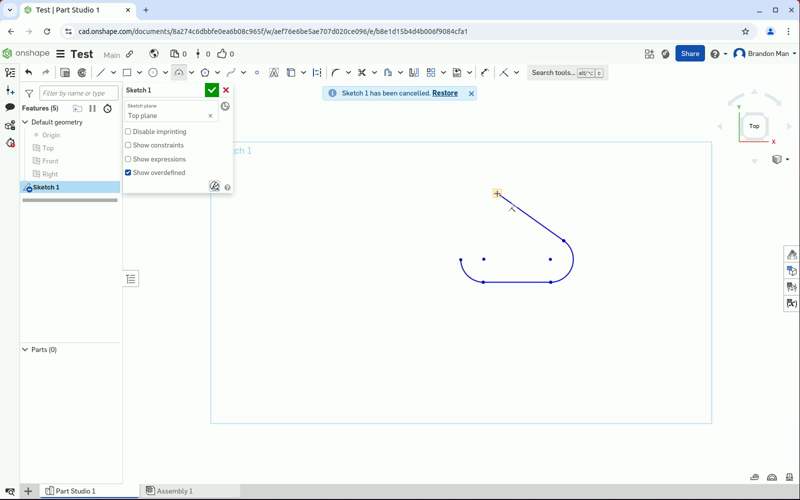
mouse_move(460, 212)
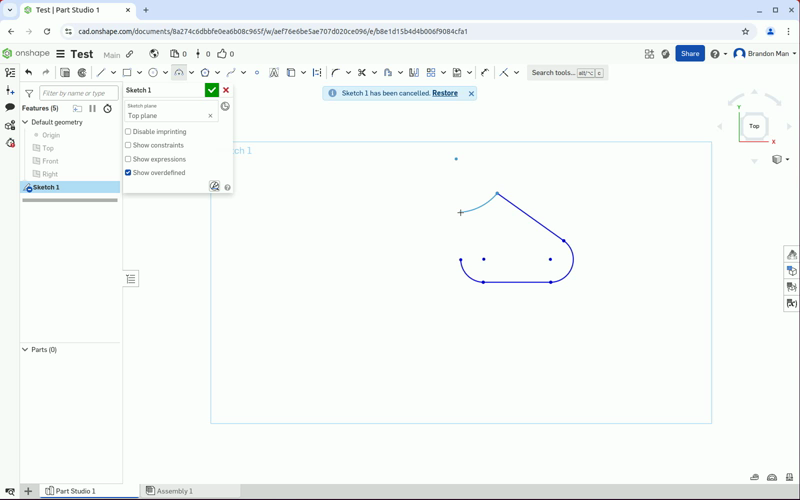
click(460, 212)
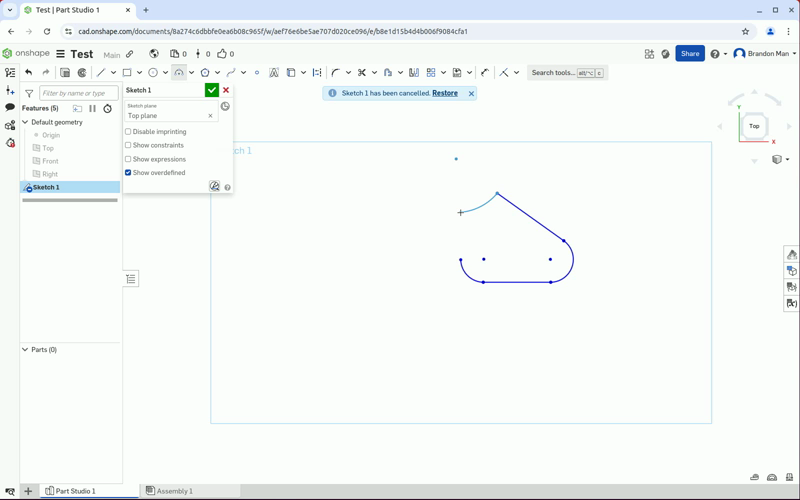
mouse_move(473, 191)
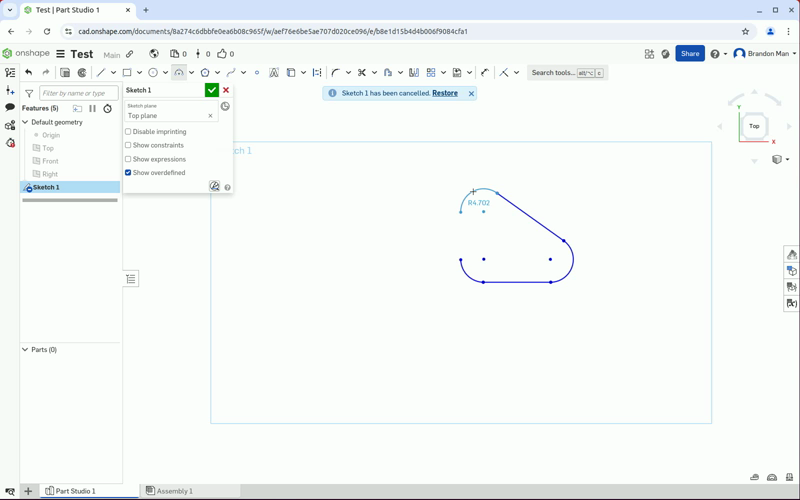
click(473, 191)
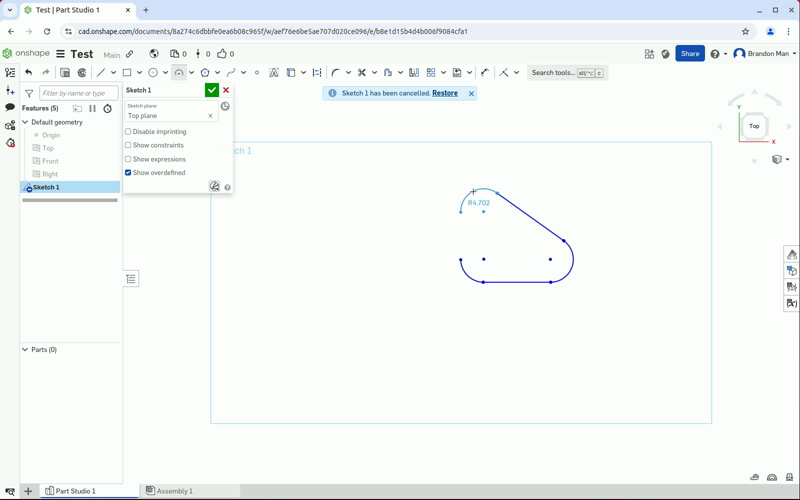
key_up(shift)
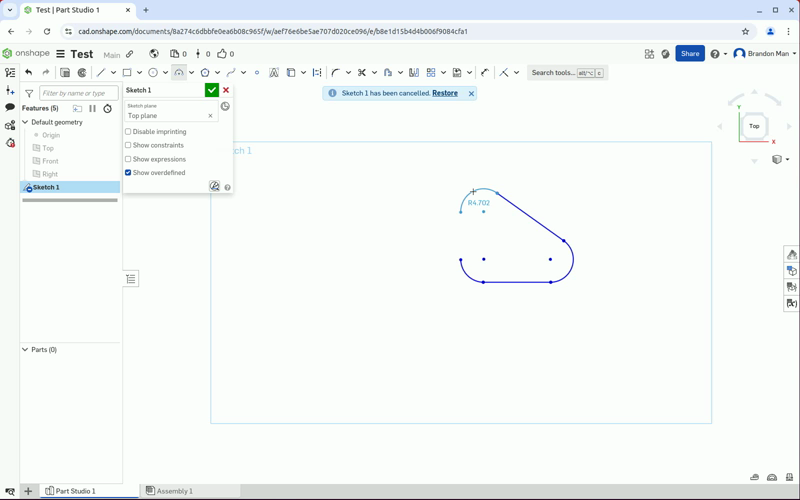
key(esc)
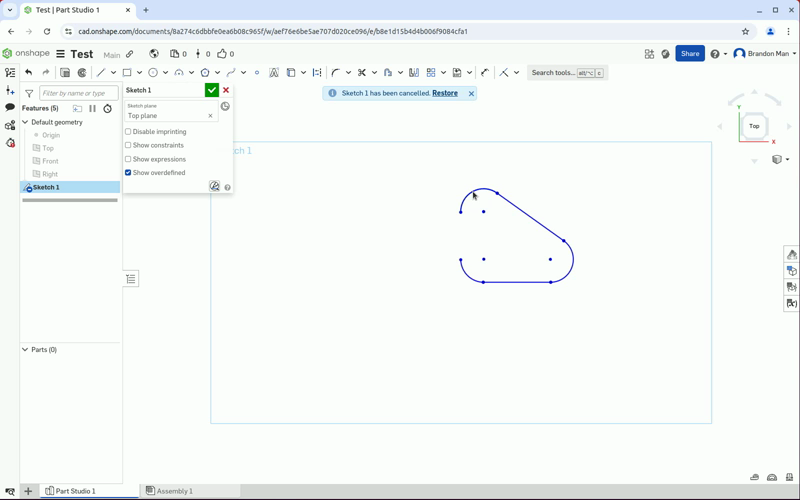
key(l)
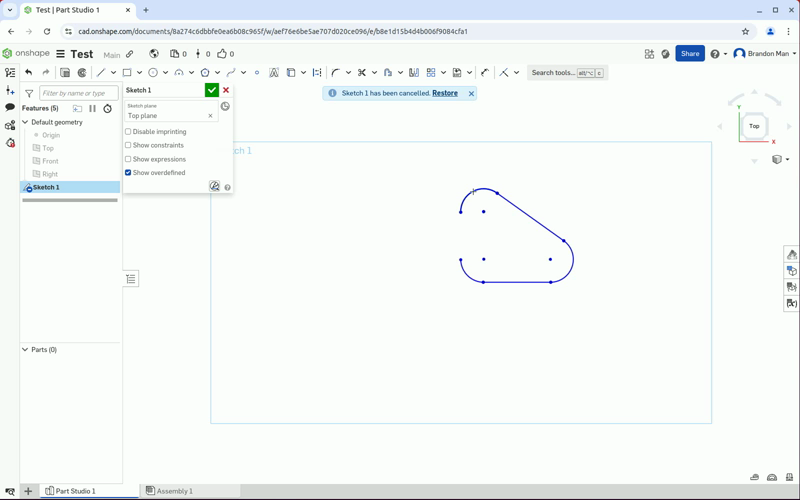
mouse_move(460, 212)
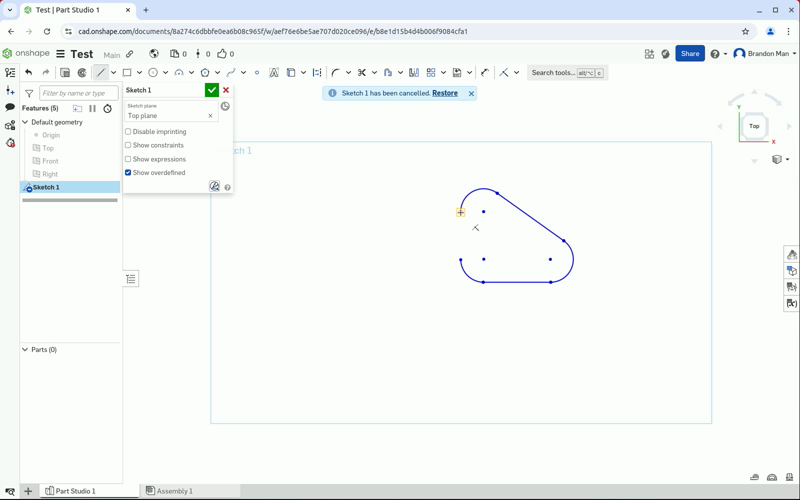
click(460, 212)
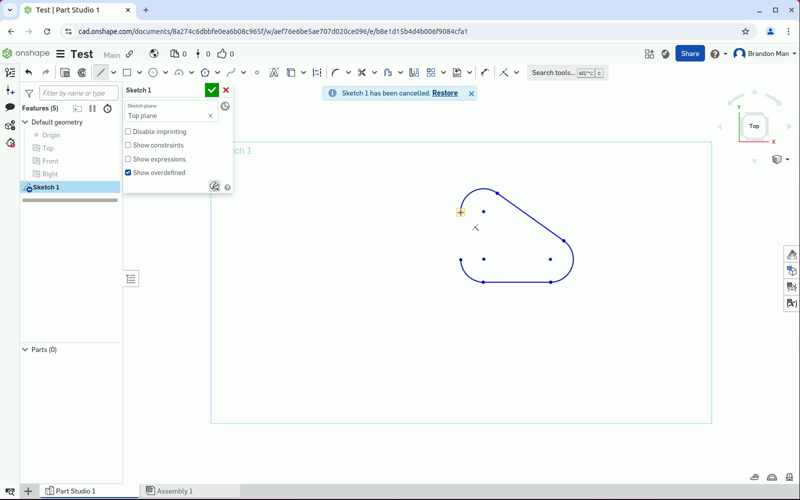
mouse_move(490, 212)
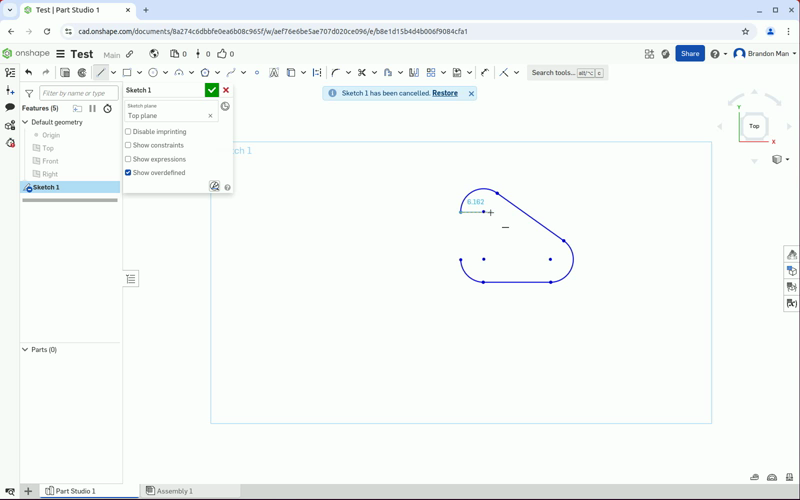
key_down(shift)
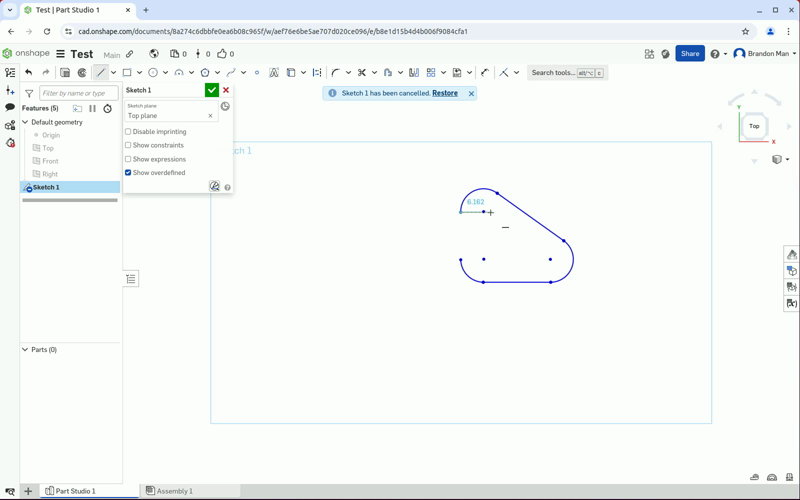
mouse_move(460, 259)
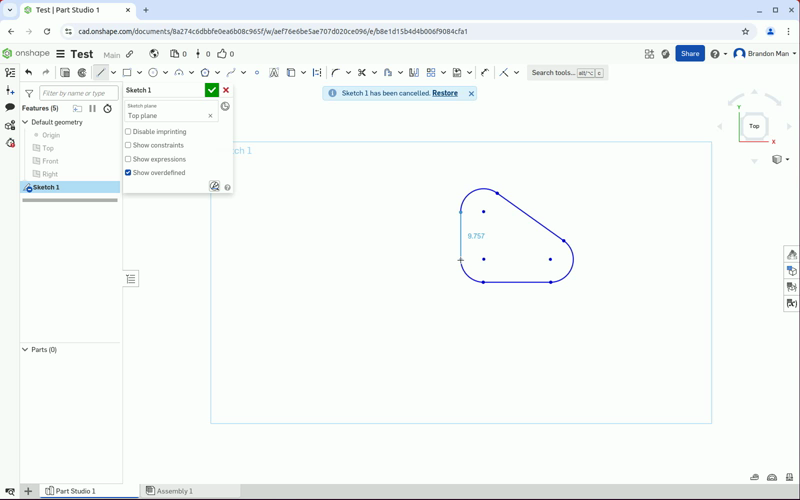
key_up(shift)
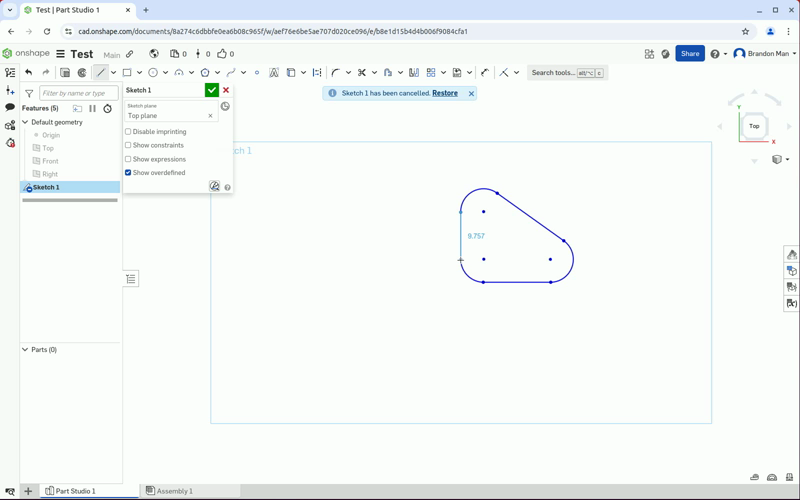
click(460, 259)
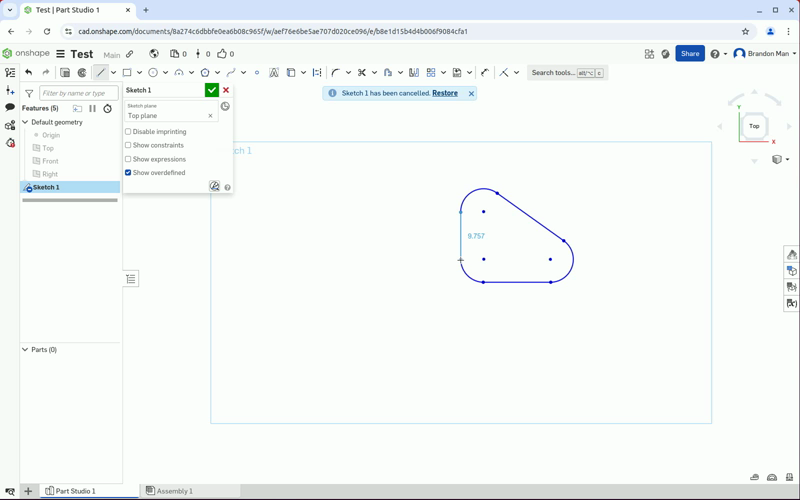
key(esc)
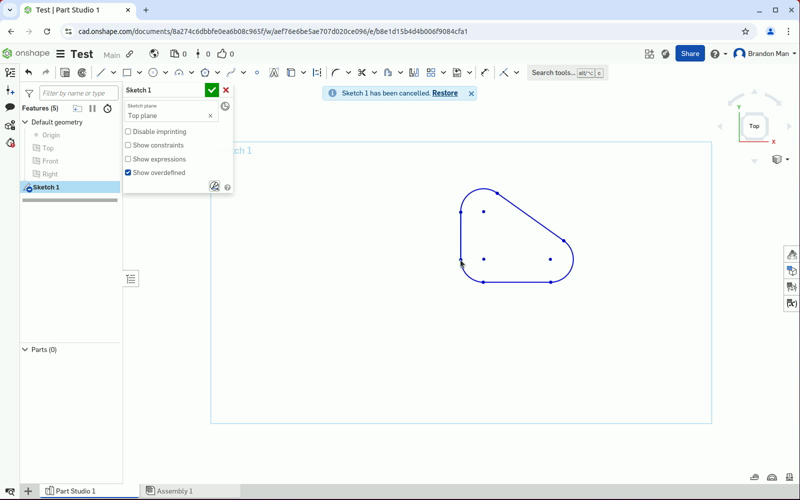
key(c)
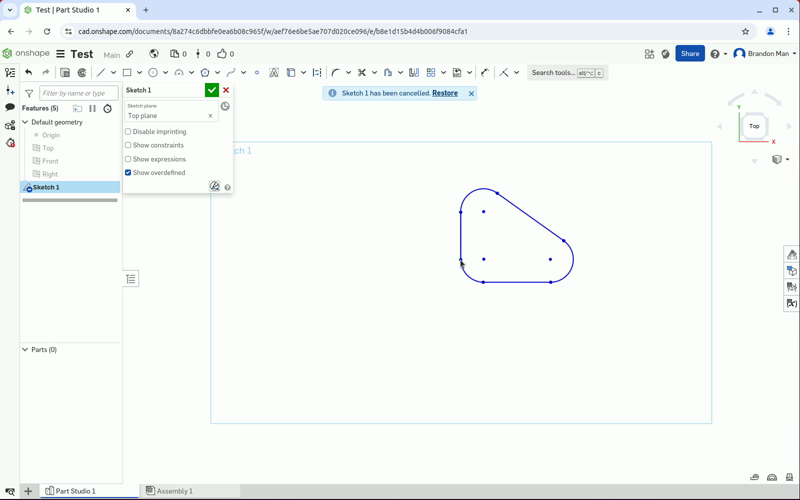
key_down(shift)
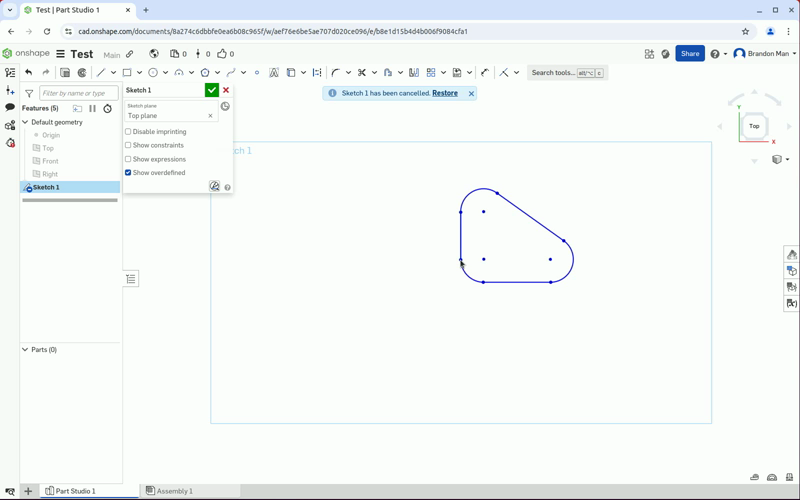
mouse_move(483, 212)
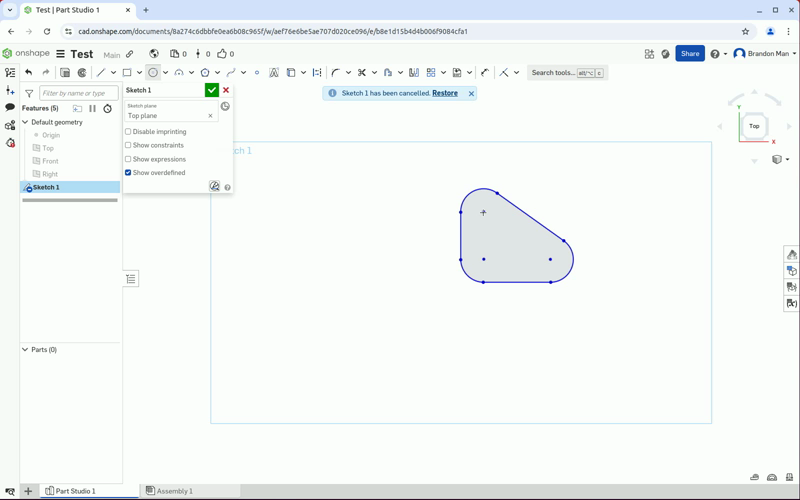
scroll(6)
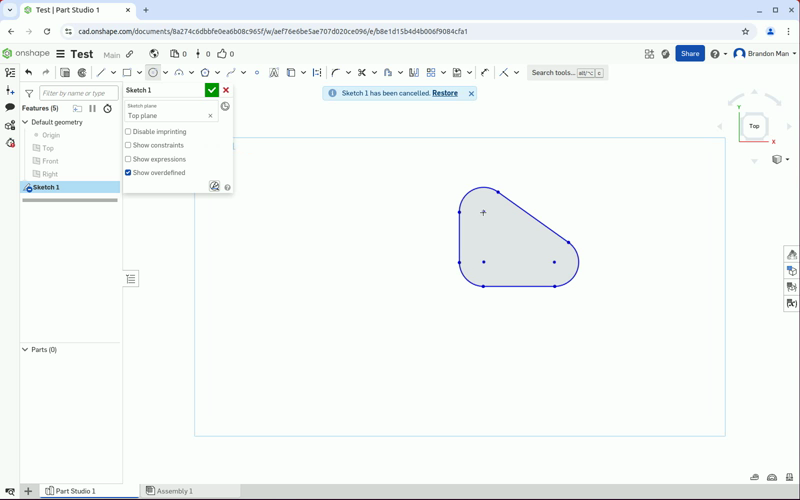
scroll(6)
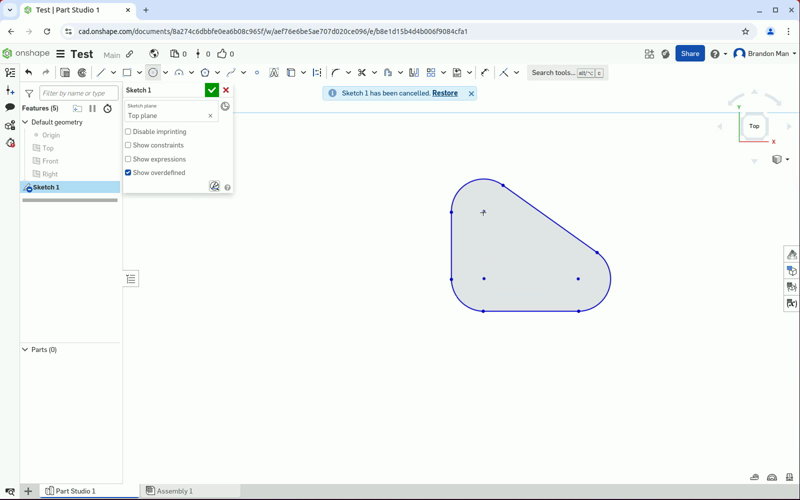
scroll(6)
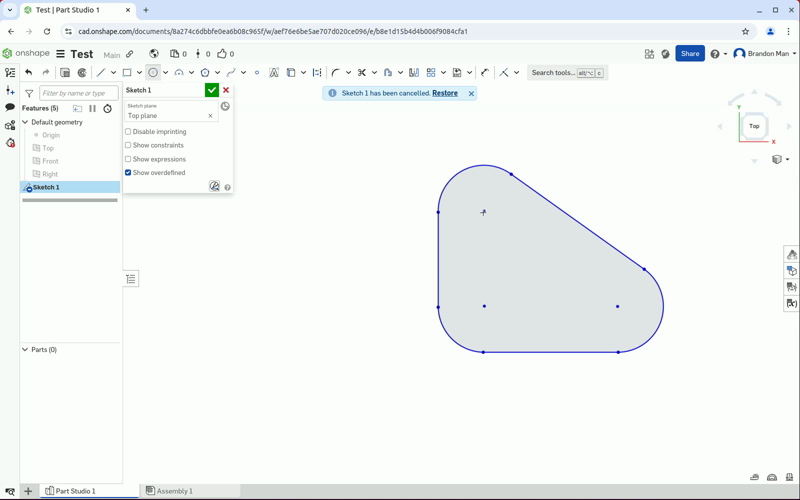
scroll(6)
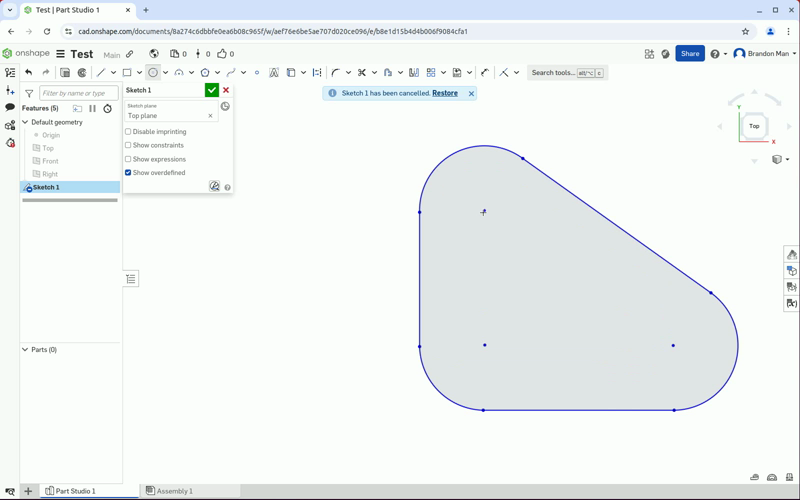
scroll(6)
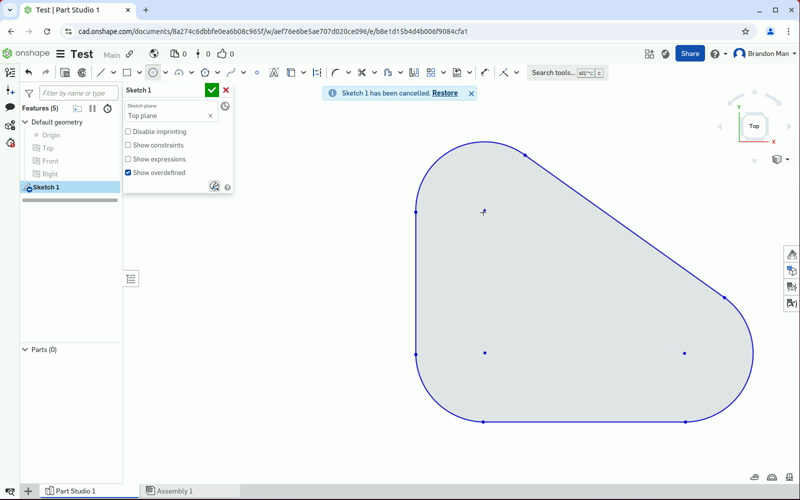
scroll(6)
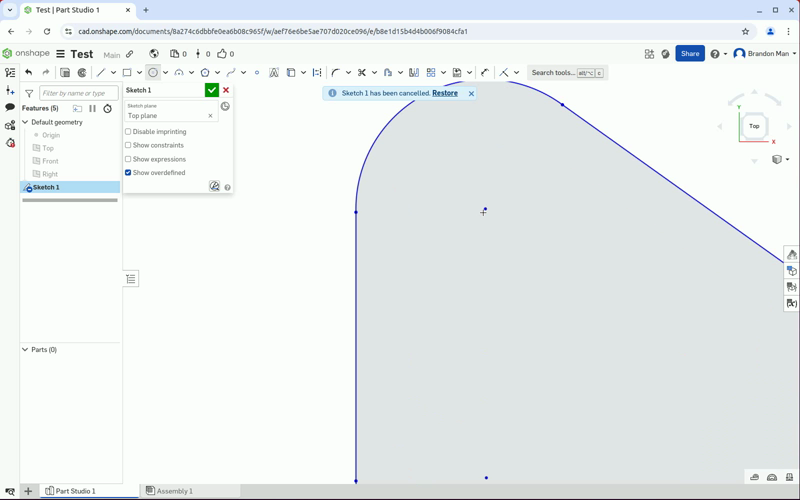
scroll(6)
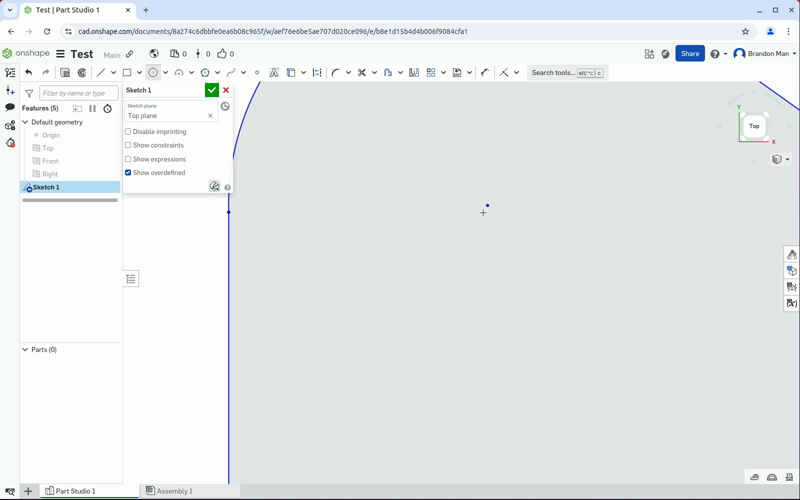
click(483, 212)
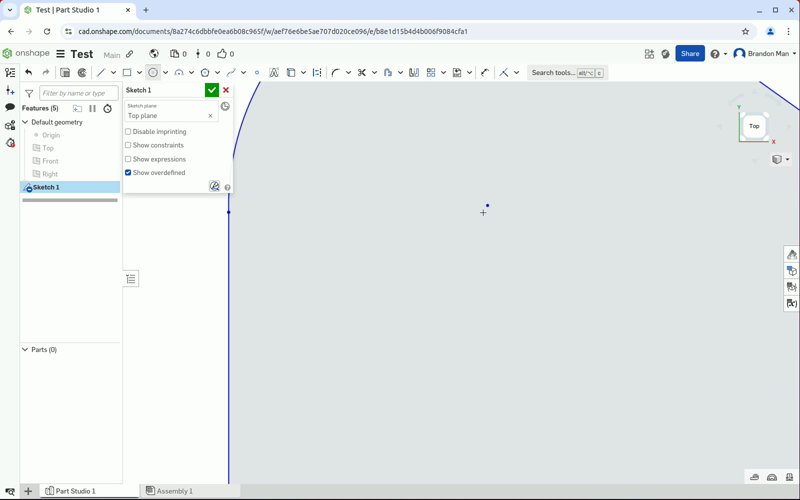
scroll(-6)
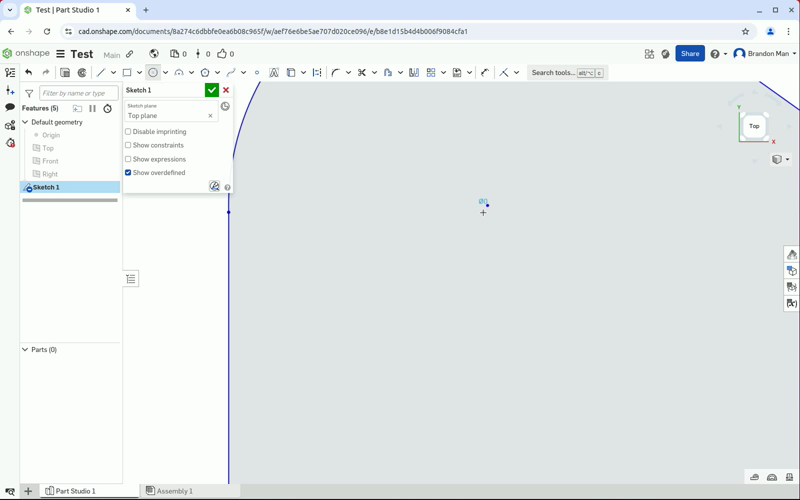
scroll(-6)
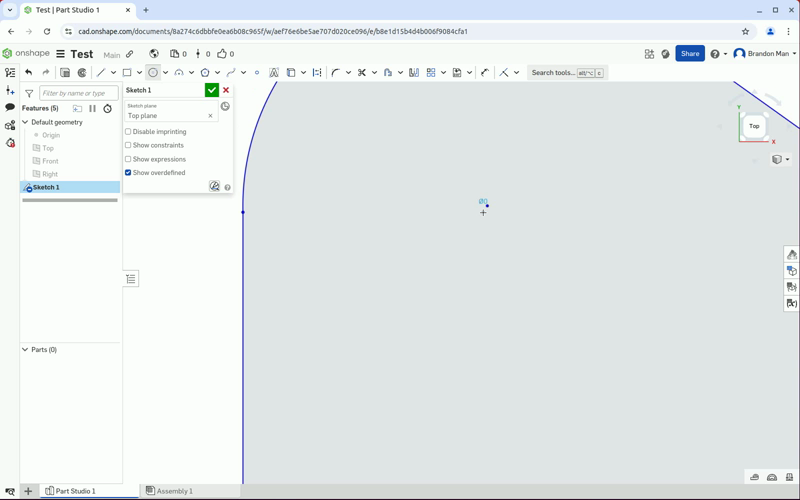
scroll(-6)
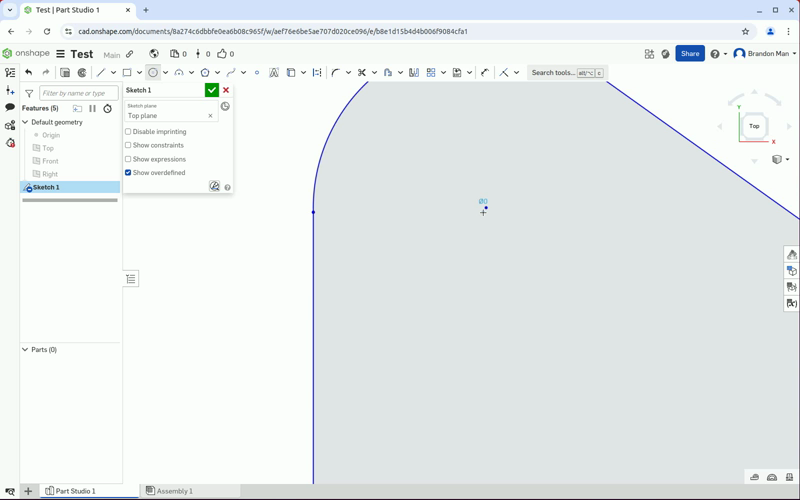
scroll(-6)
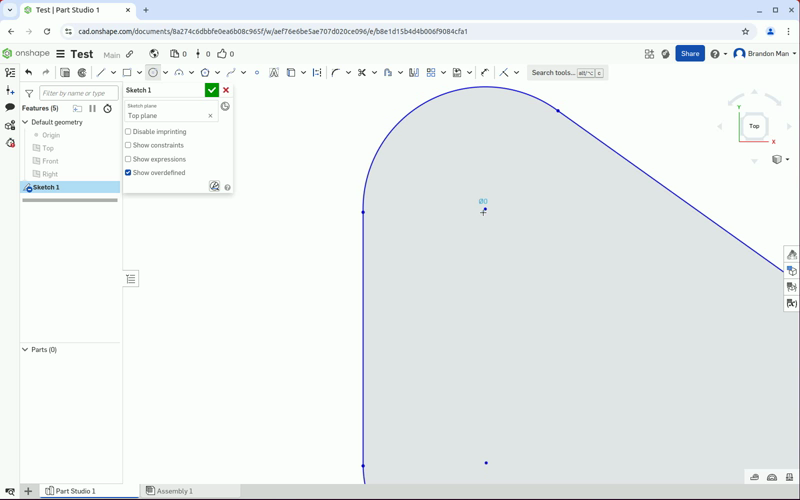
scroll(-6)
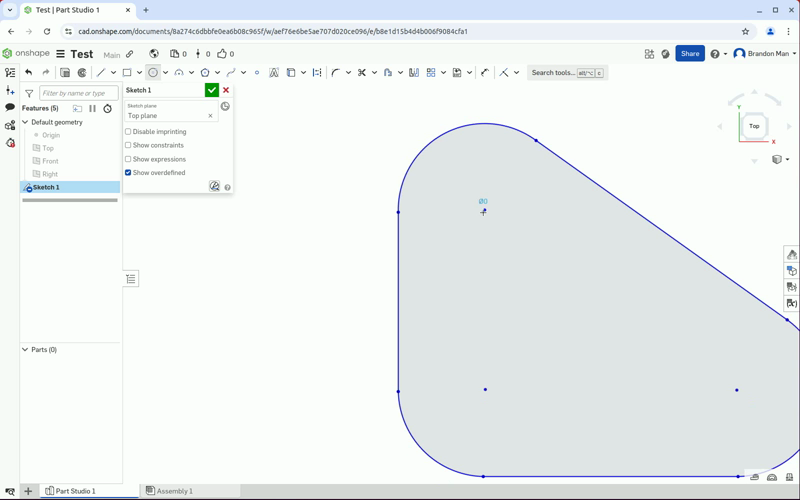
scroll(-6)
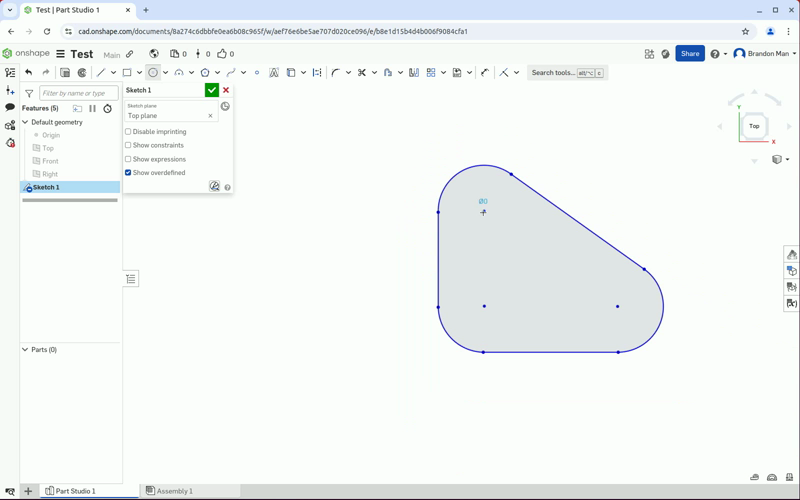
scroll(-6)
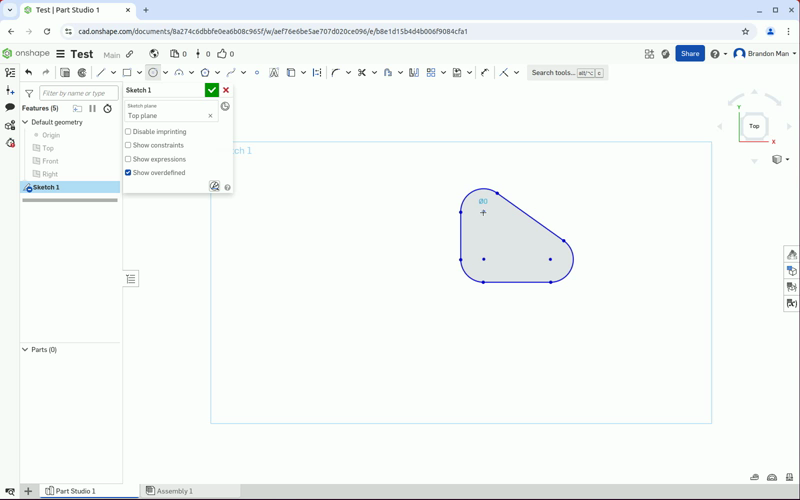
key_up(shift)
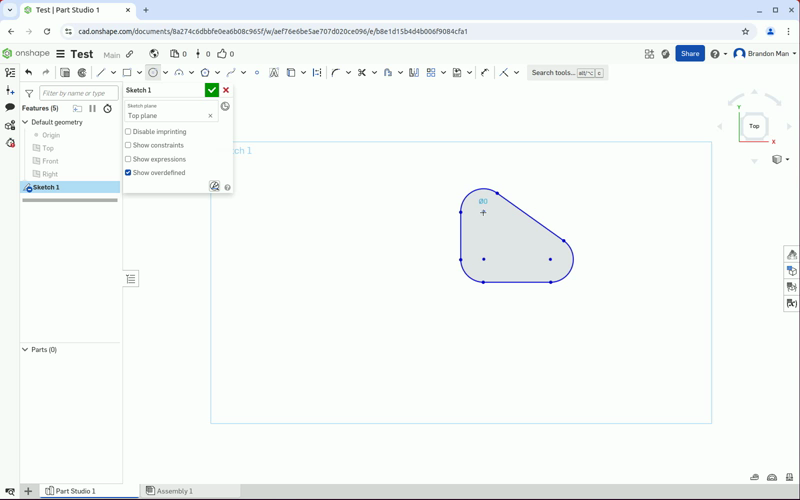
mouse_move(497, 212)
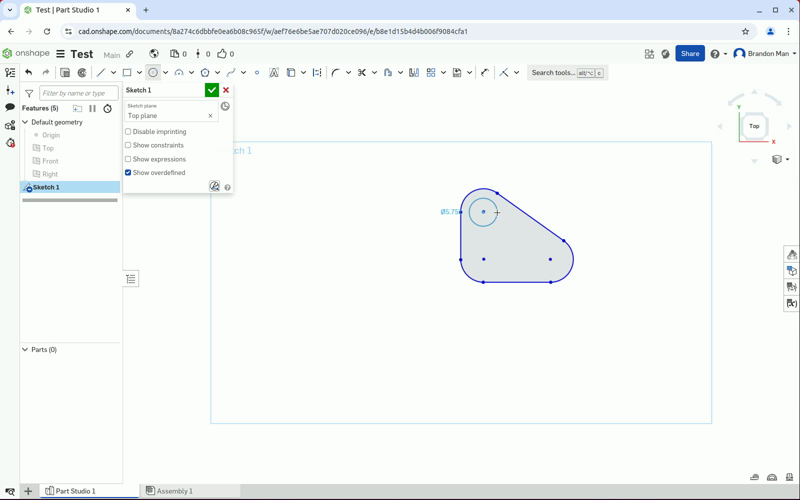
click(497, 212)
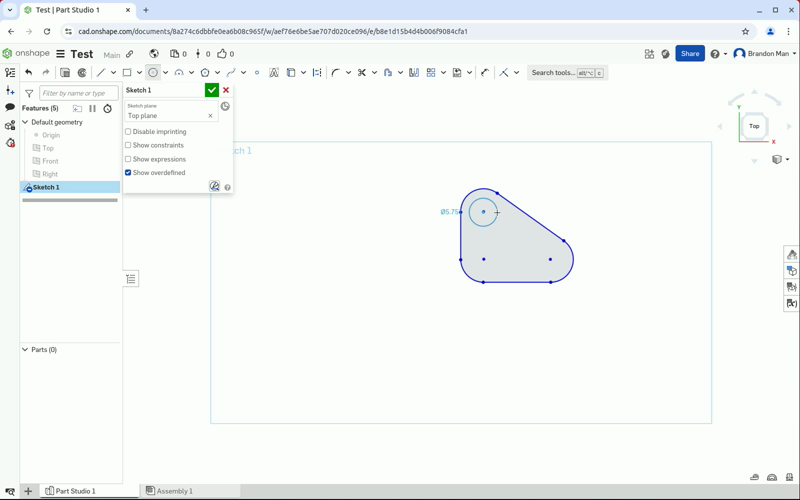
key(esc)
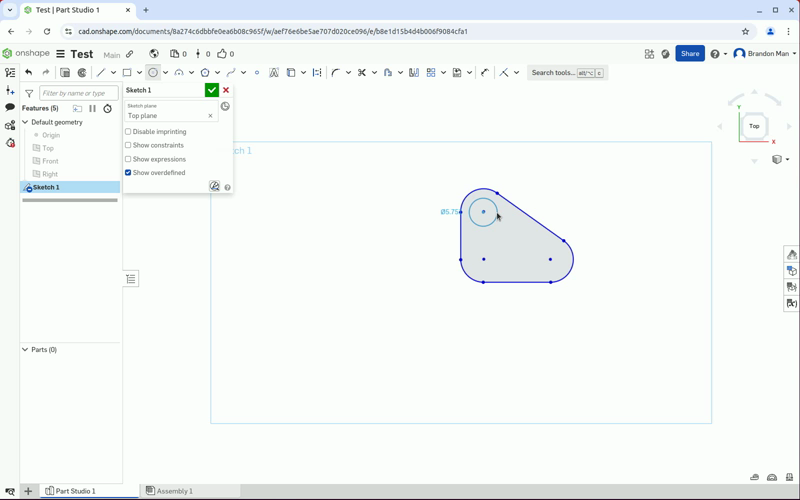
key(c)
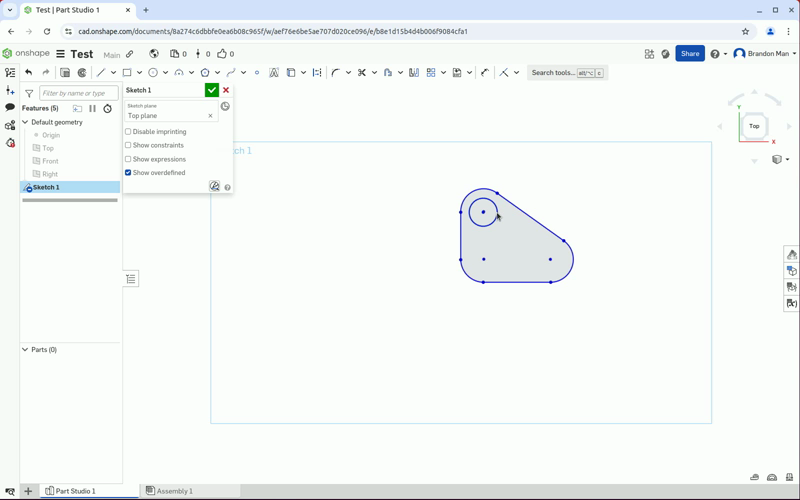
key_down(shift)
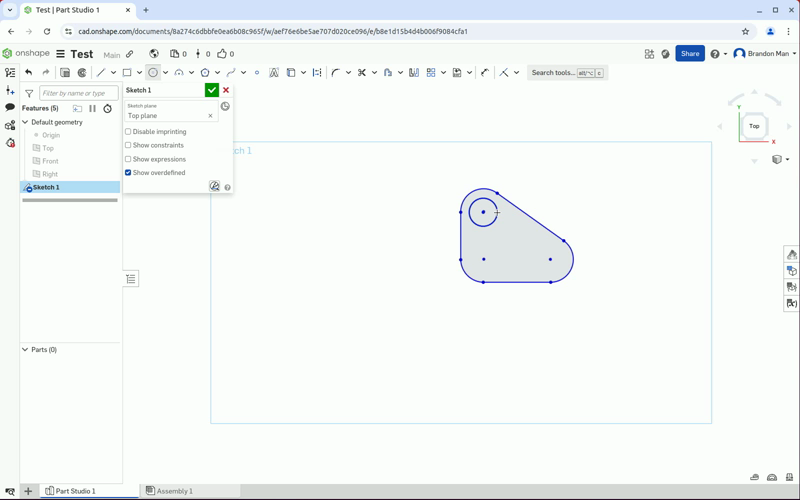
mouse_move(483, 259)
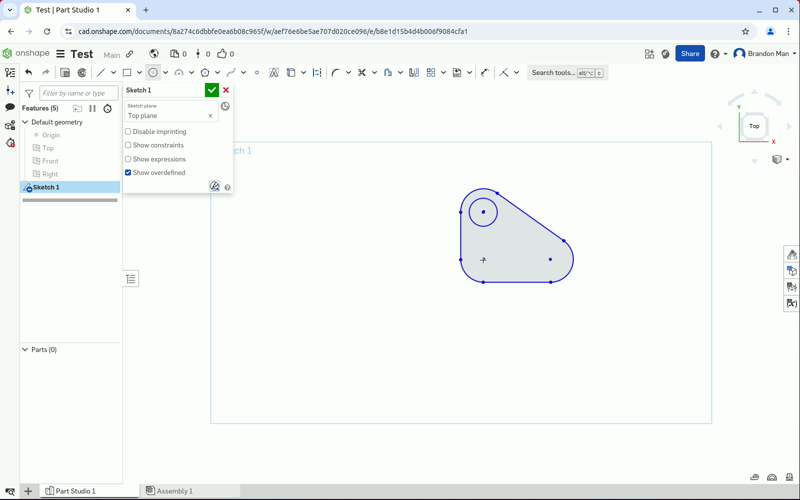
click(483, 259)
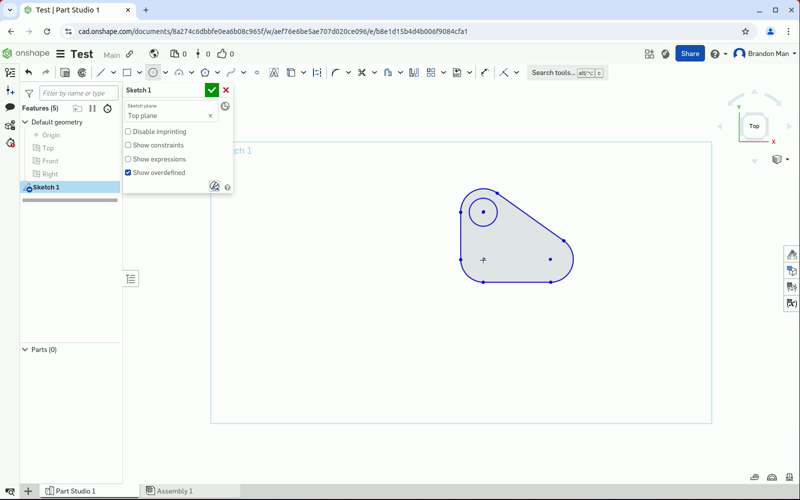
key_up(shift)
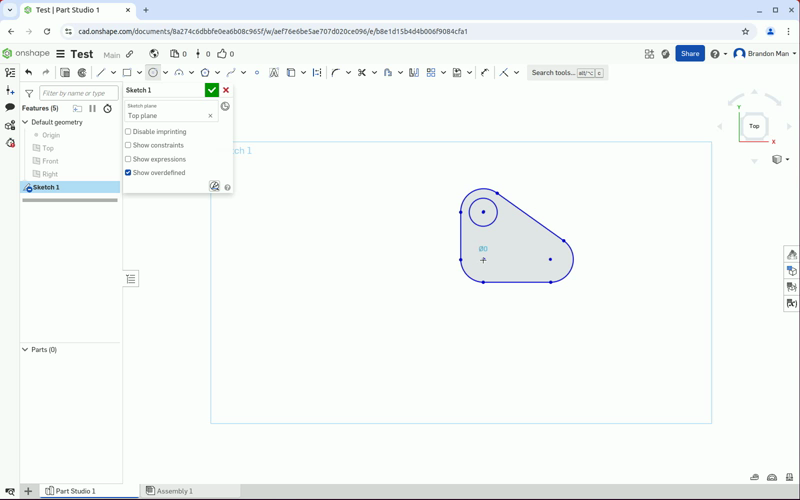
mouse_move(496, 259)
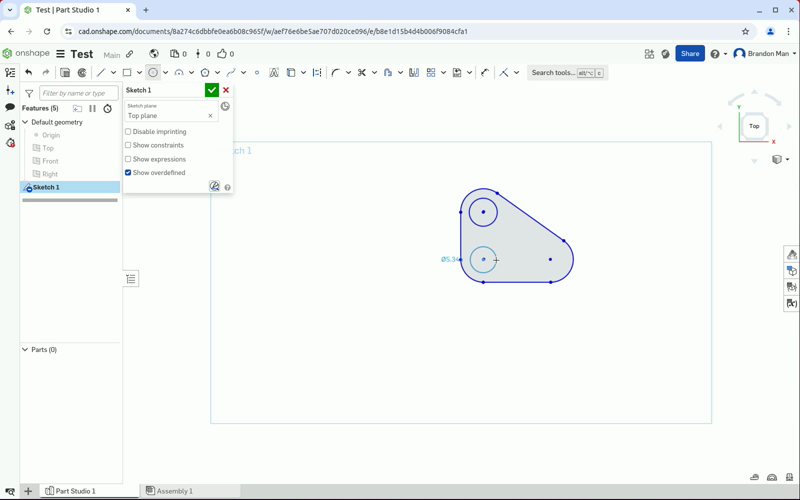
click(496, 259)
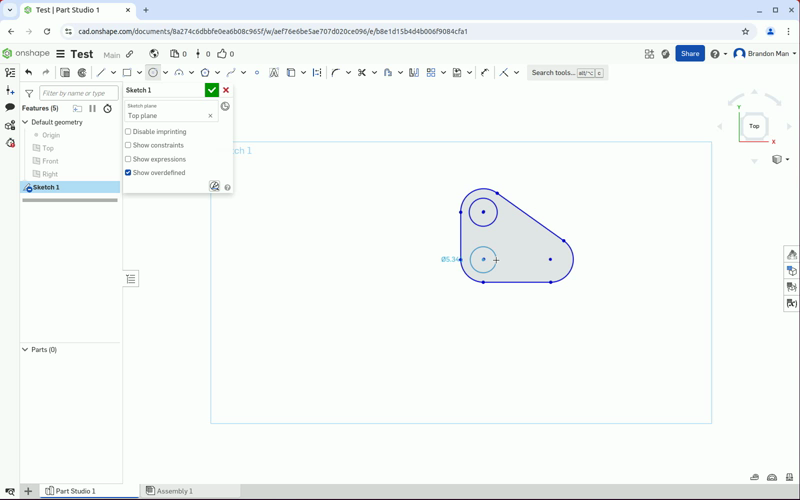
key(esc)
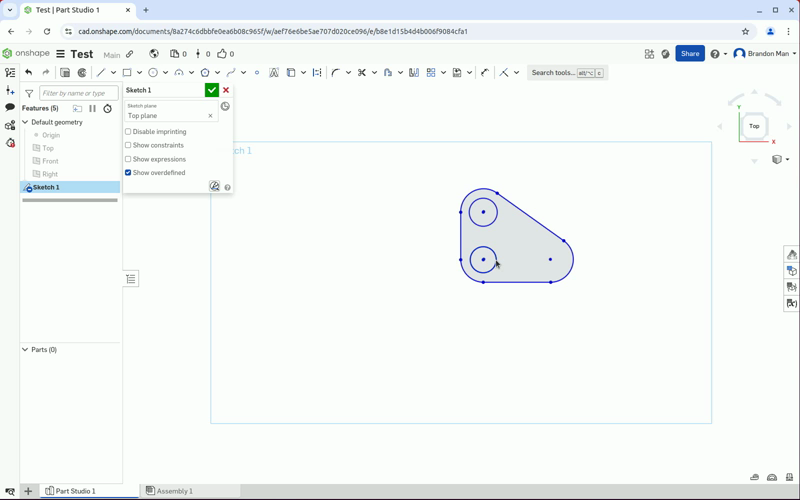
key(c)
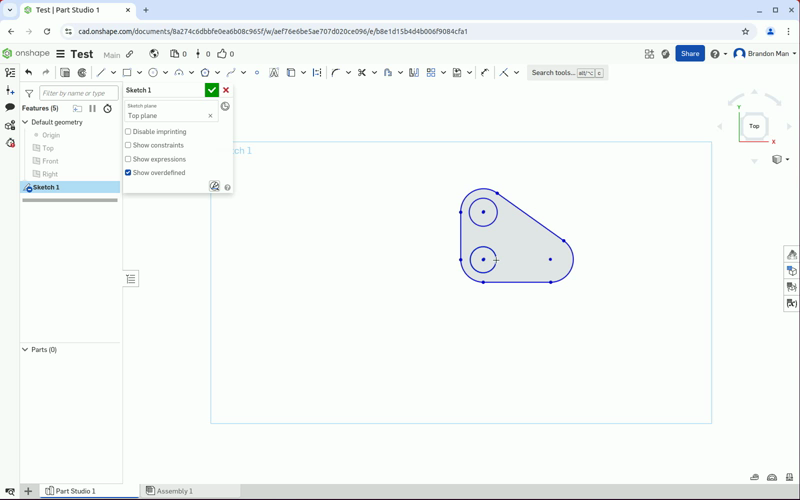
key_down(shift)
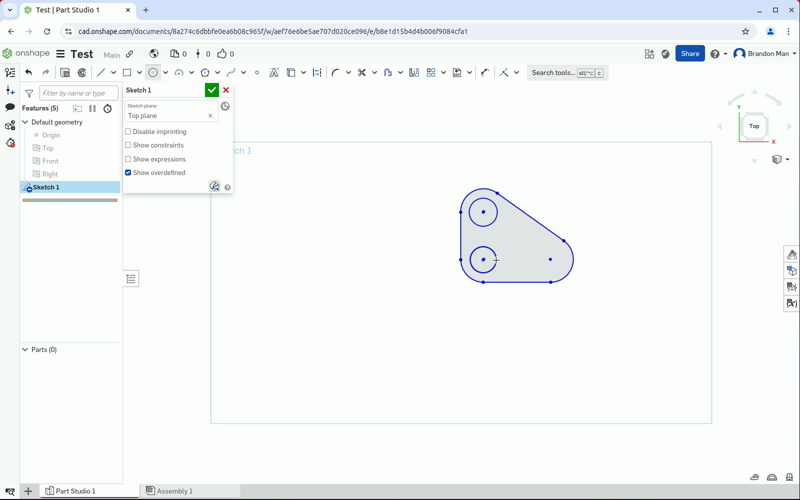
mouse_move(550, 259)
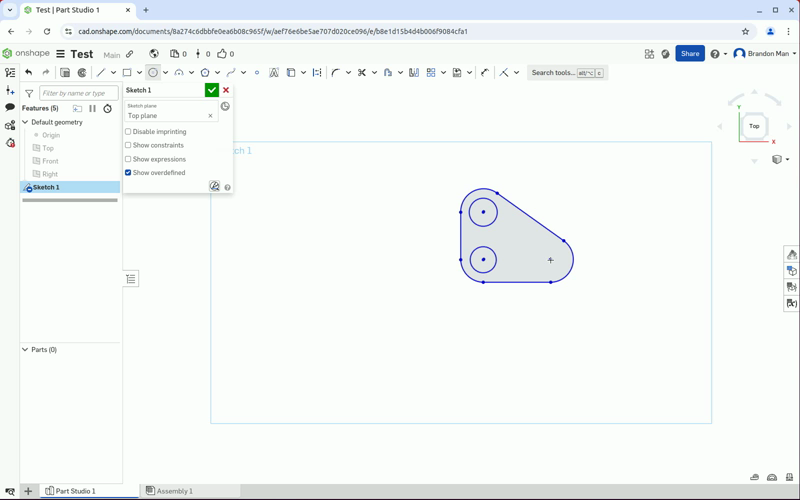
click(550, 259)
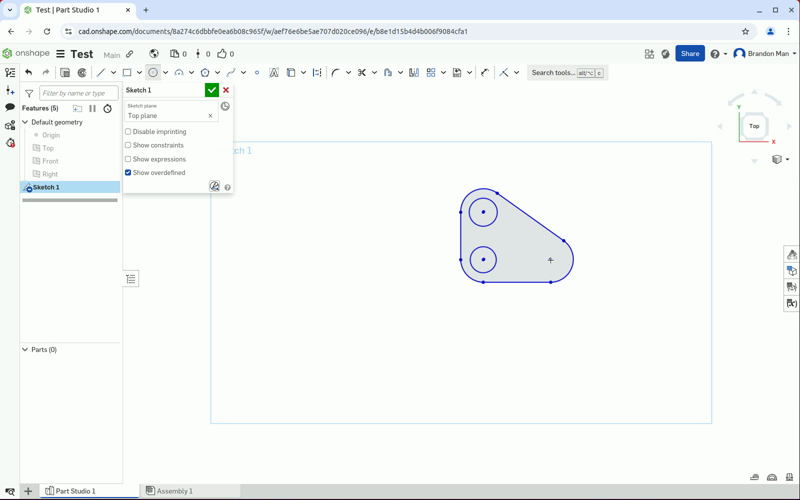
key_up(shift)
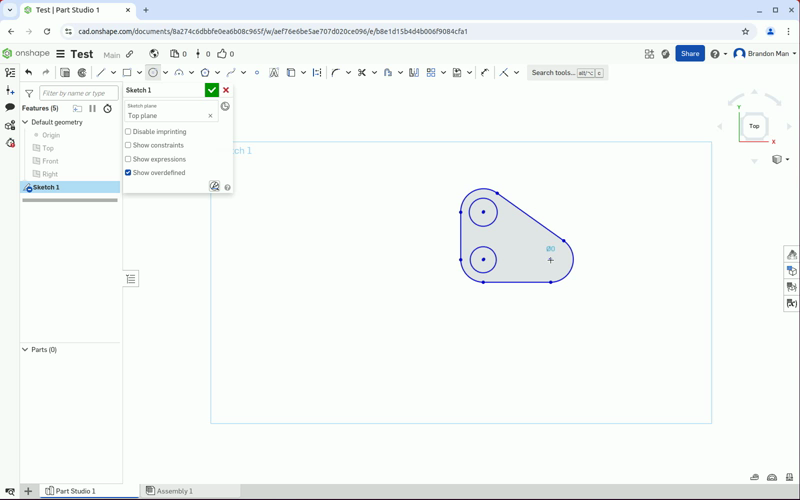
mouse_move(564, 259)
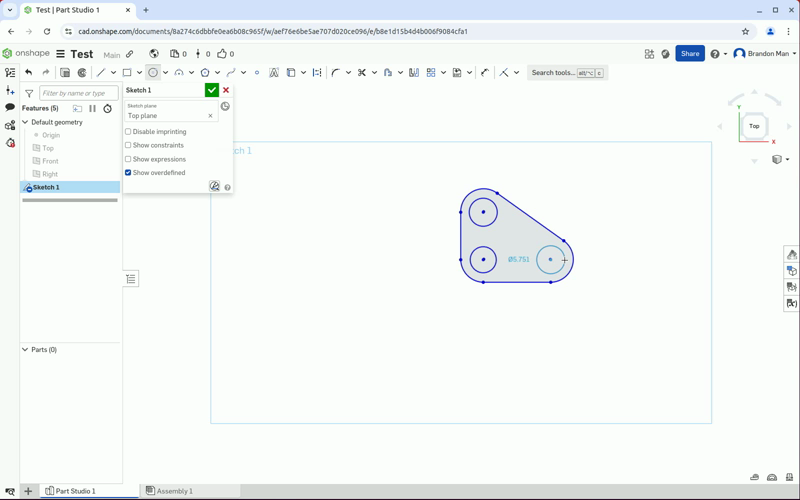
click(564, 259)
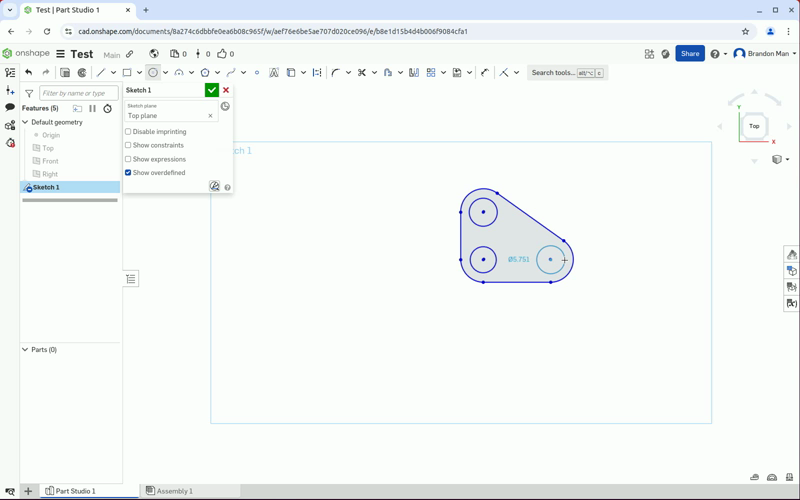
key(esc)
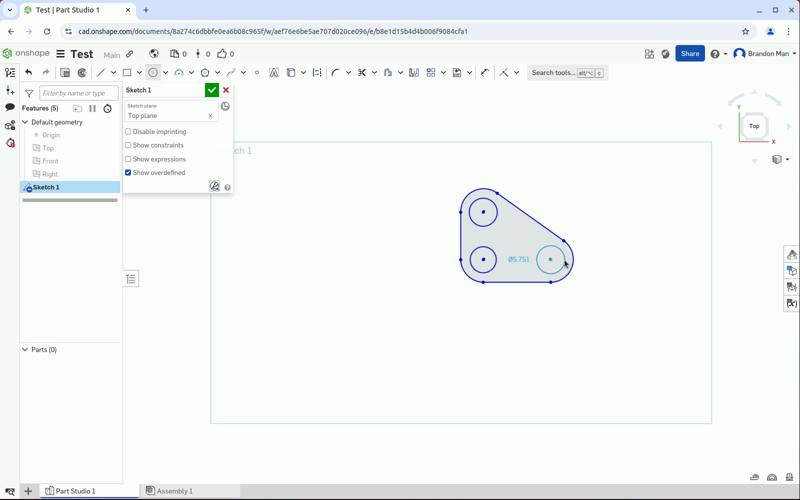
mouse_move(509, 270)
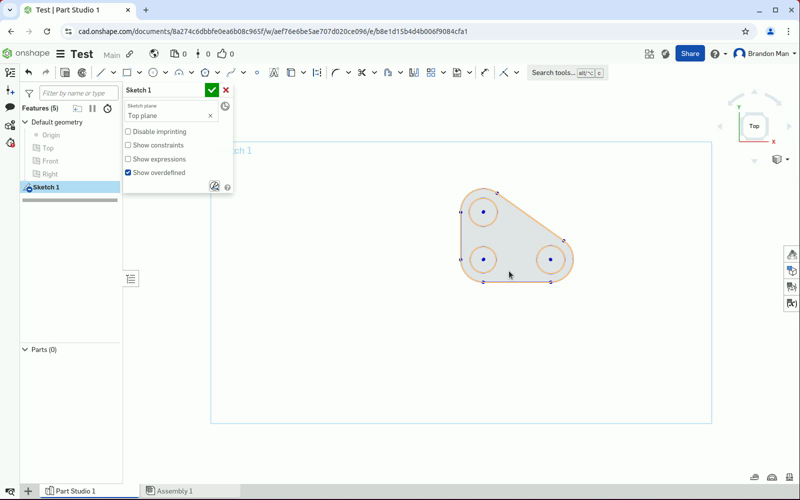
click(509, 270)
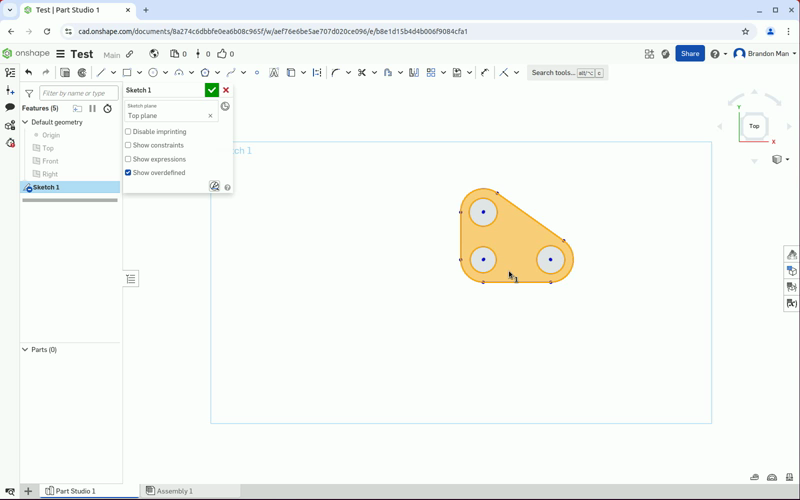
mouse_move(73, 352)
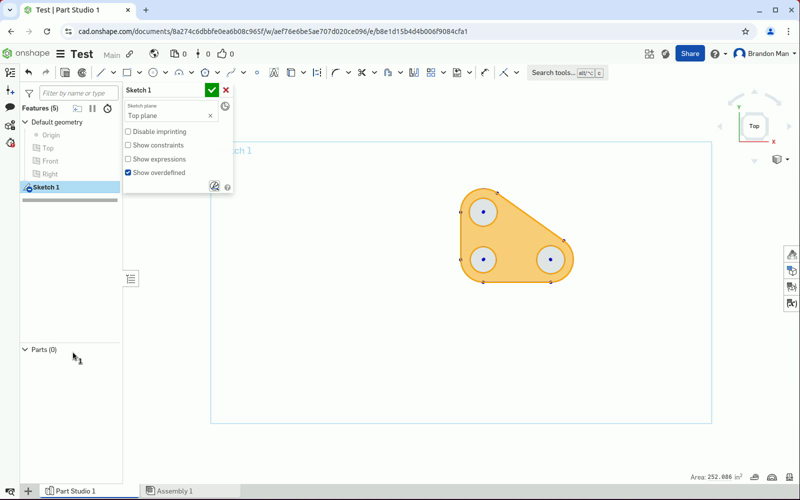
key(shift+y)
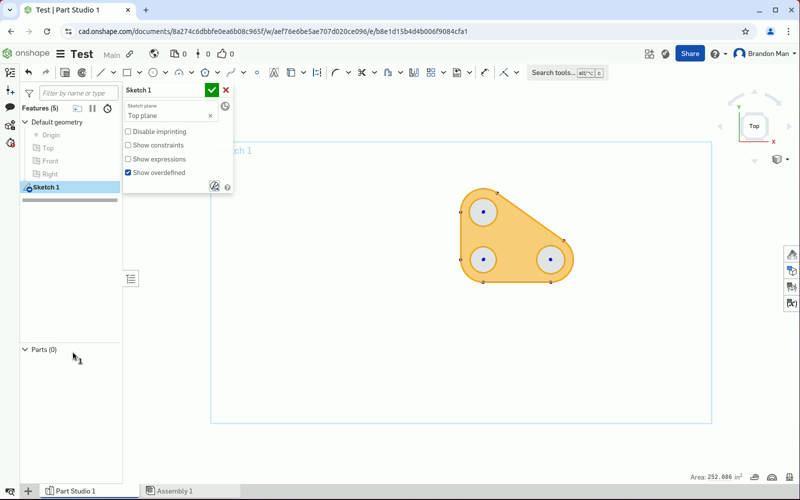
key(shift+e)
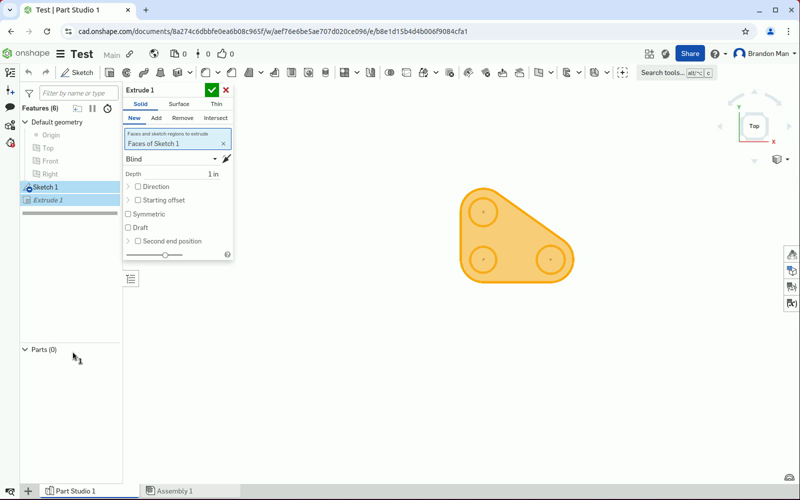
mouse_move(143, 106)
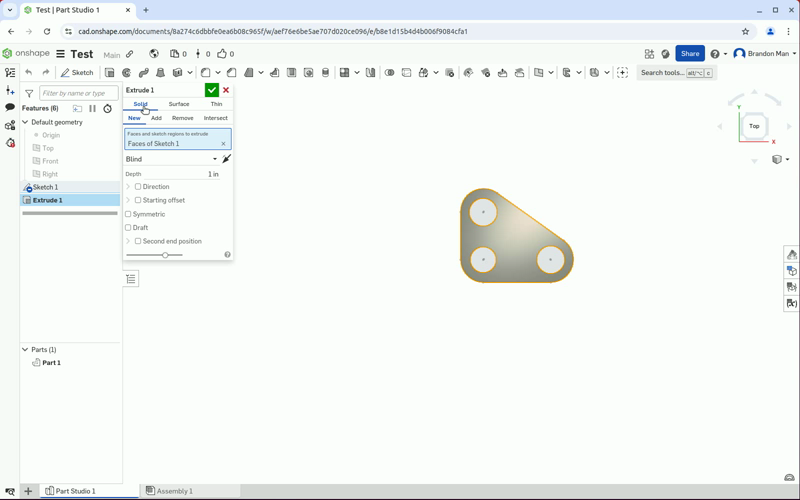
click(143, 106)
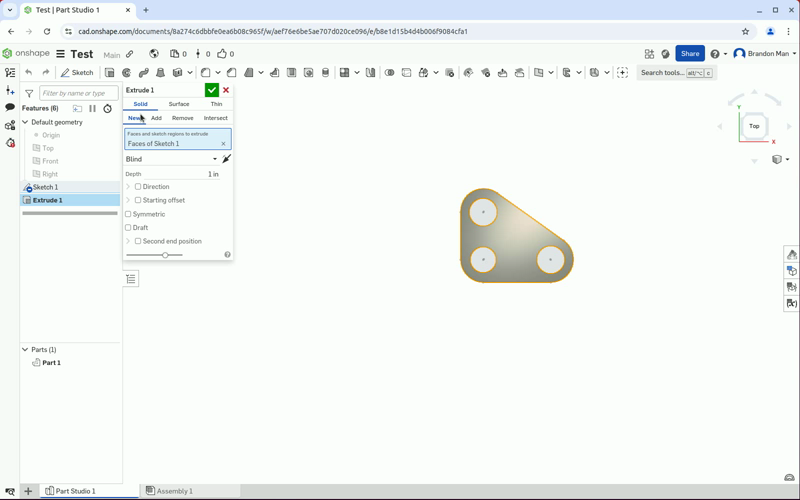
mouse_move(137, 120)
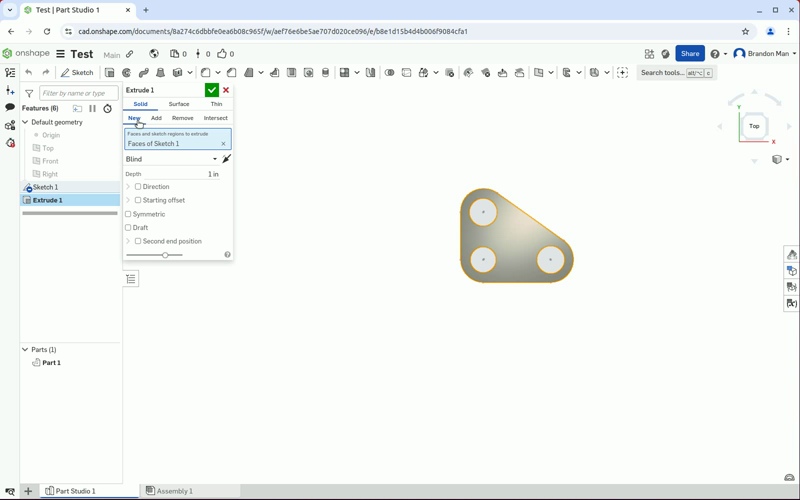
click(137, 120)
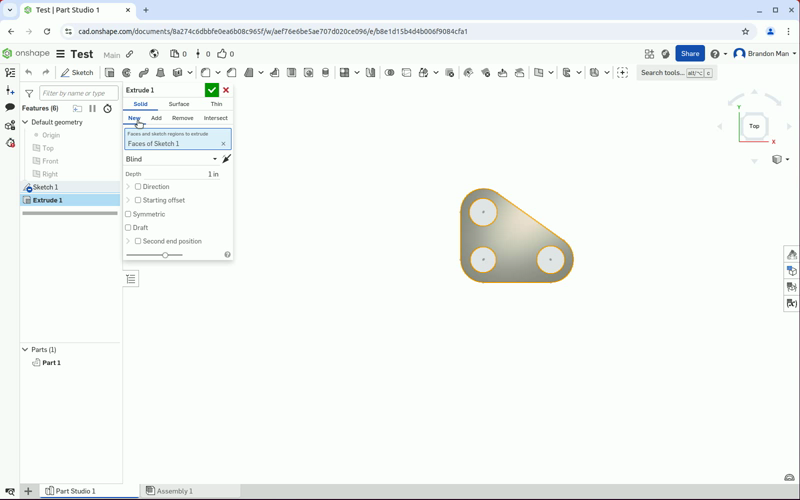
key(tab, 4)
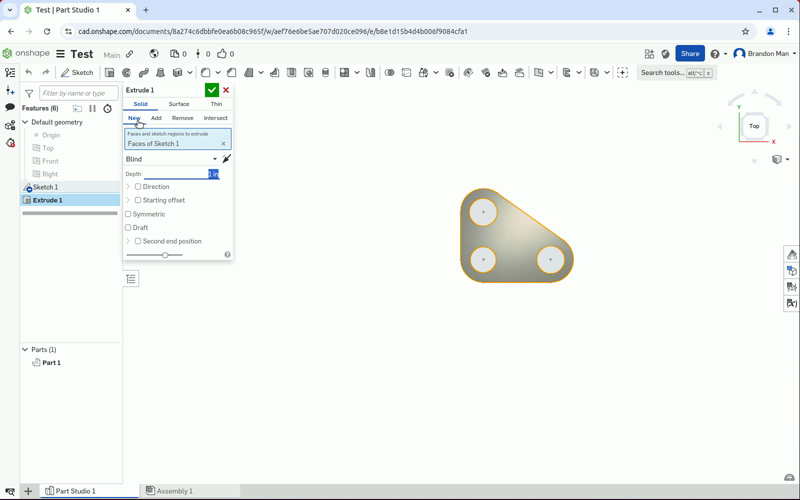
text(6.018)
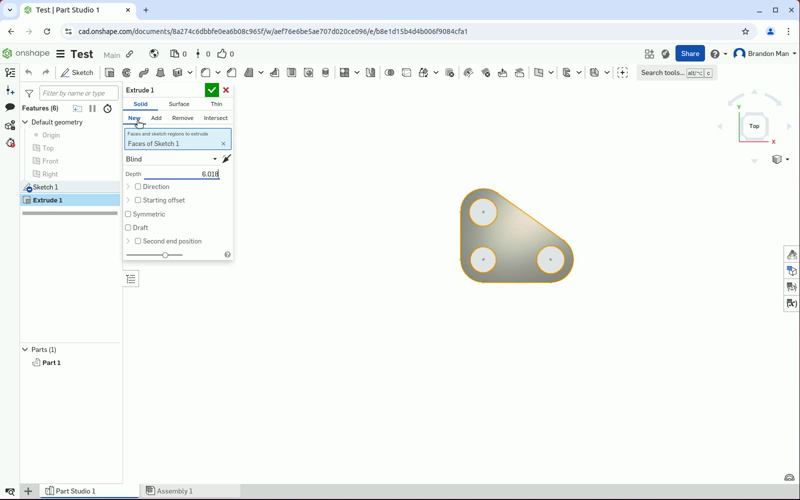
key(enter)
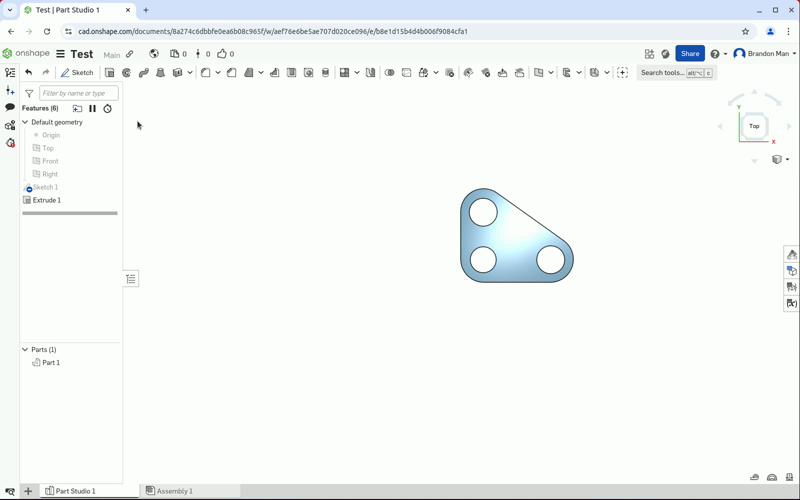
key(shift+h)
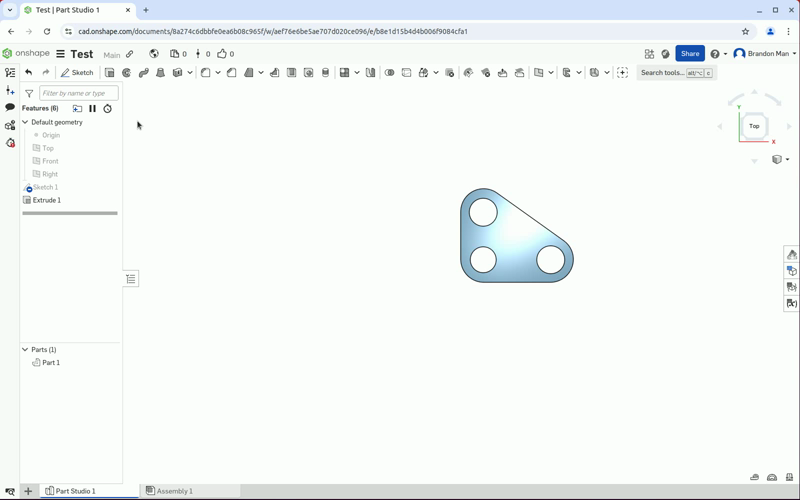
key(shift+h)
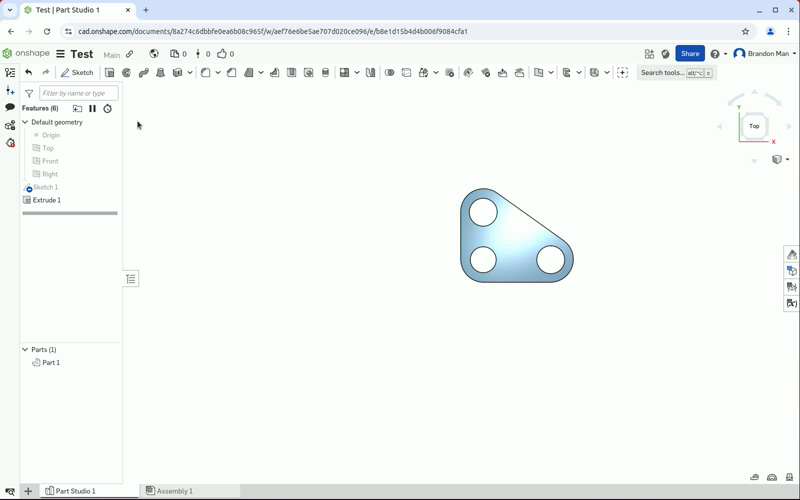
mouse_move(73, 189)
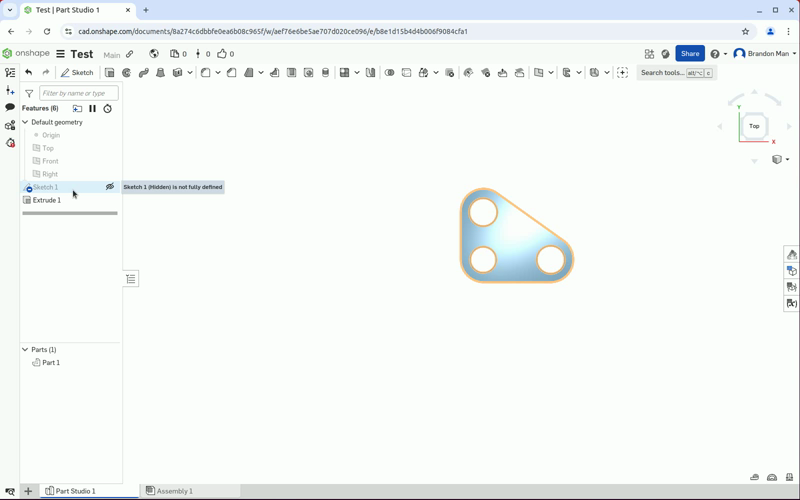
click(73, 189)
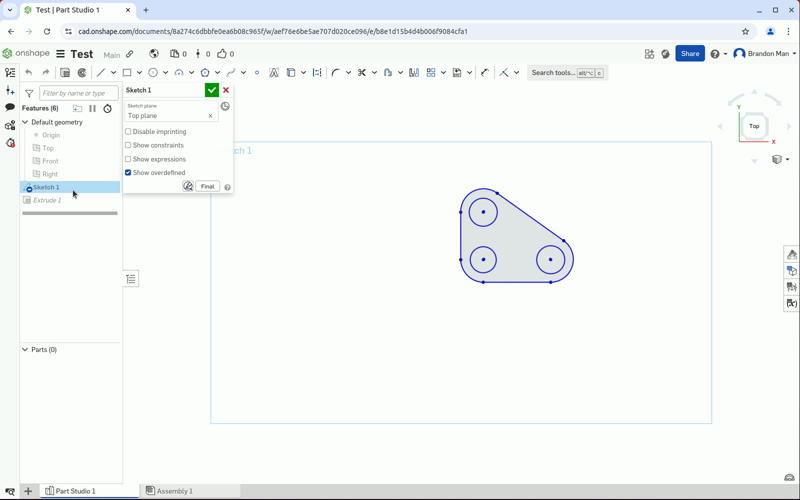
mouse_move(229, 92)
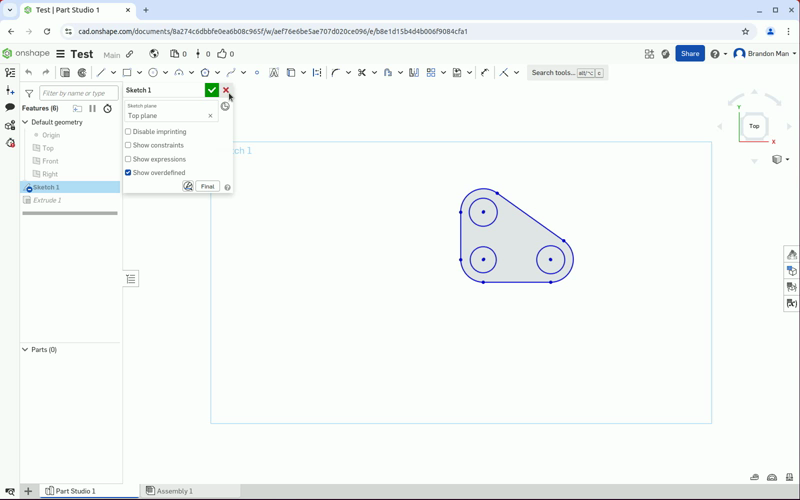
click(229, 92)
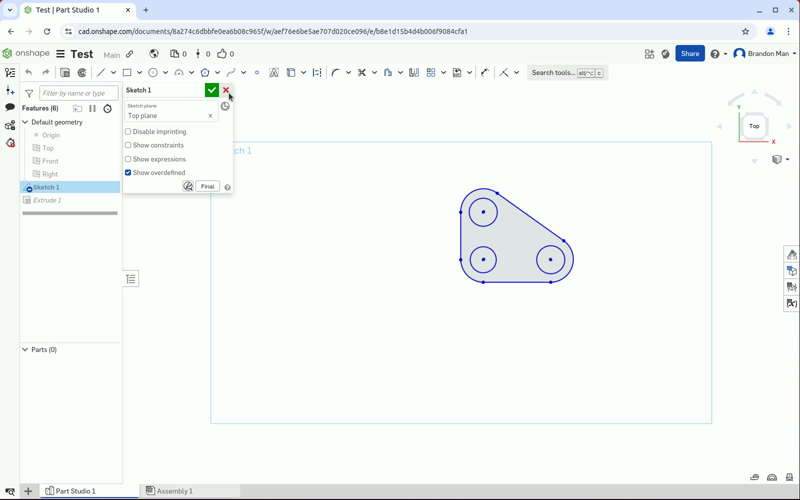
key(shift+s)
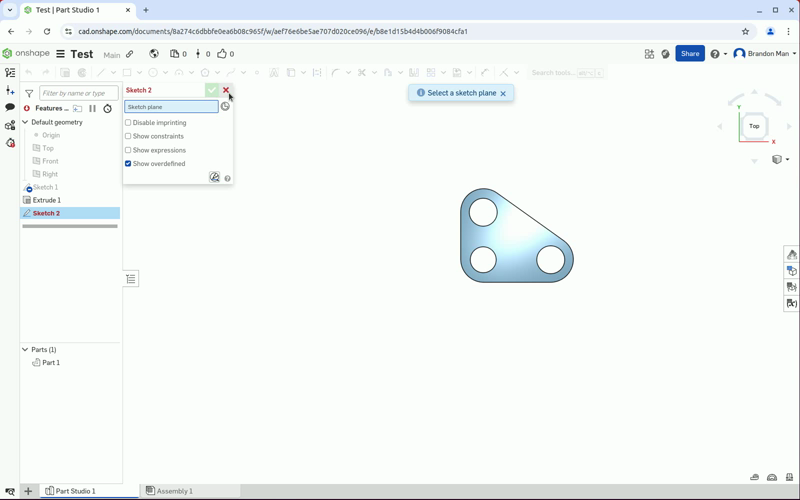
mouse_move(73, 150)
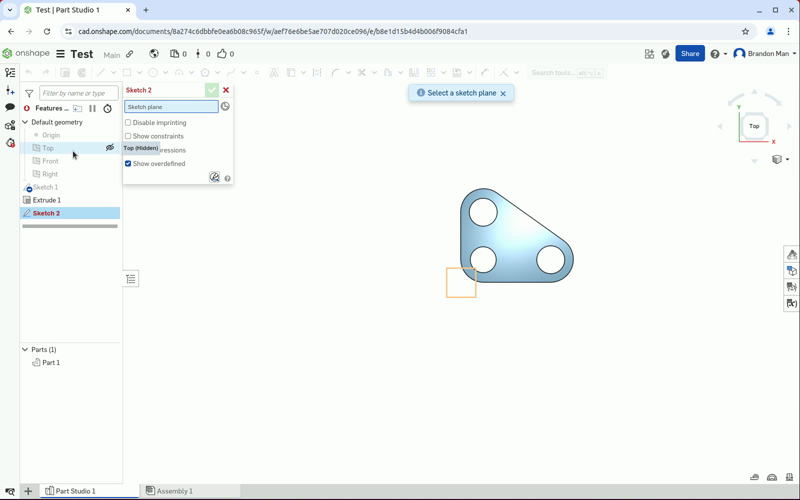
click(73, 150)
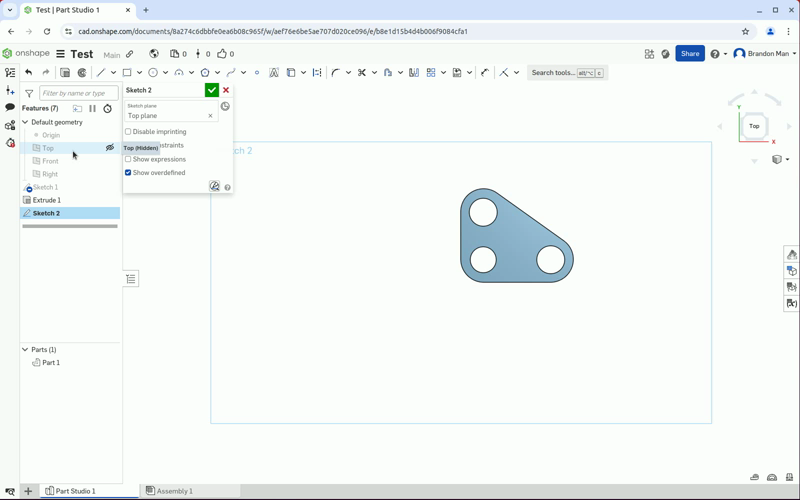
mouse_move(73, 352)
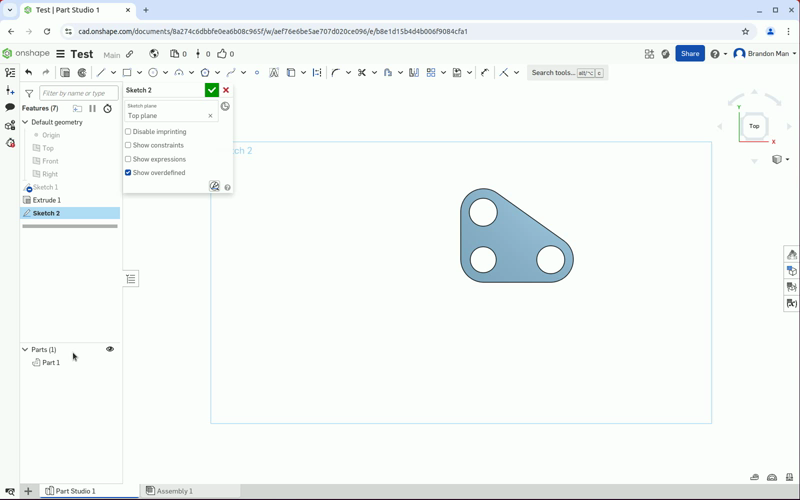
key(y)
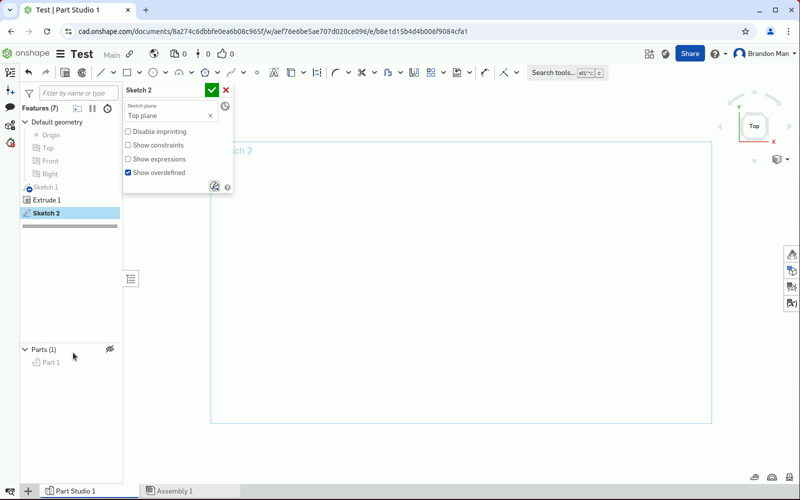
key(c)
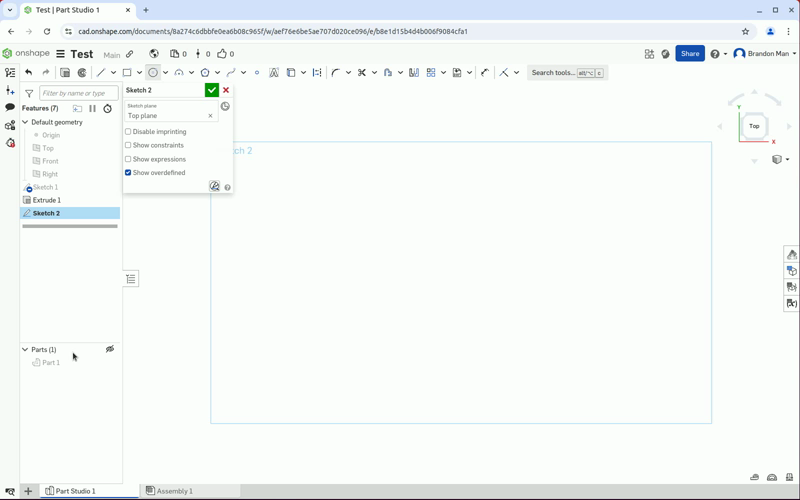
key_down(shift)
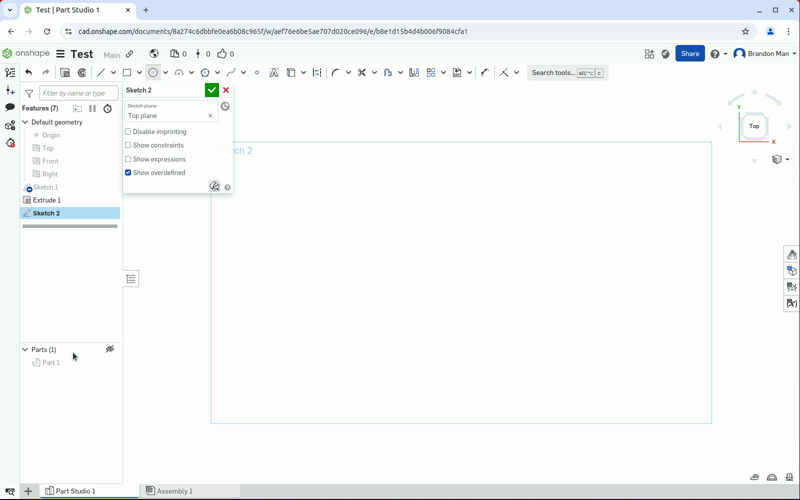
mouse_move(484, 259)
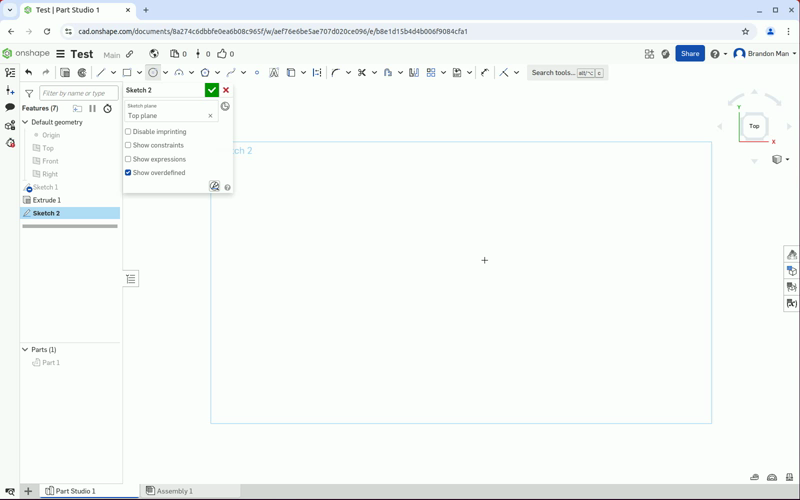
click(484, 259)
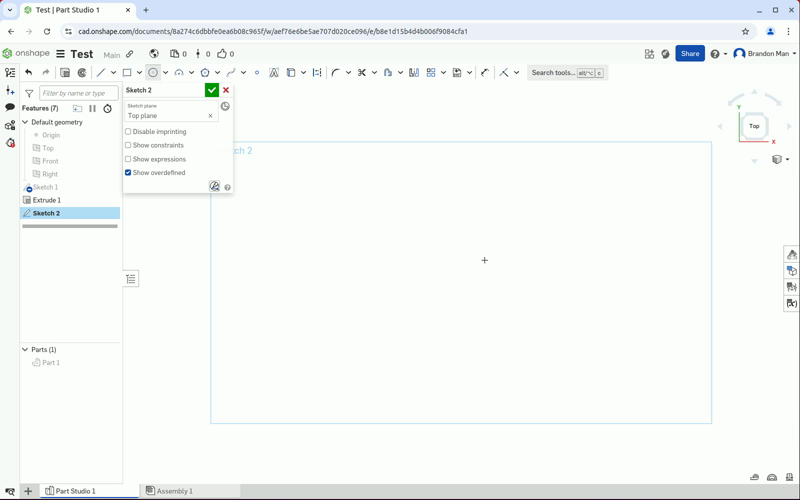
key_up(shift)
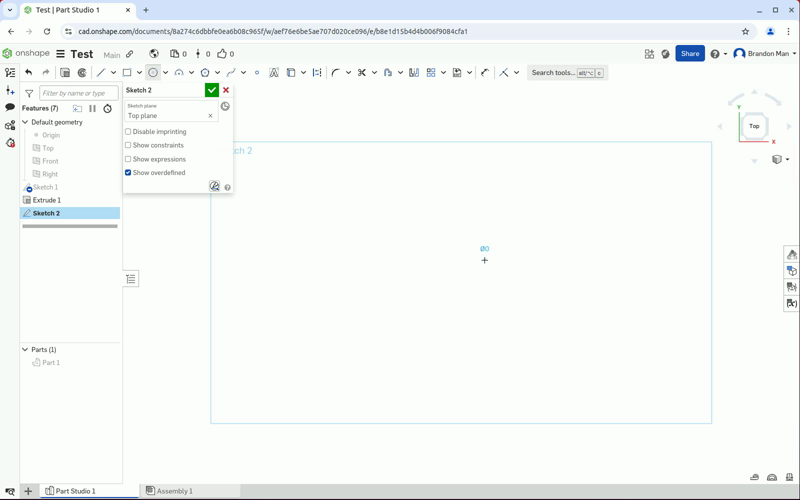
mouse_move(498, 259)
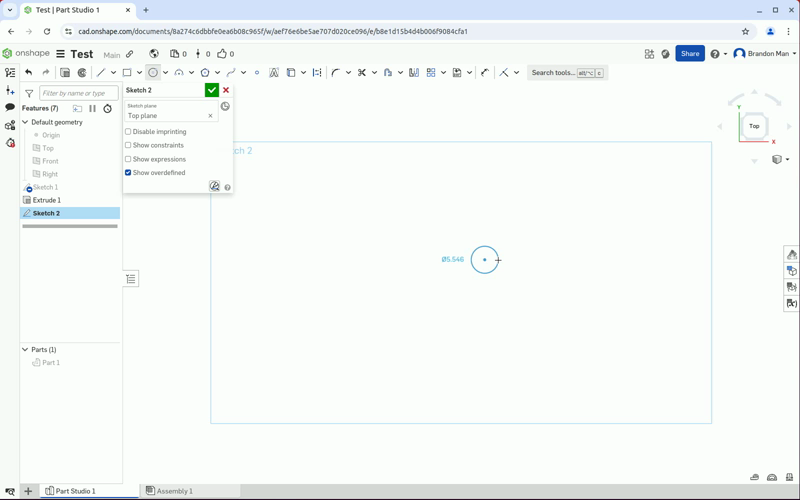
click(498, 259)
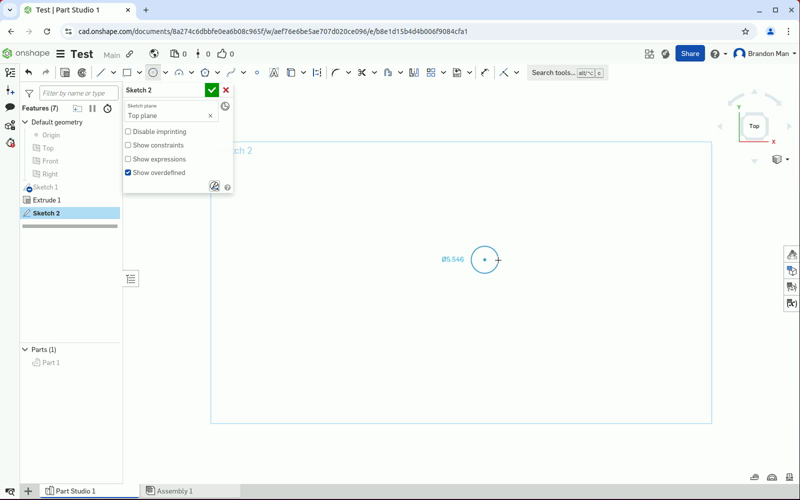
key(esc)
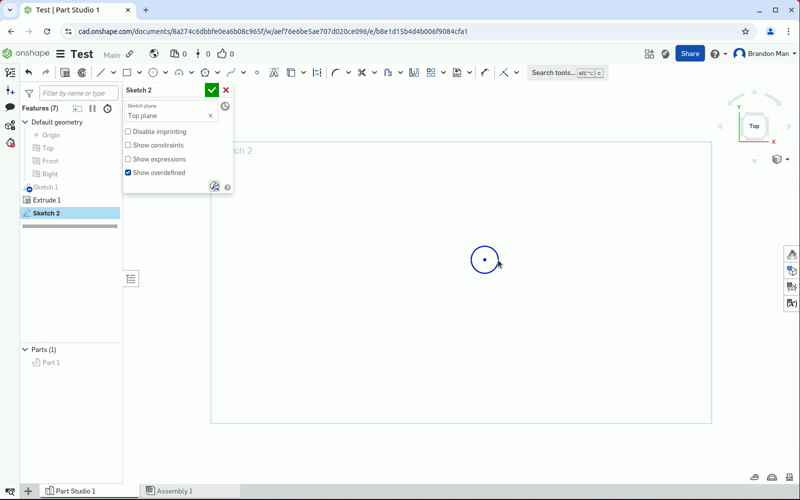
key(c)
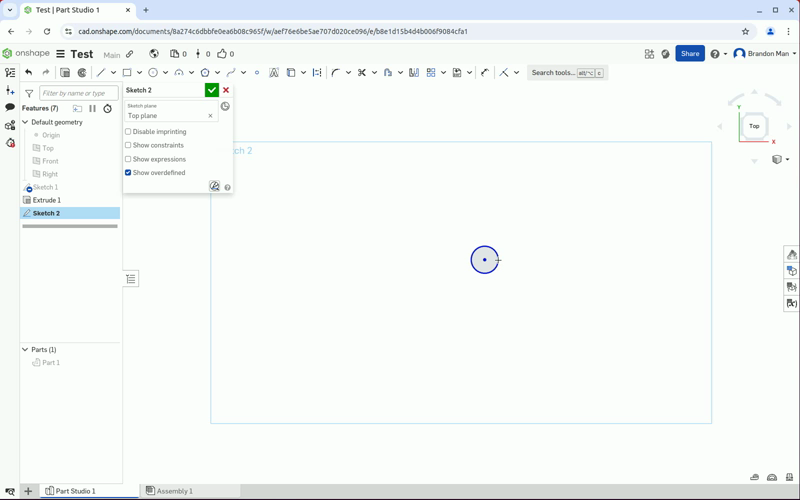
key_down(shift)
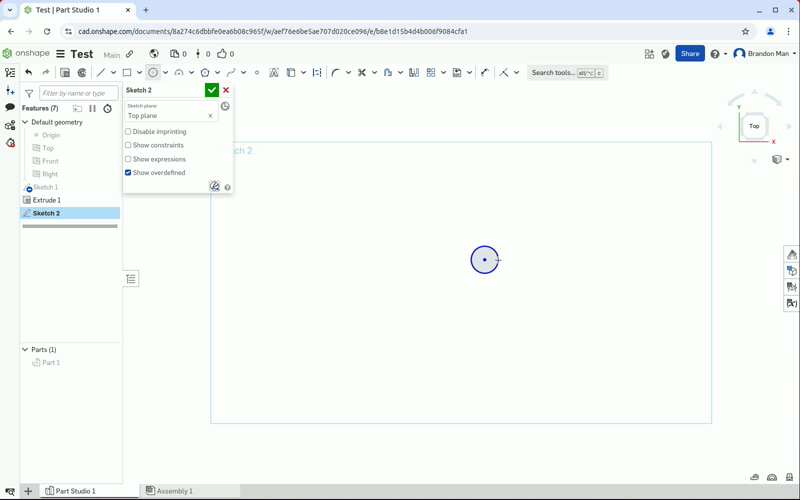
mouse_move(484, 259)
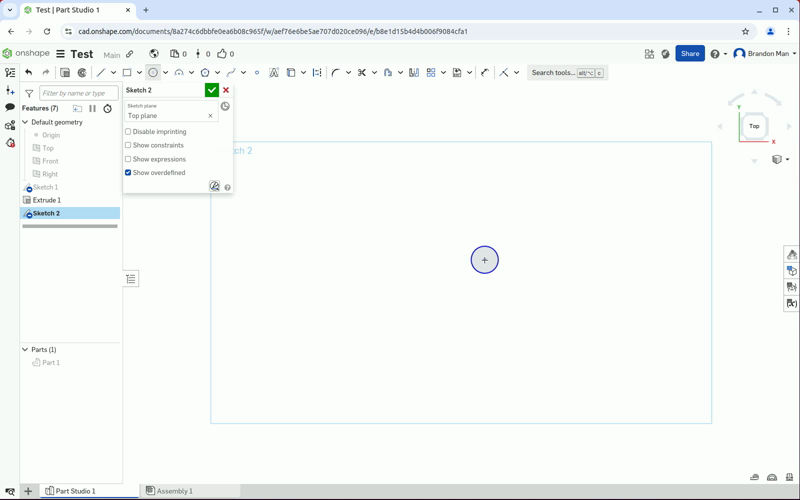
click(484, 259)
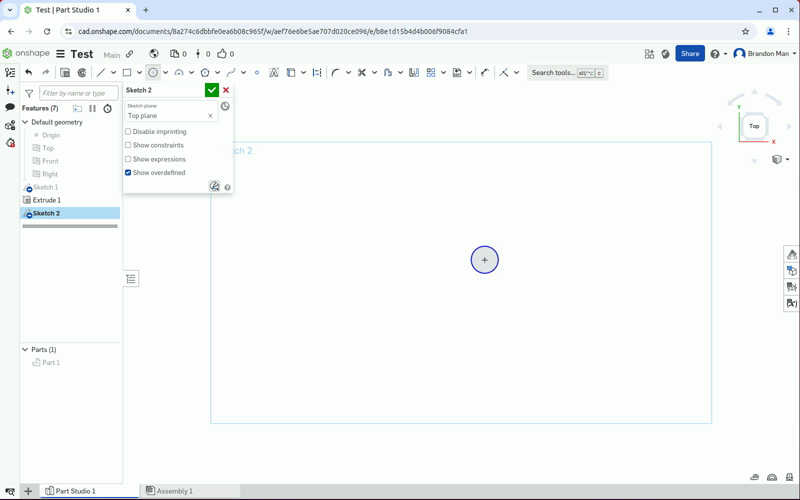
key_up(shift)
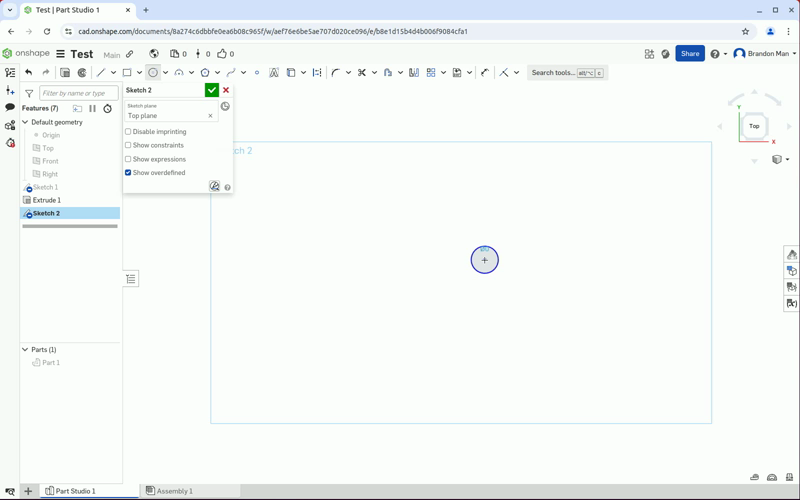
mouse_move(489, 259)
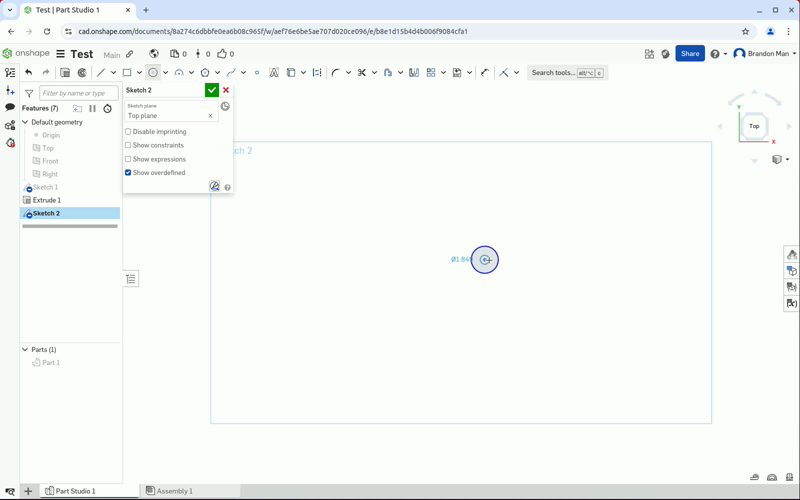
scroll(6)
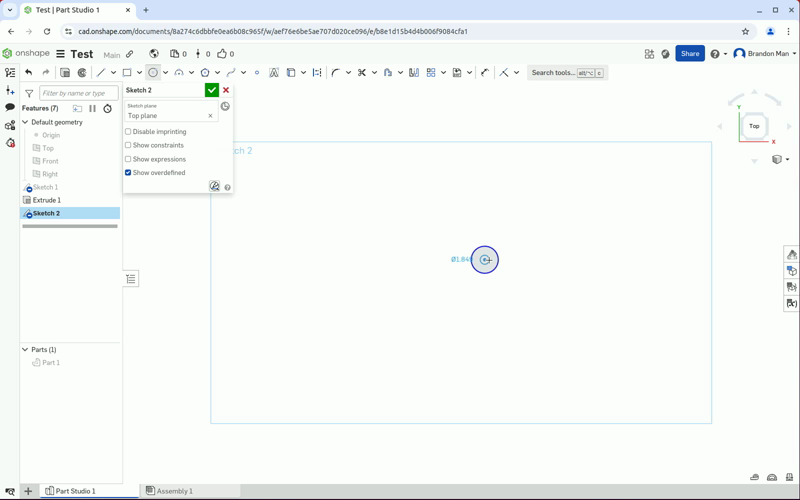
scroll(6)
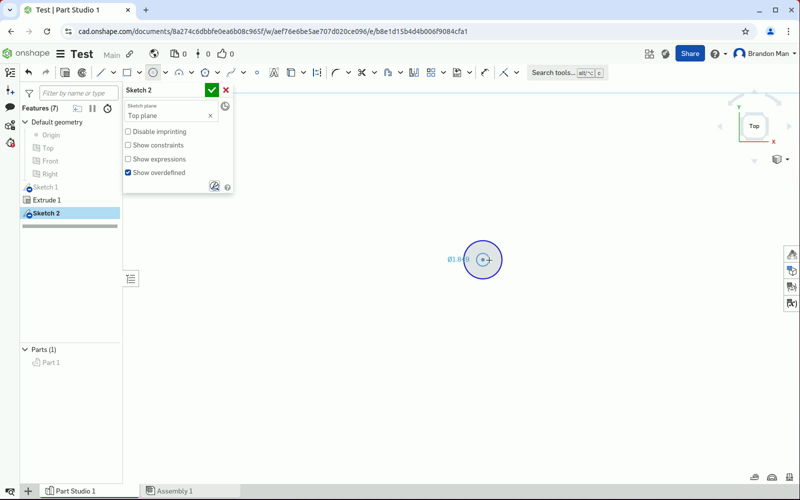
scroll(6)
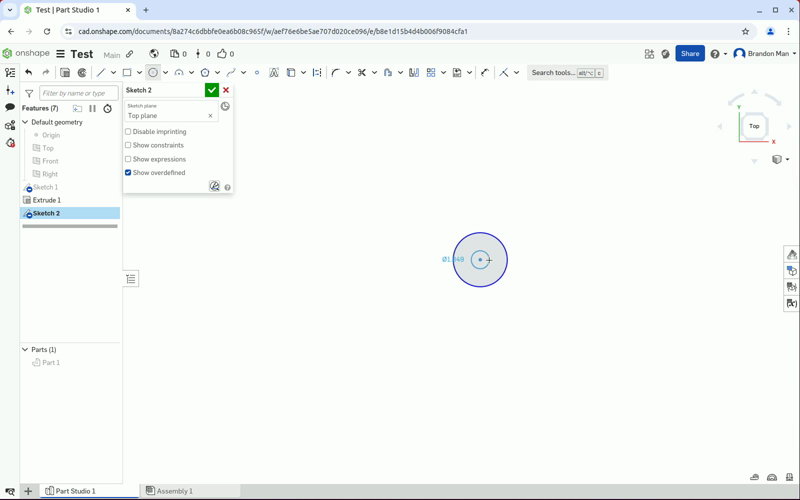
scroll(6)
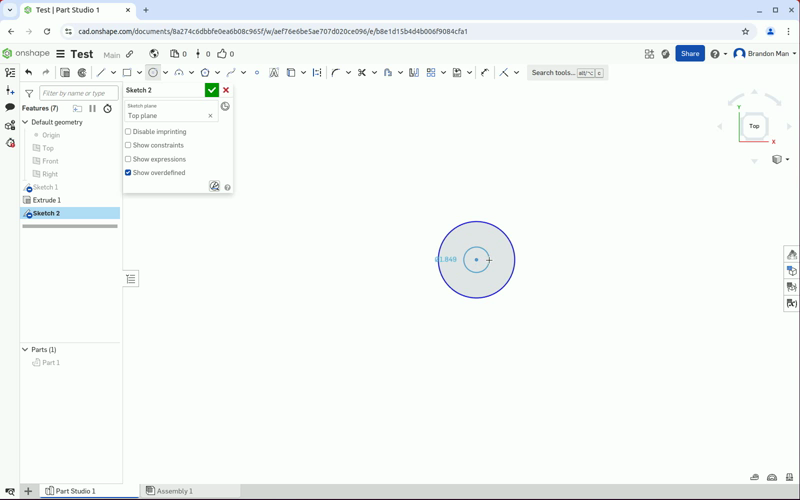
scroll(6)
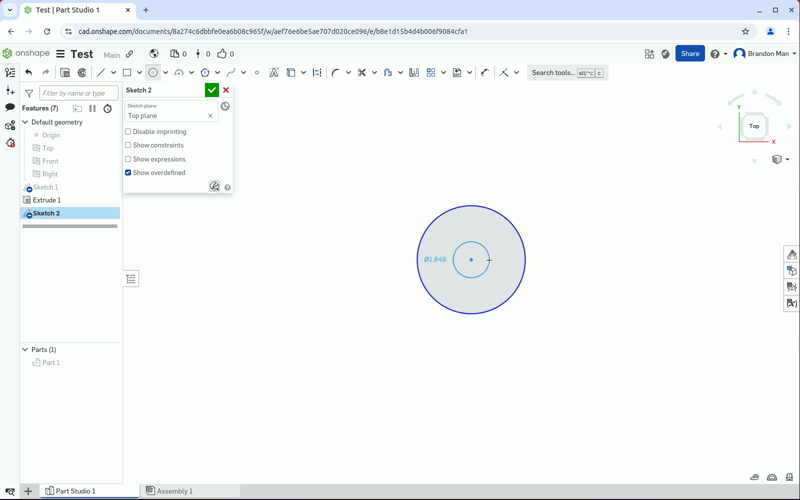
scroll(6)
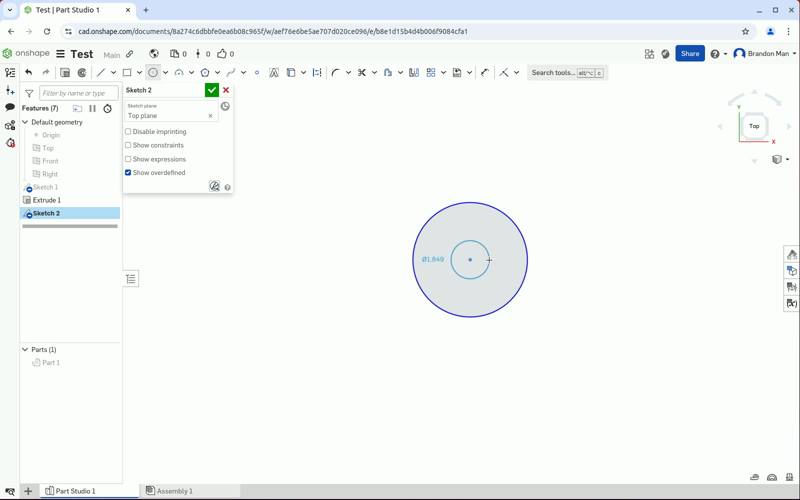
scroll(6)
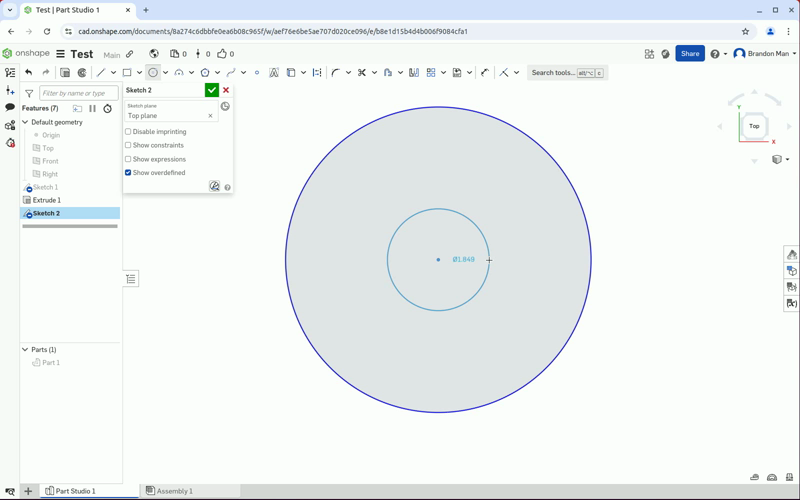
click(489, 259)
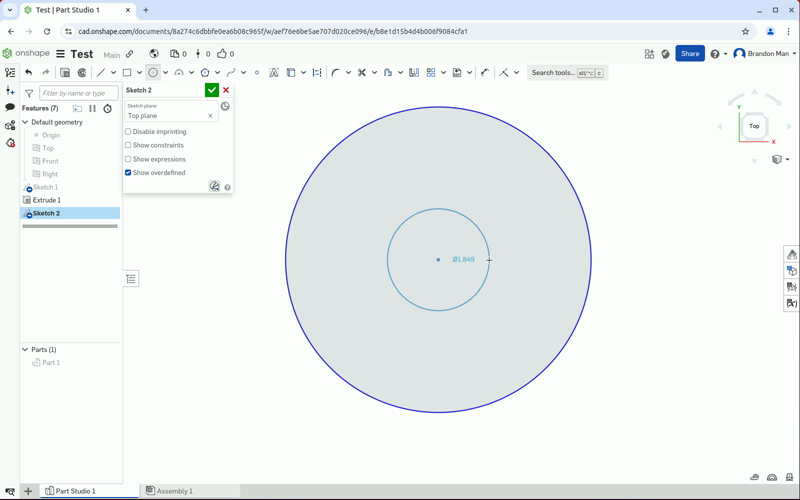
scroll(-6)
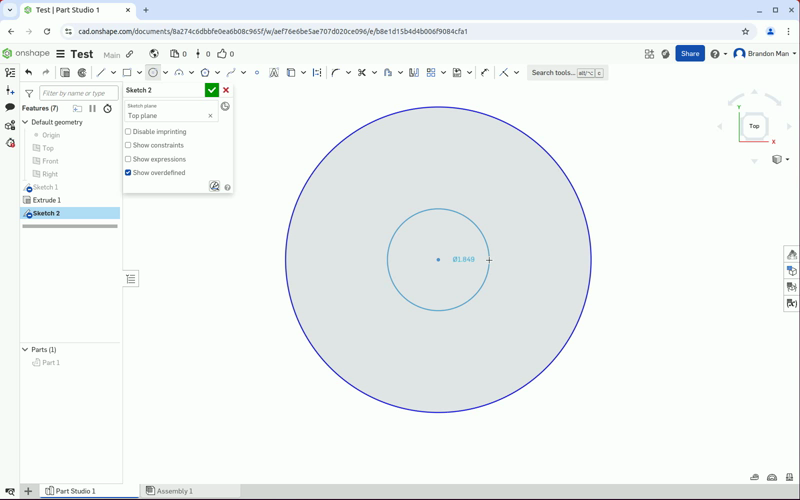
scroll(-6)
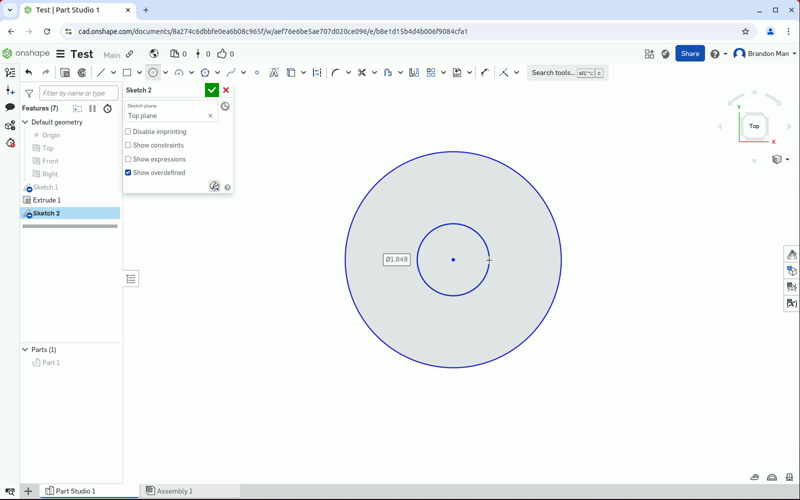
scroll(-6)
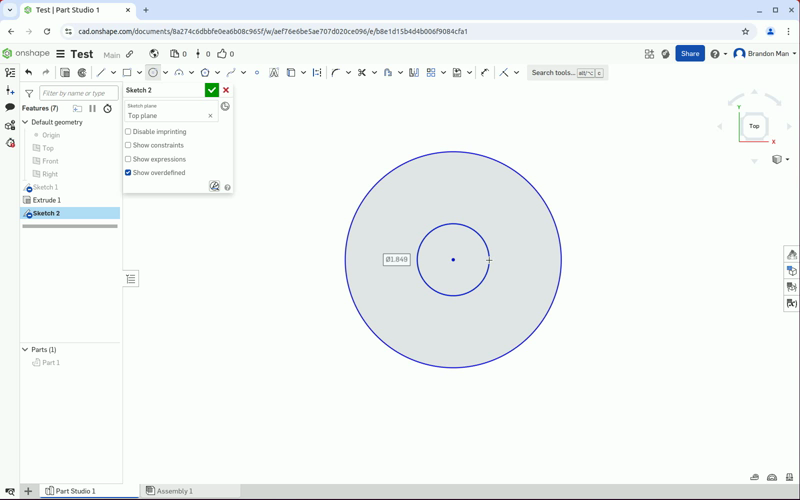
scroll(-6)
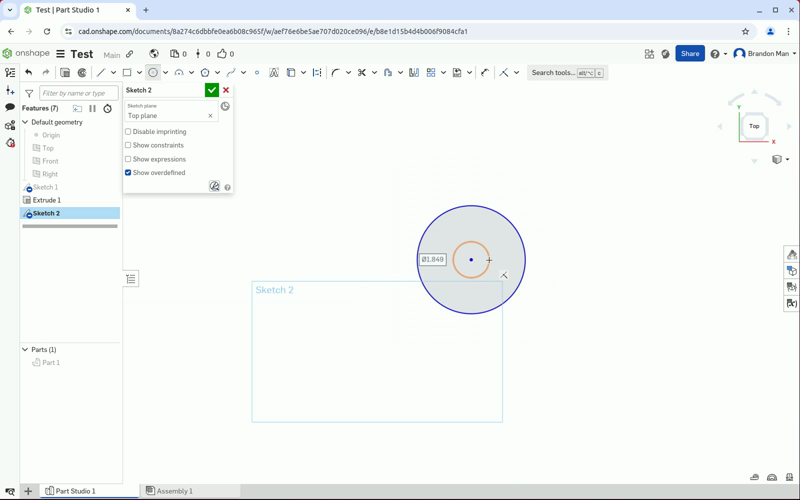
scroll(-6)
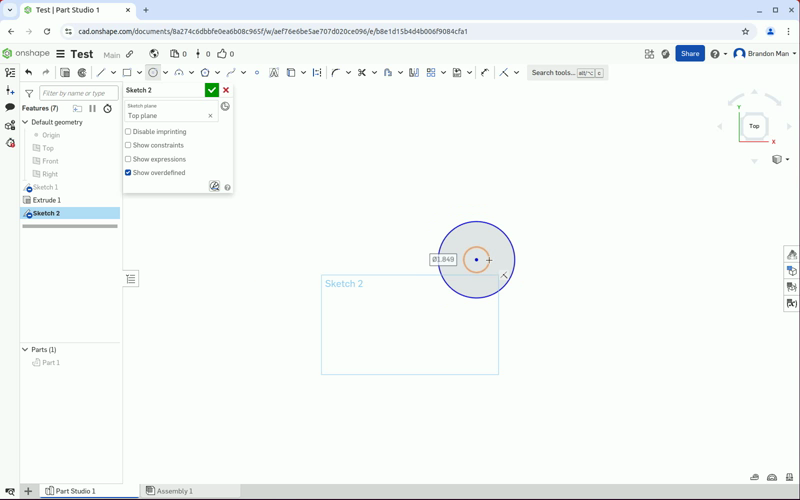
scroll(-6)
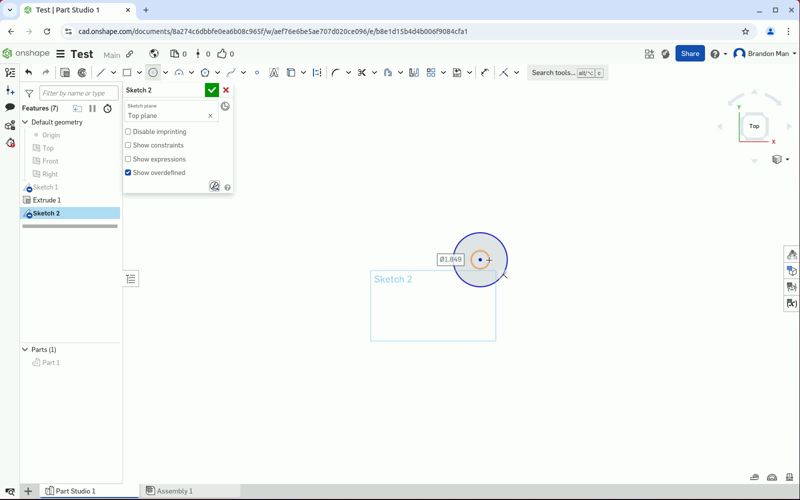
scroll(-6)
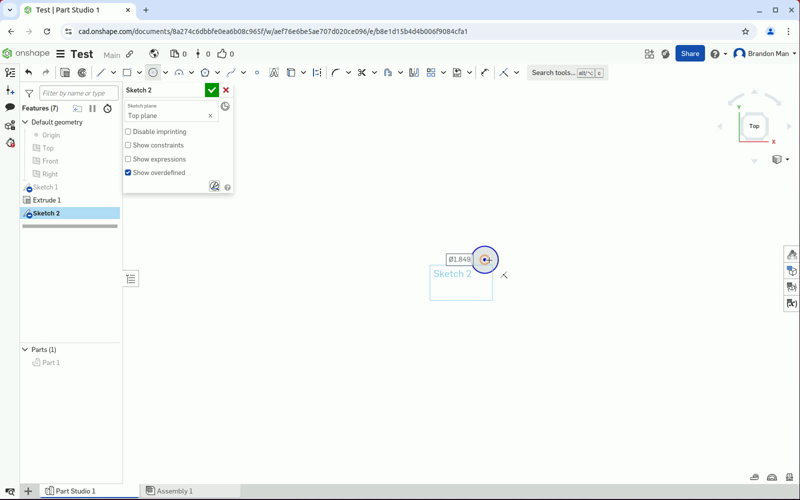
key(esc)
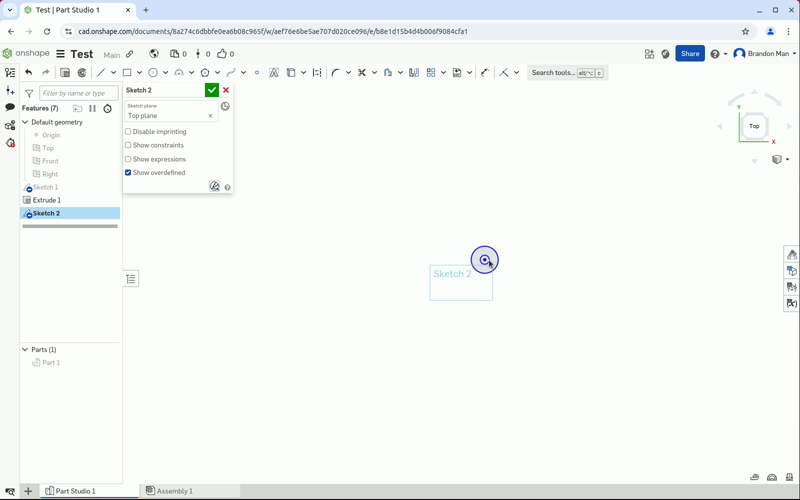
mouse_move(493, 260)
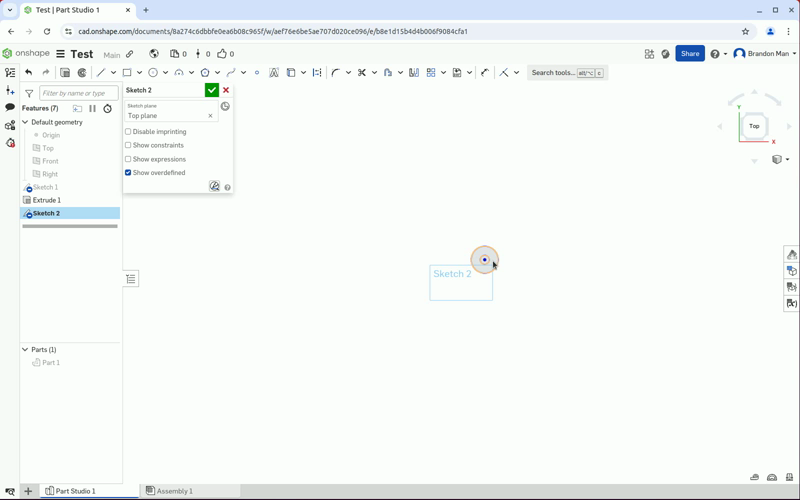
scroll(6)
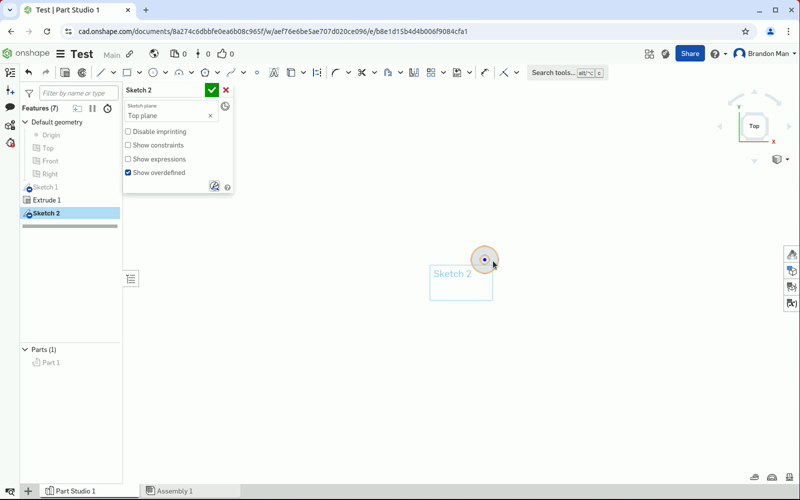
scroll(6)
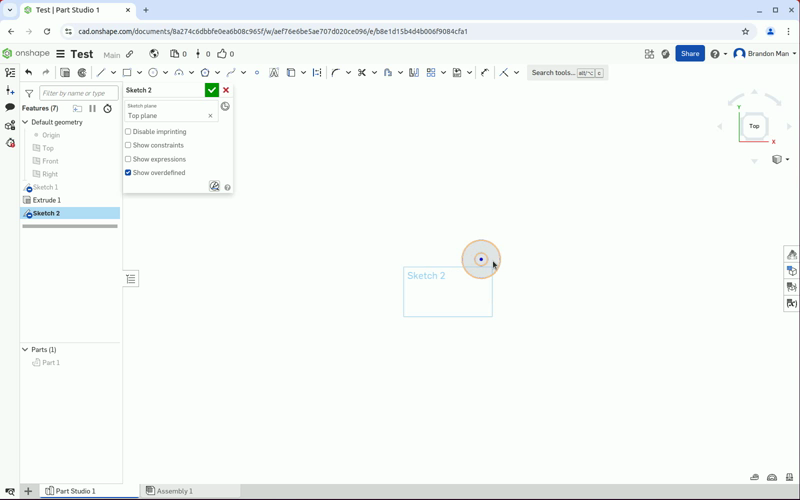
scroll(6)
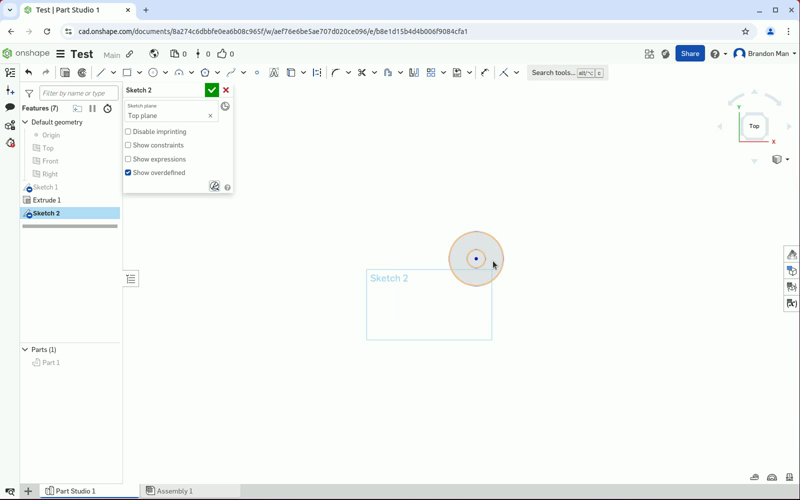
scroll(6)
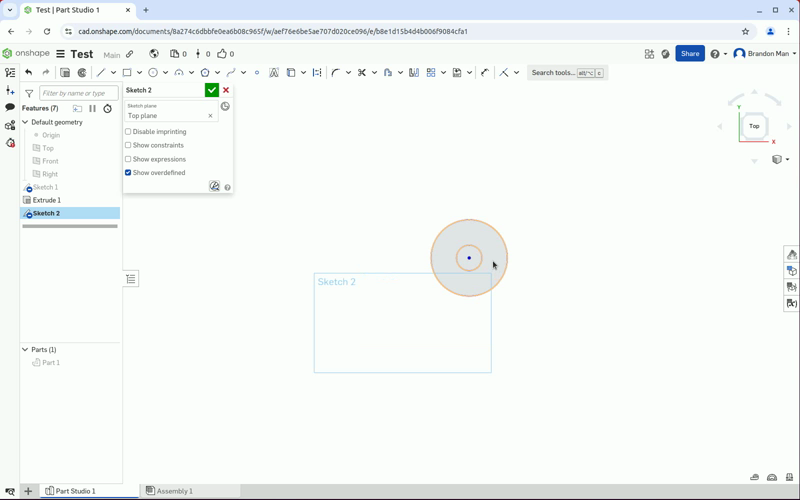
scroll(6)
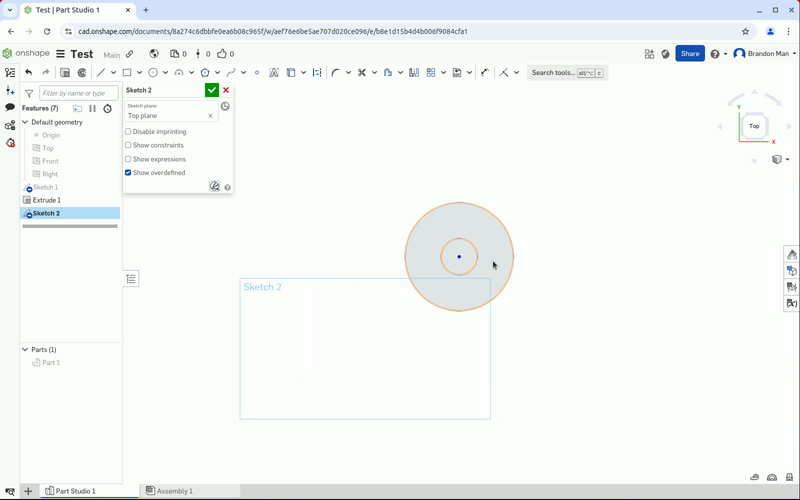
scroll(6)
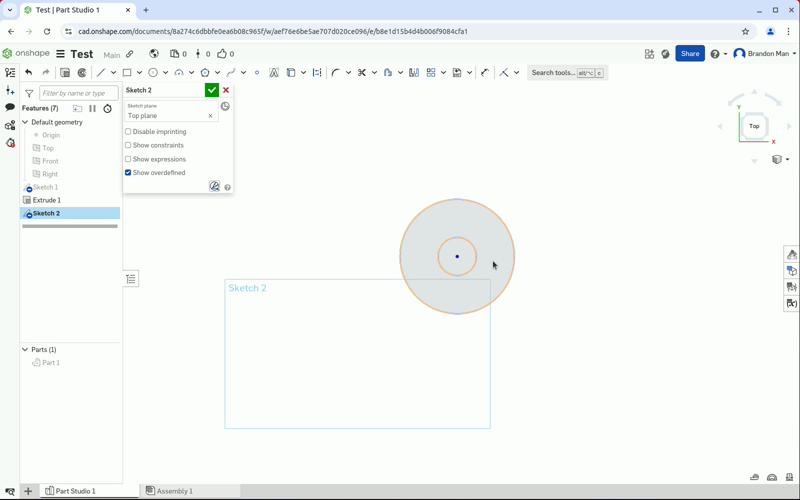
scroll(6)
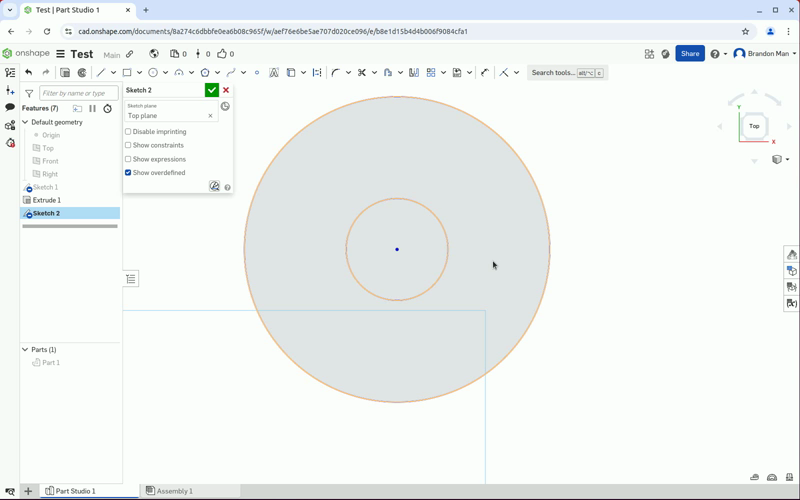
click(493, 260)
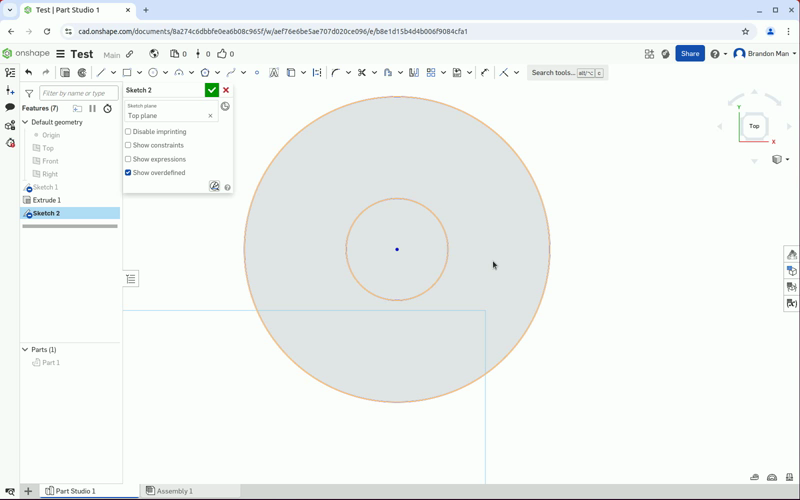
scroll(-6)
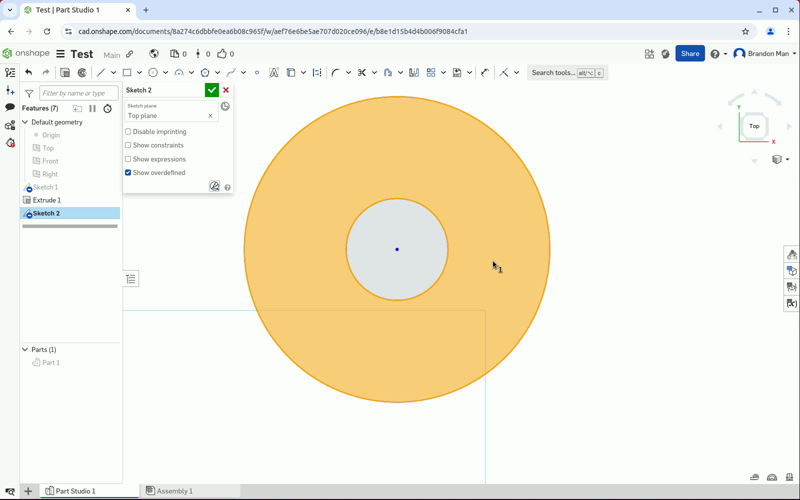
scroll(-6)
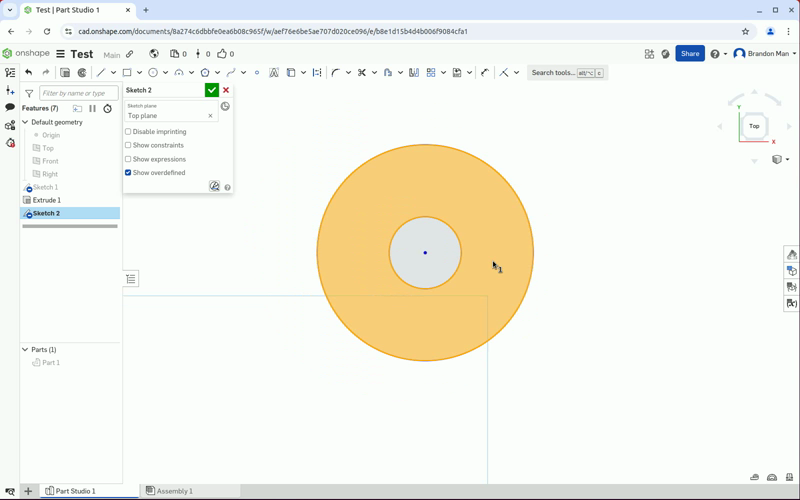
scroll(-6)
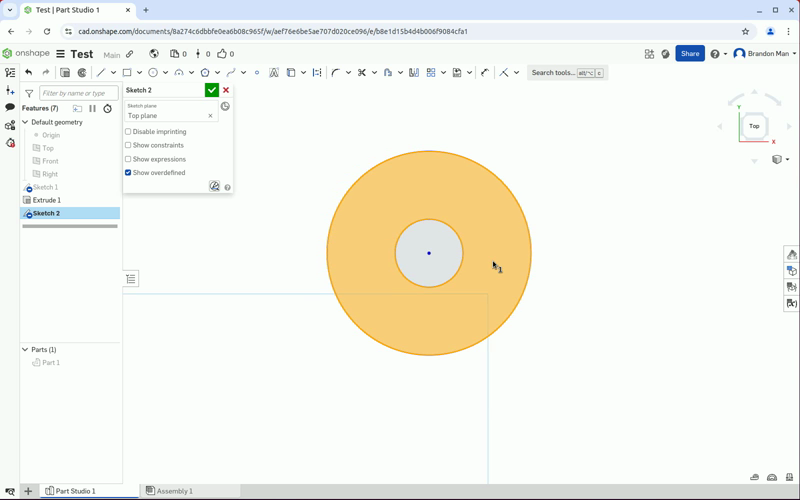
scroll(-6)
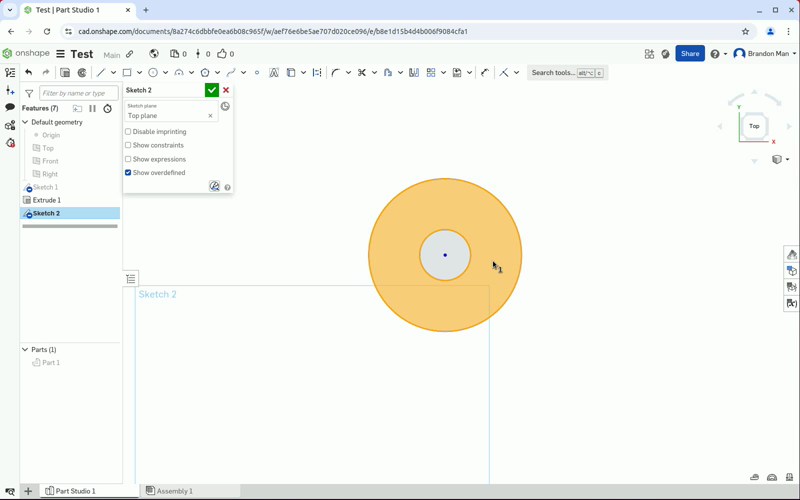
scroll(-6)
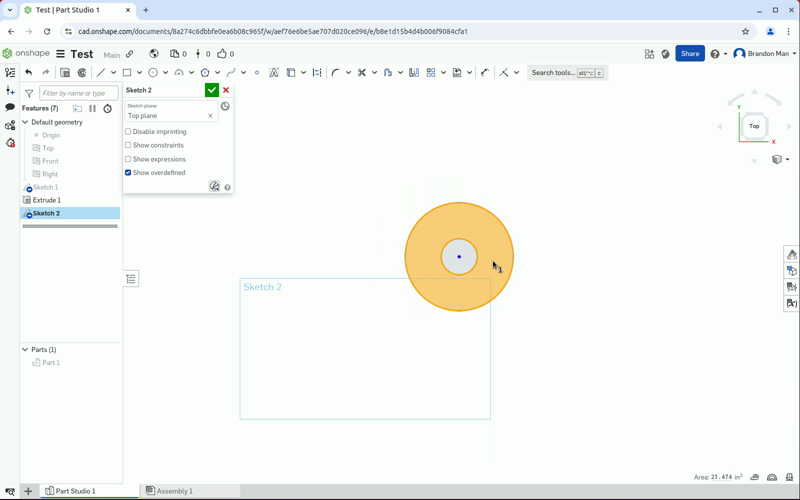
scroll(-6)
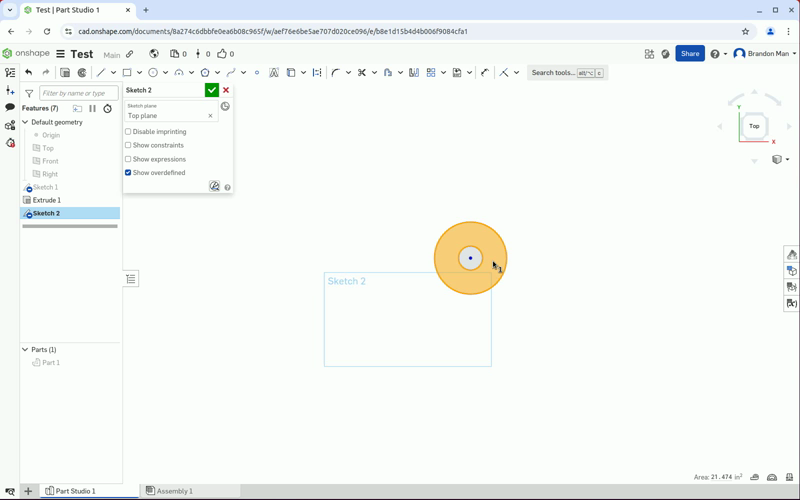
scroll(-6)
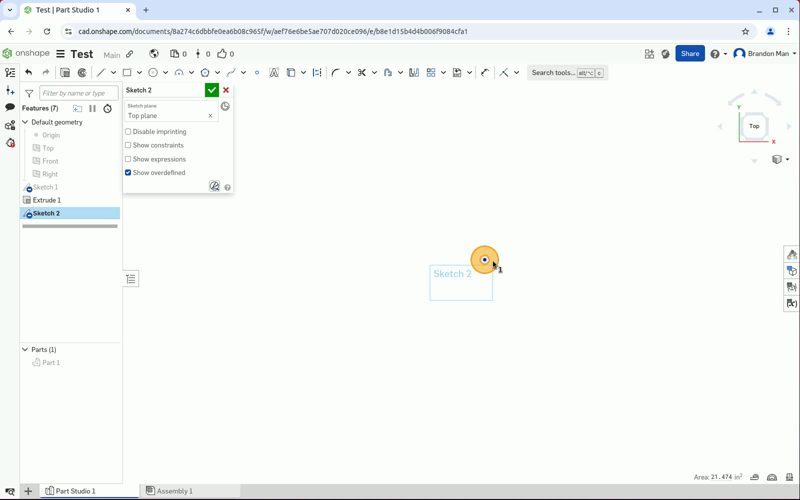
mouse_move(73, 352)
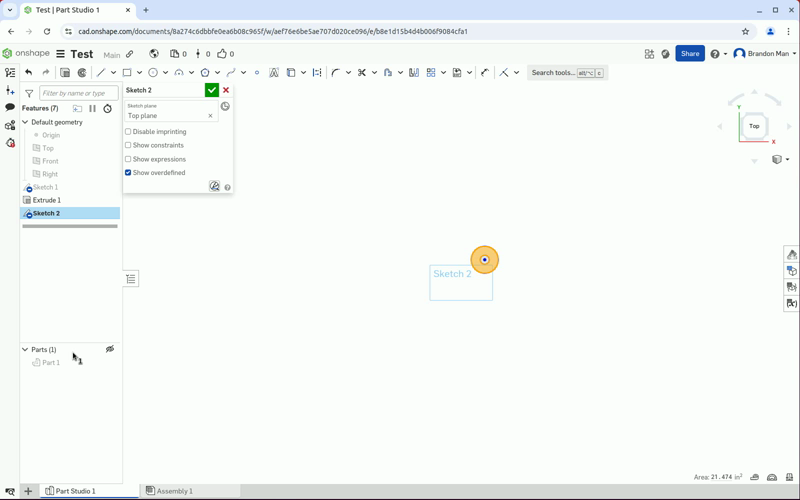
key(shift+y)
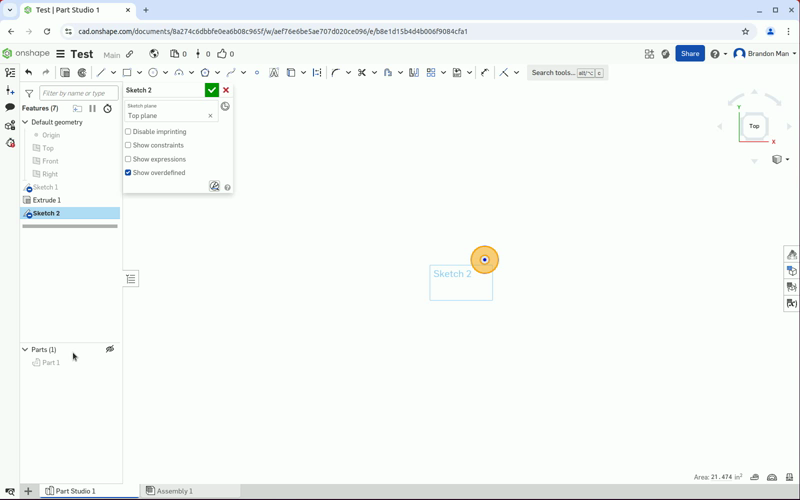
key(shift+e)
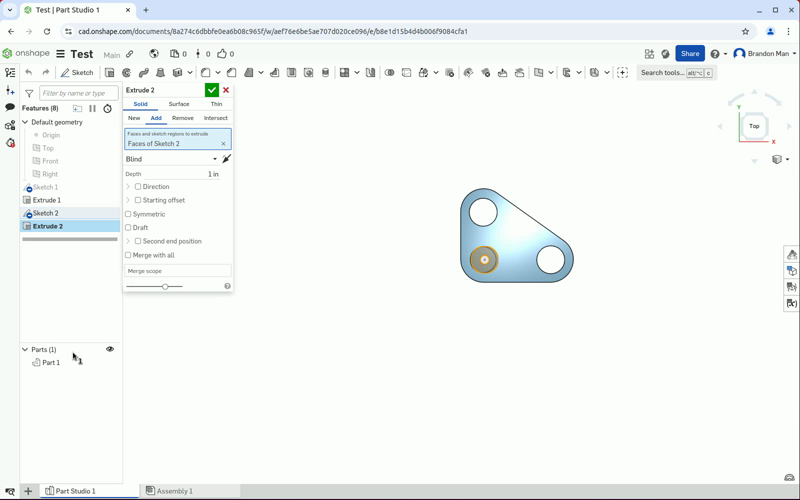
mouse_move(143, 106)
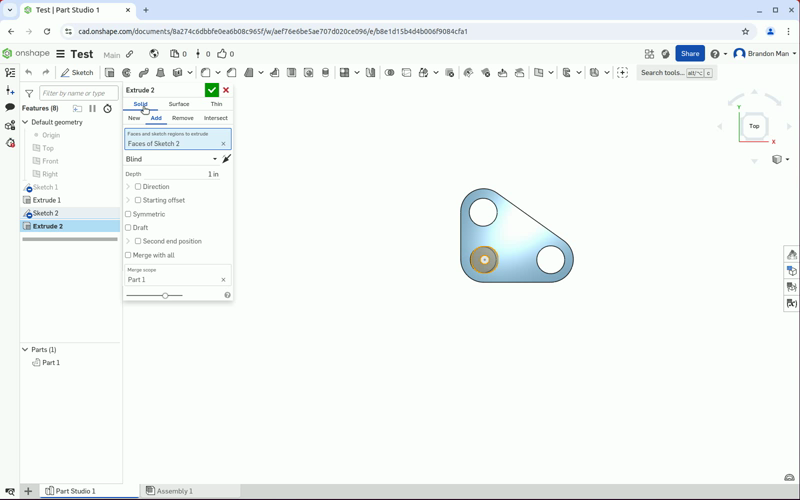
click(143, 106)
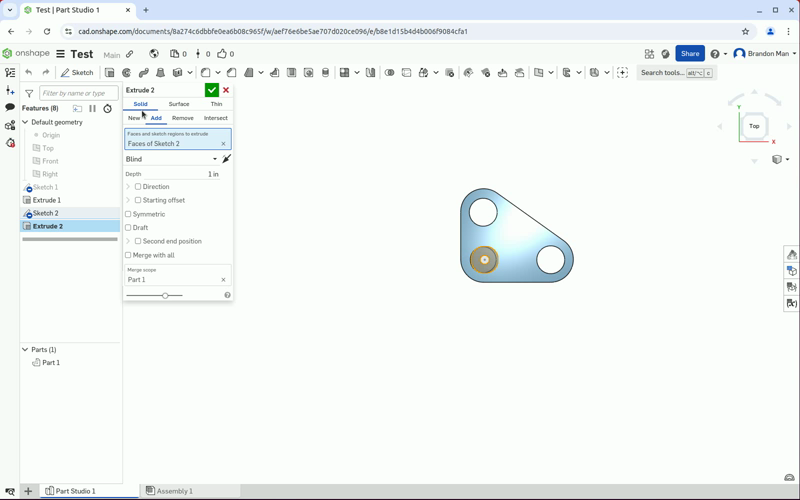
mouse_move(137, 120)
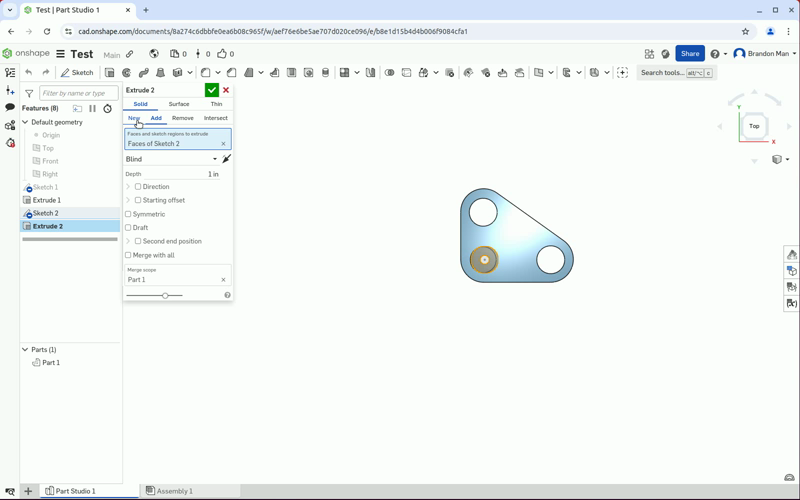
click(137, 120)
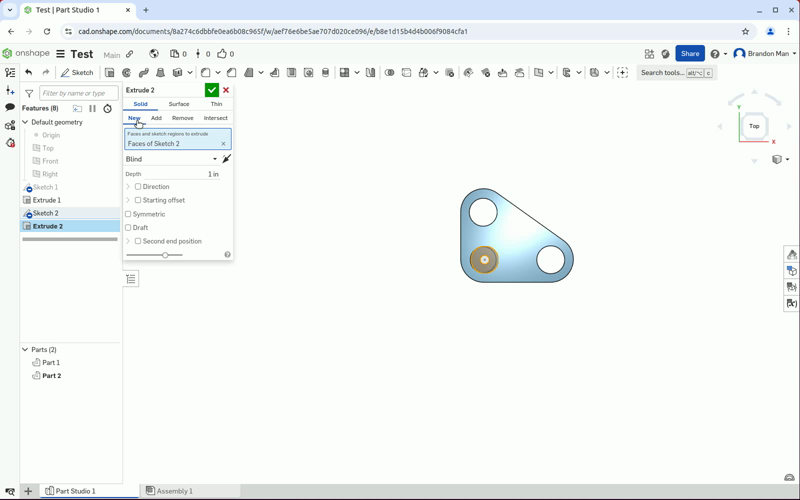
key(tab, 4)
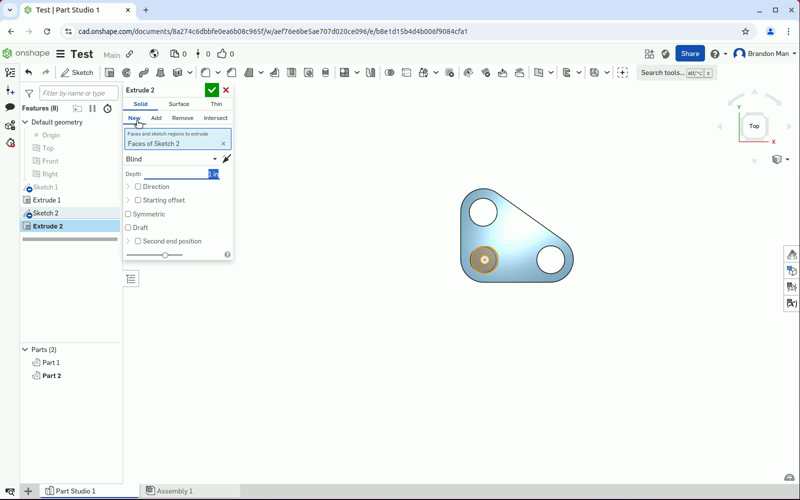
text(2.889)
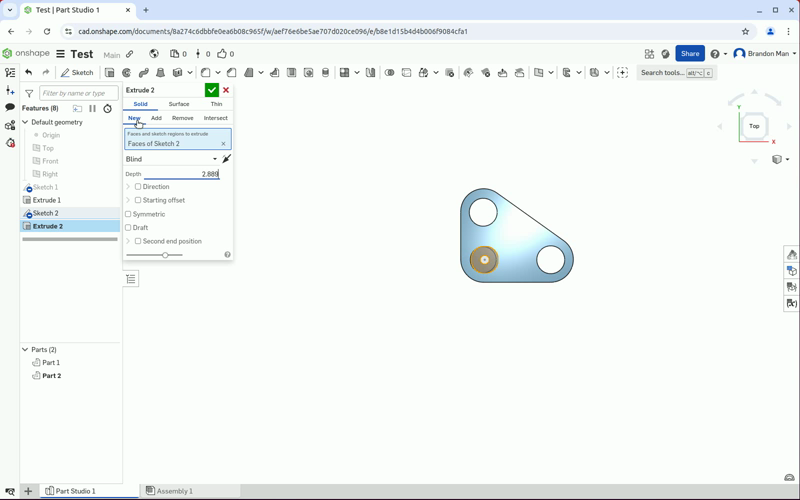
key(enter)
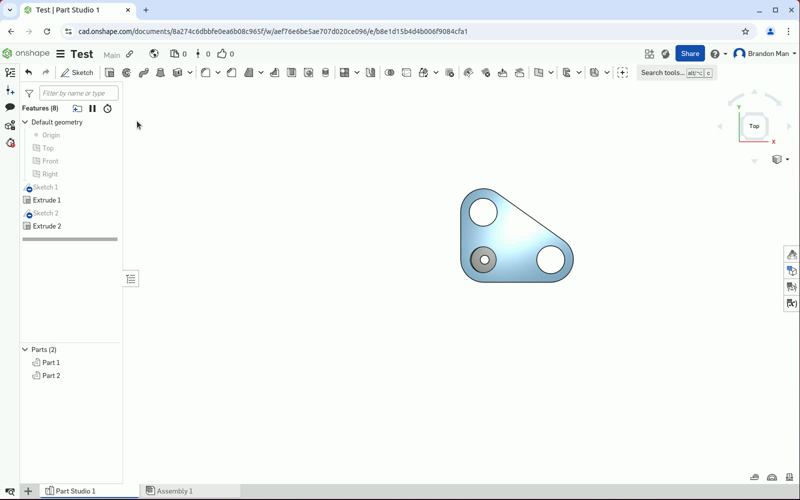
key(shift+h)
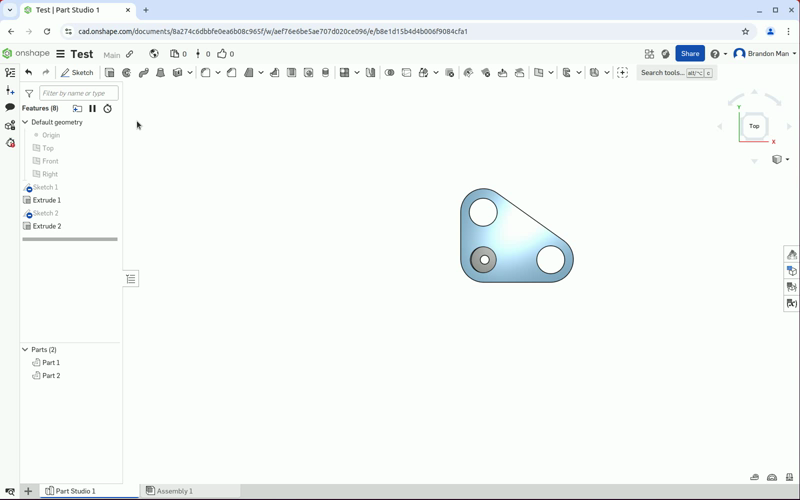
key(shift+h)
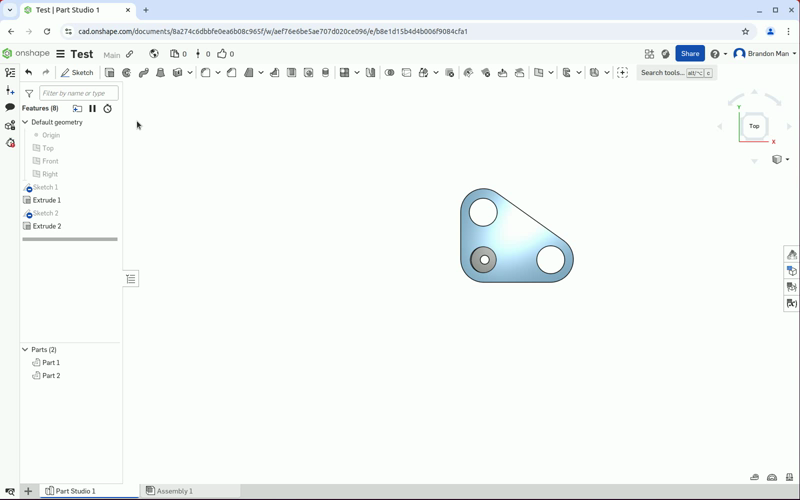
mouse_move(73, 189)
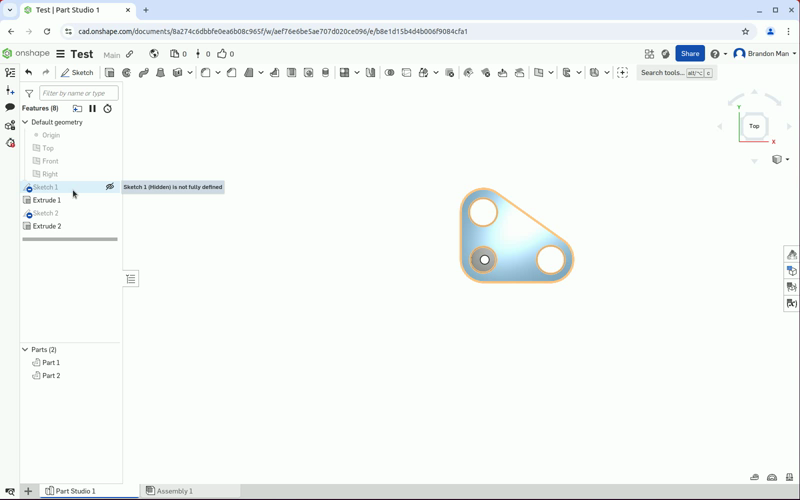
click(73, 189)
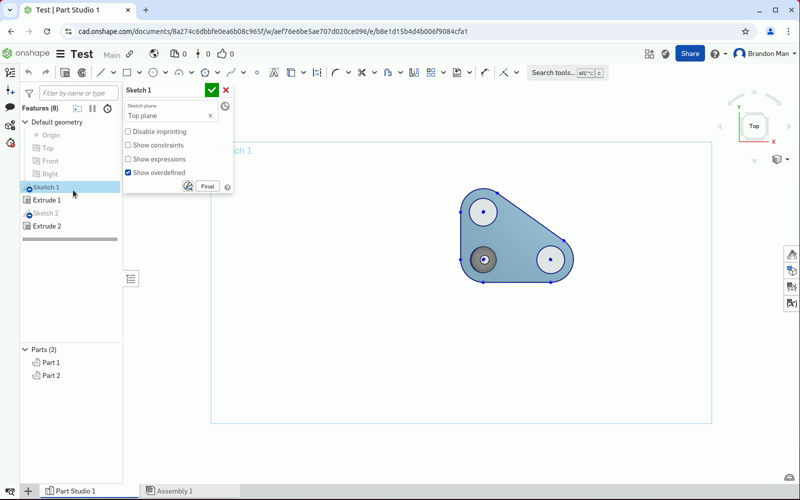
mouse_move(229, 92)
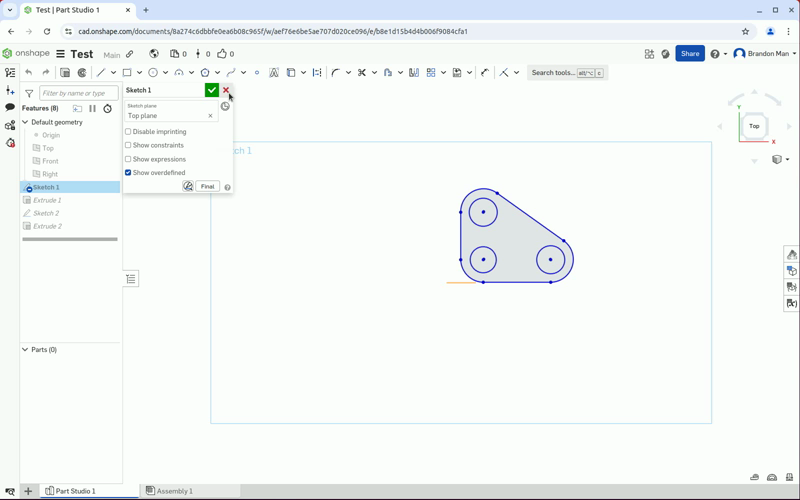
click(229, 92)
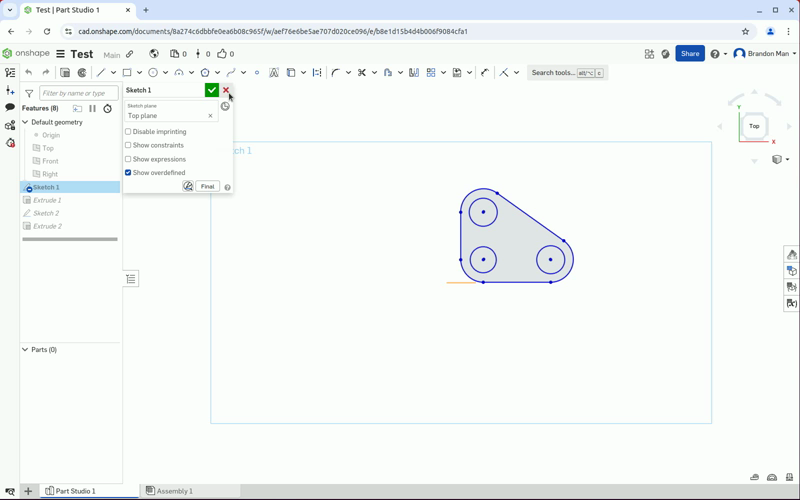
key(shift+s)
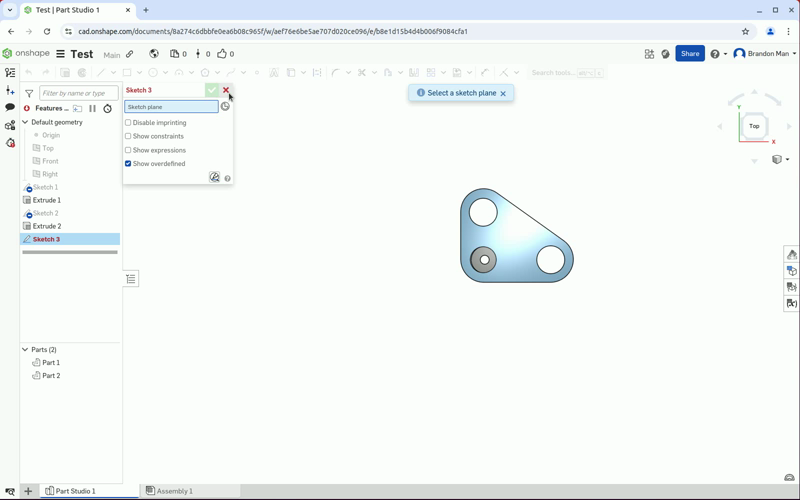
mouse_move(73, 150)
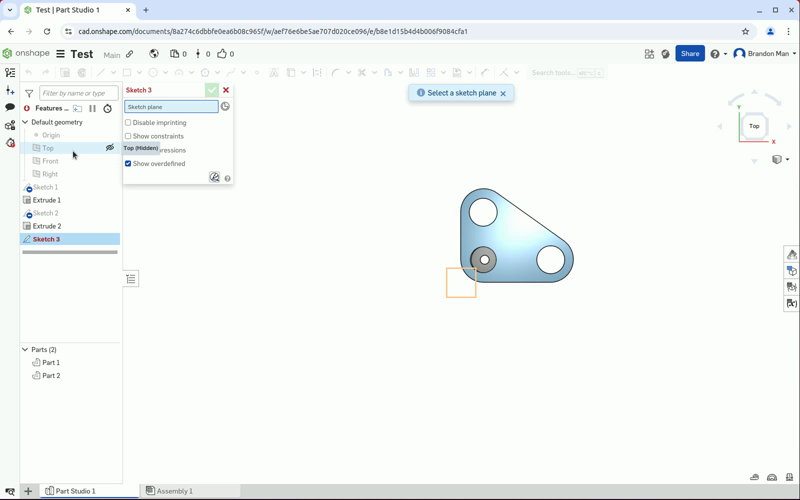
click(73, 150)
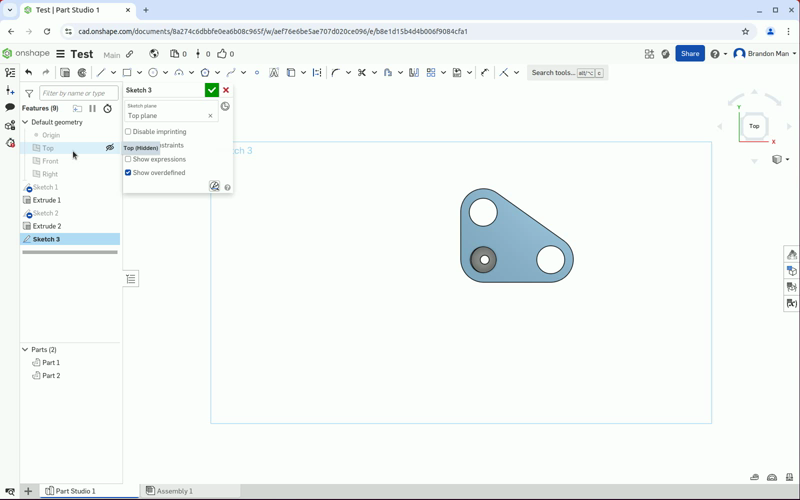
mouse_move(73, 352)
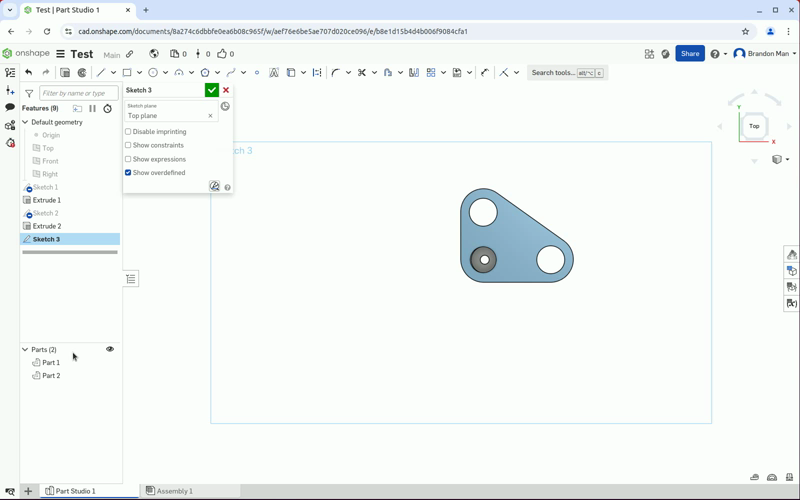
key(y)
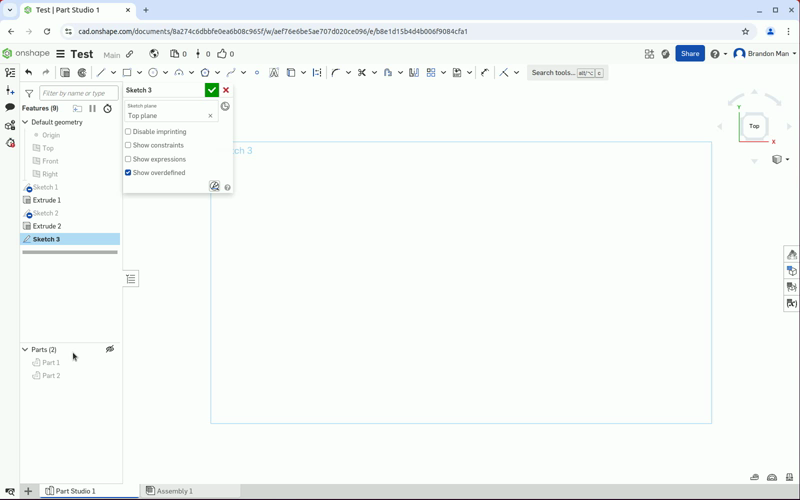
key(c)
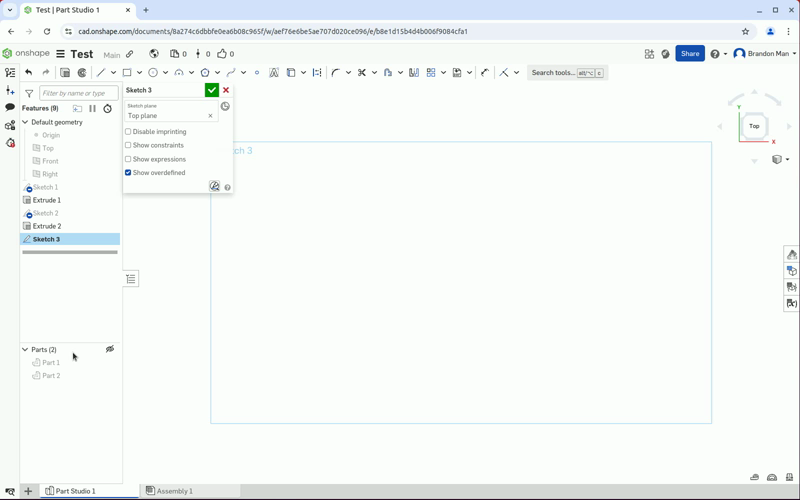
key_down(shift)
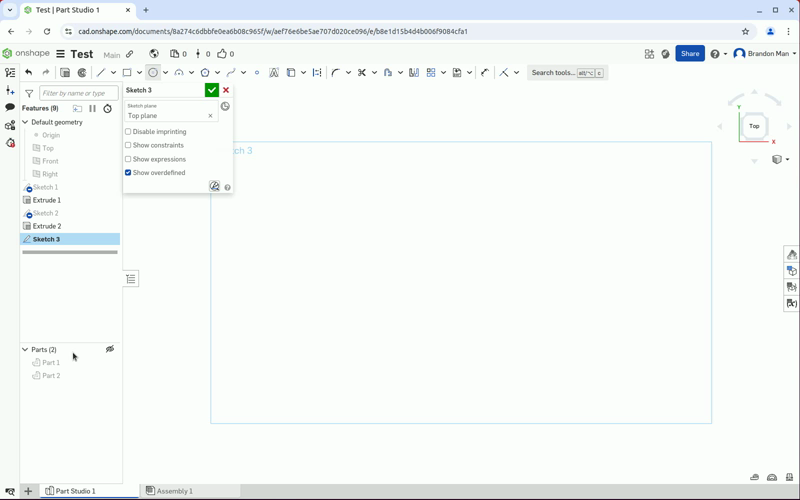
mouse_move(483, 212)
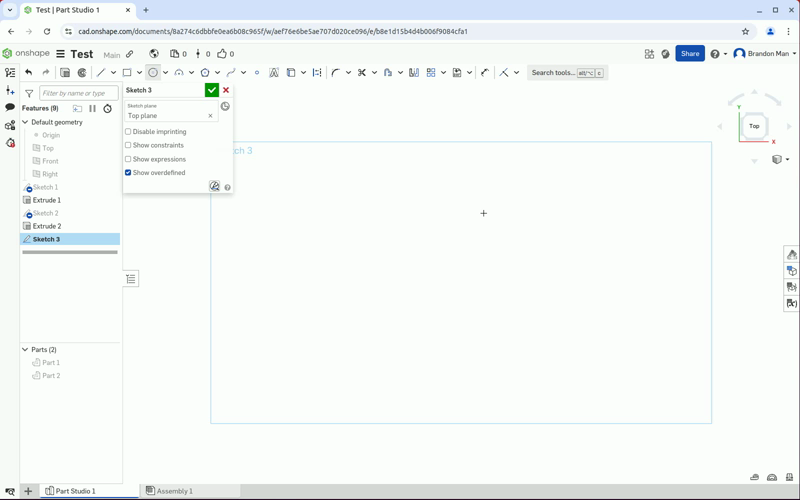
click(483, 212)
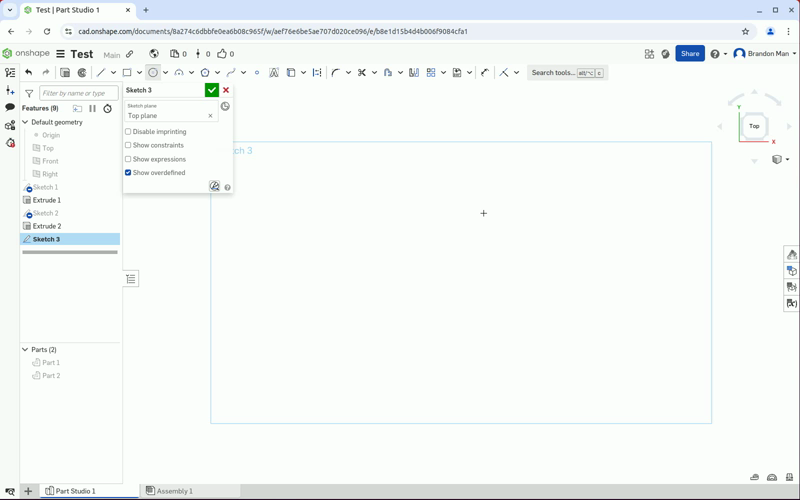
key_up(shift)
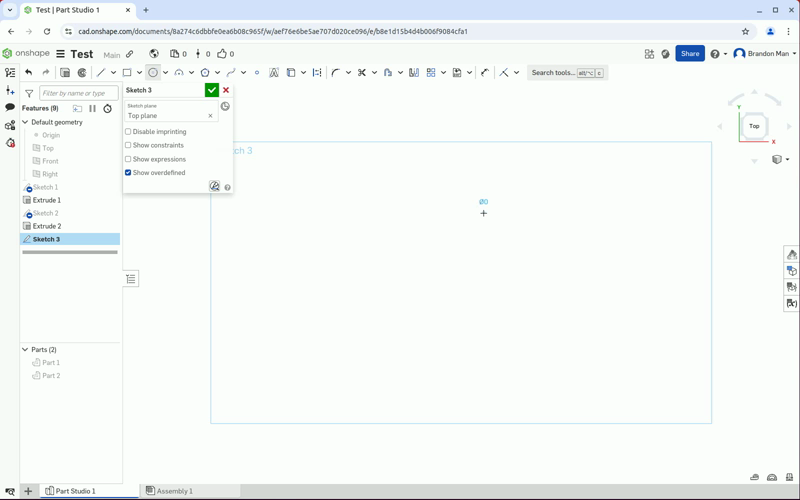
mouse_move(498, 212)
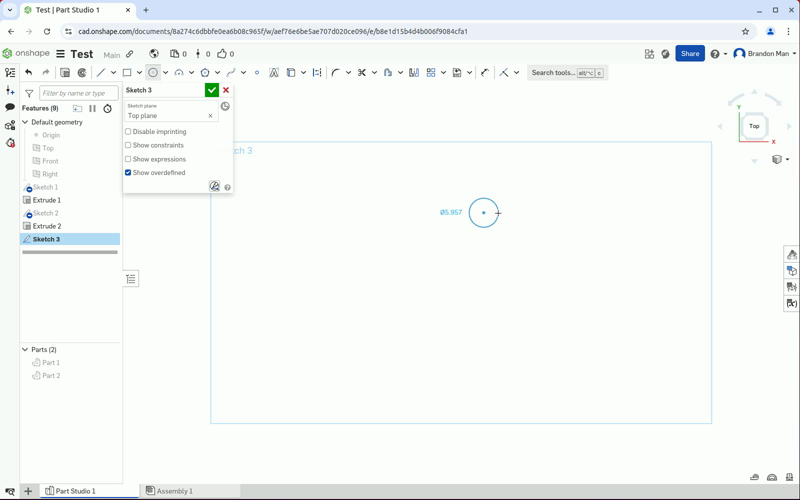
click(498, 212)
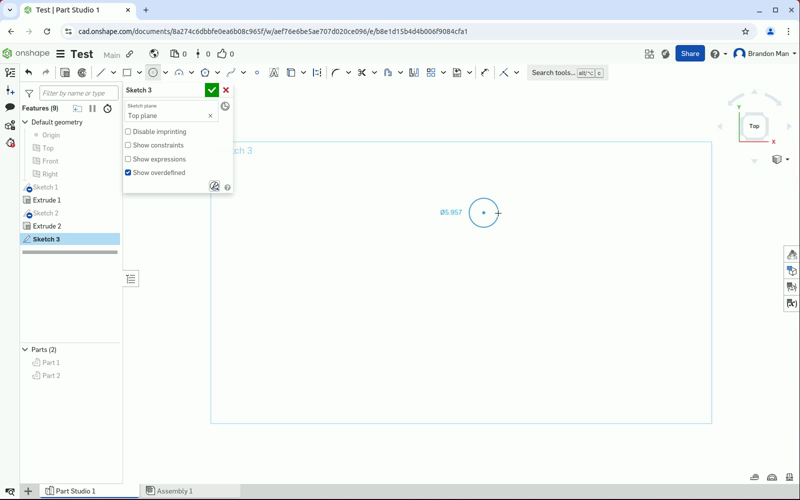
key(esc)
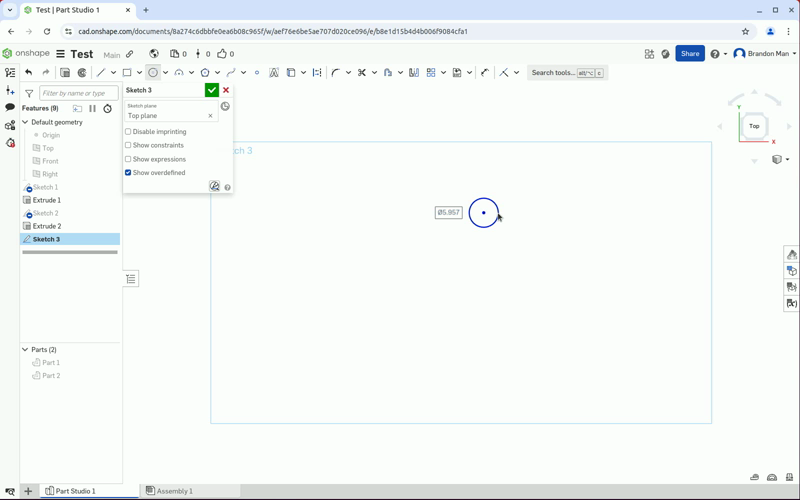
key(c)
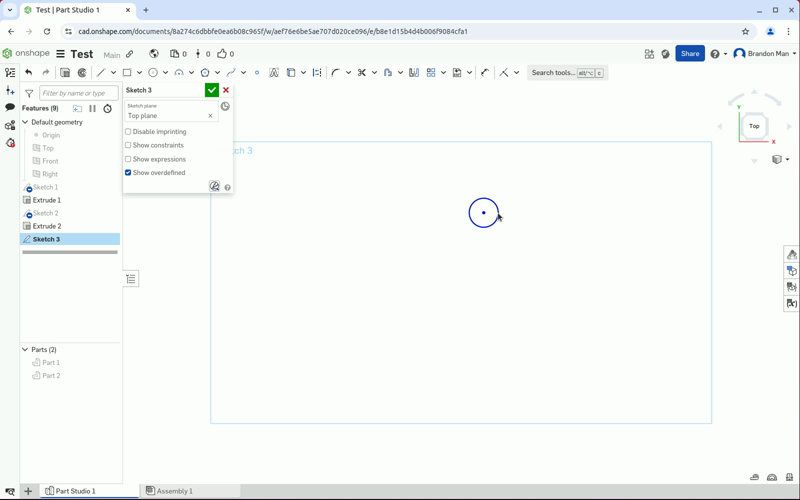
key_down(shift)
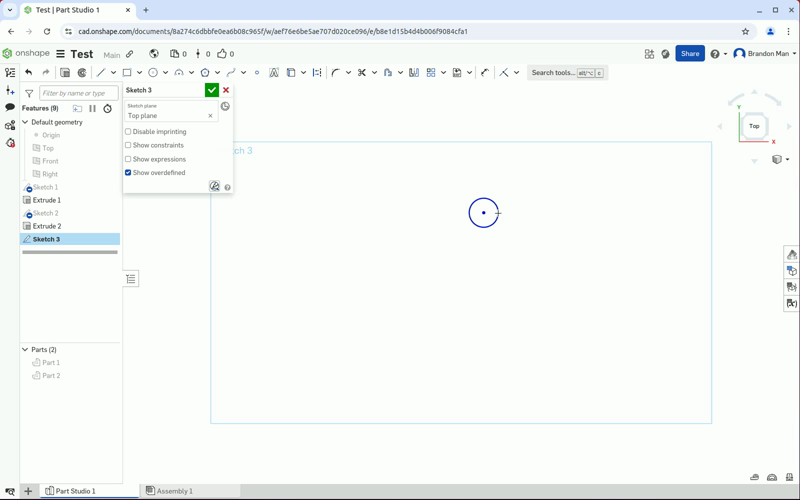
mouse_move(483, 212)
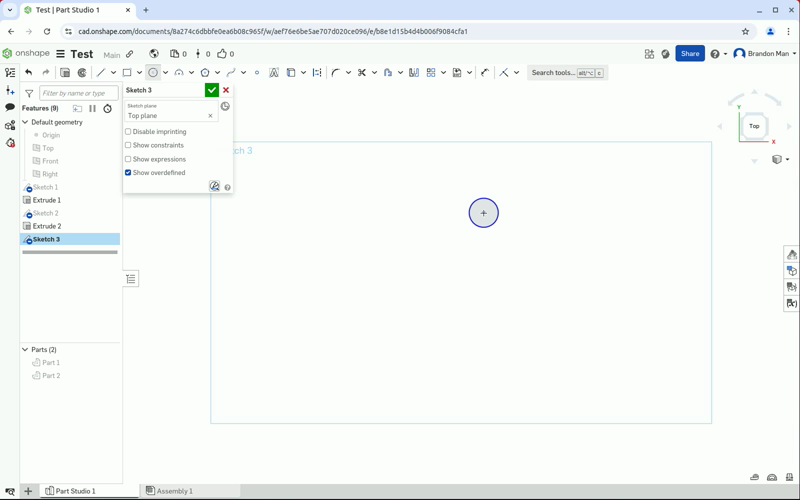
click(483, 212)
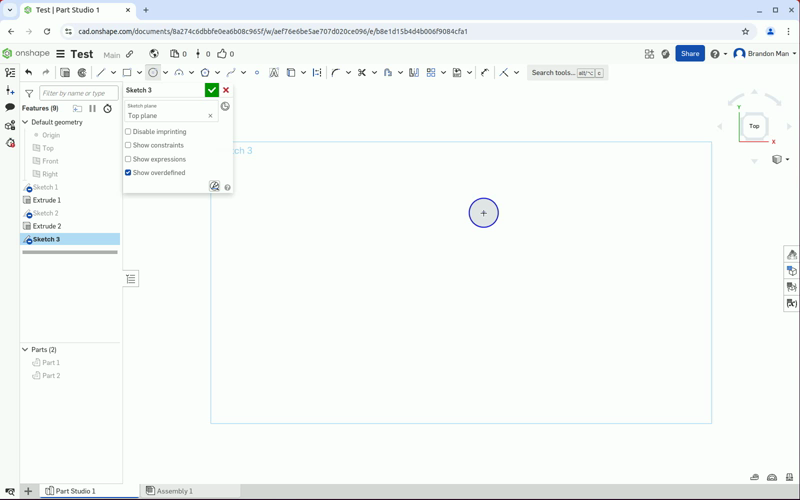
key_up(shift)
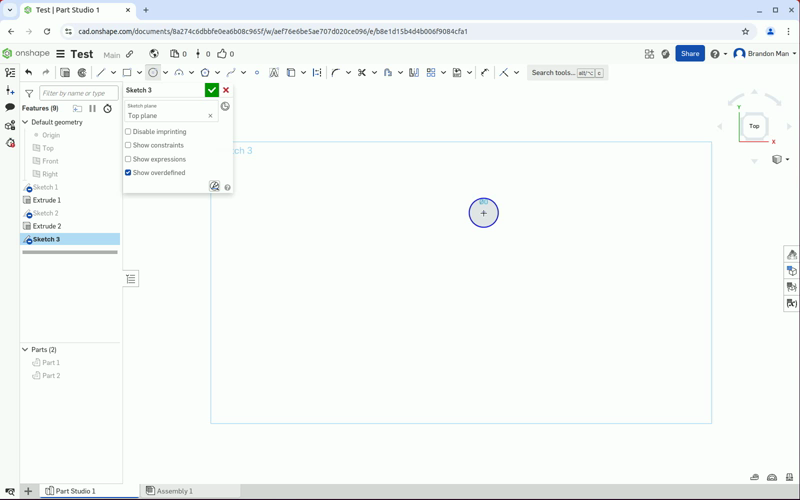
mouse_move(489, 212)
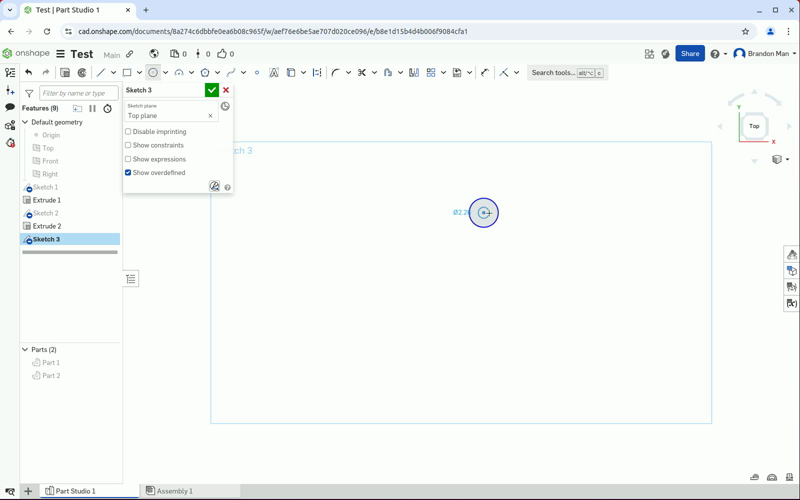
click(489, 212)
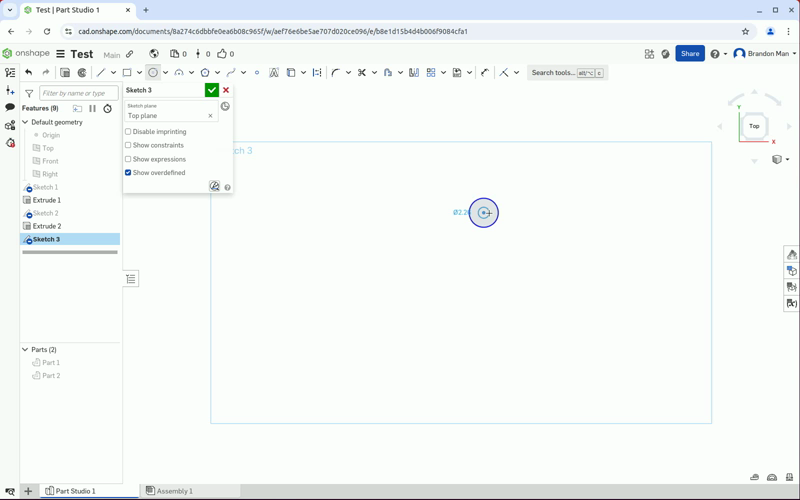
key(esc)
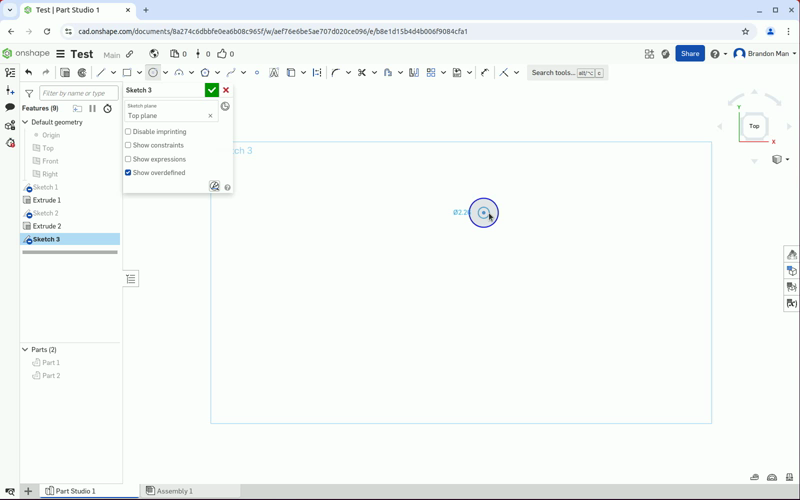
mouse_move(491, 202)
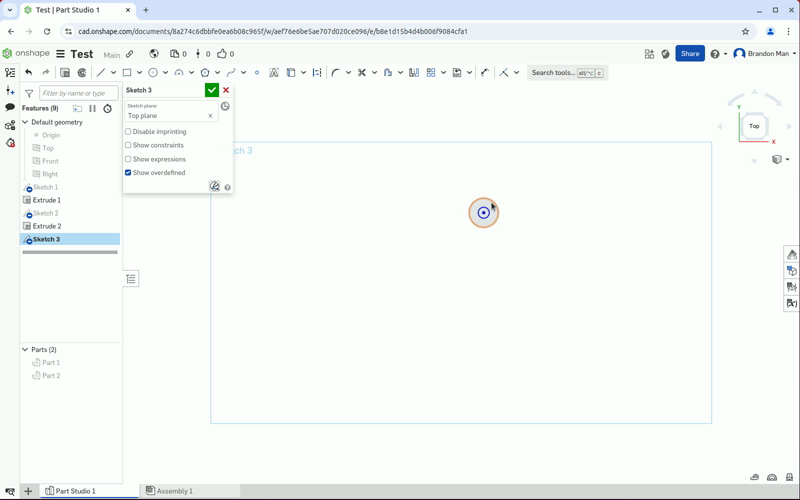
scroll(6)
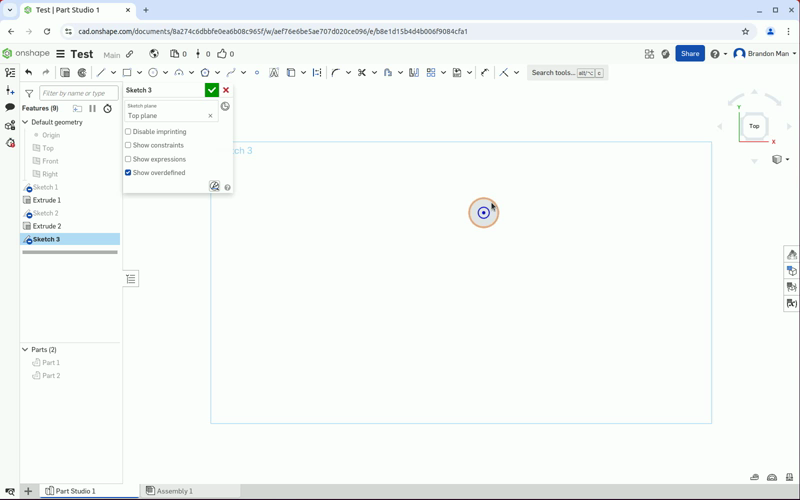
scroll(6)
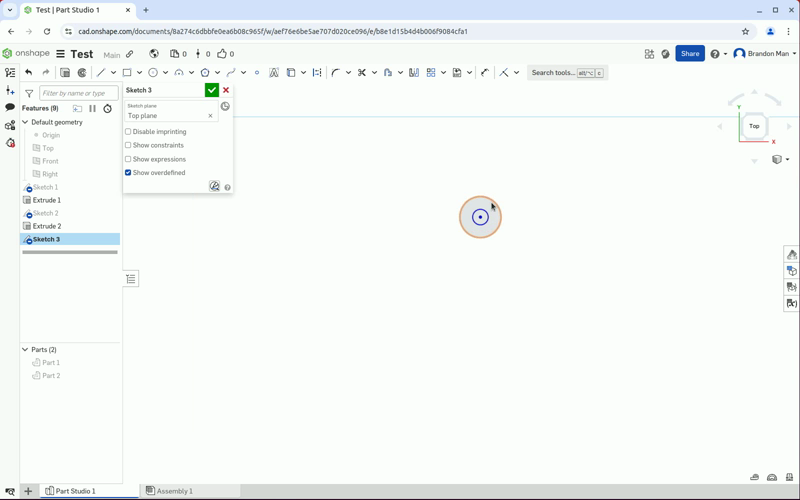
scroll(6)
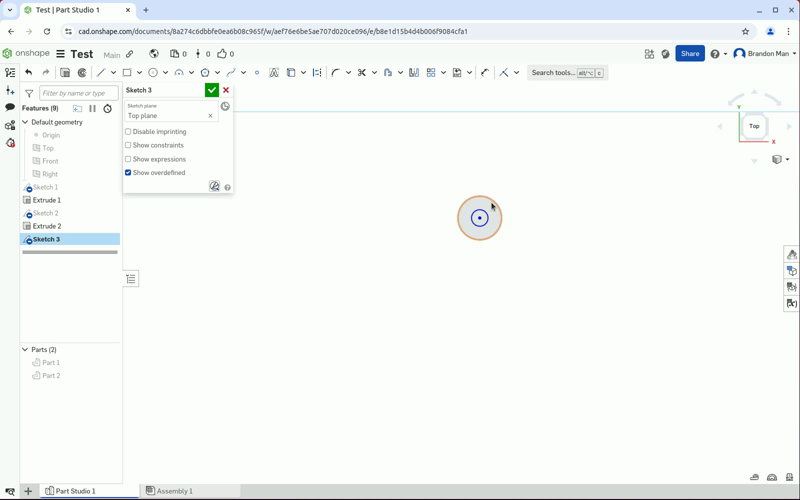
scroll(6)
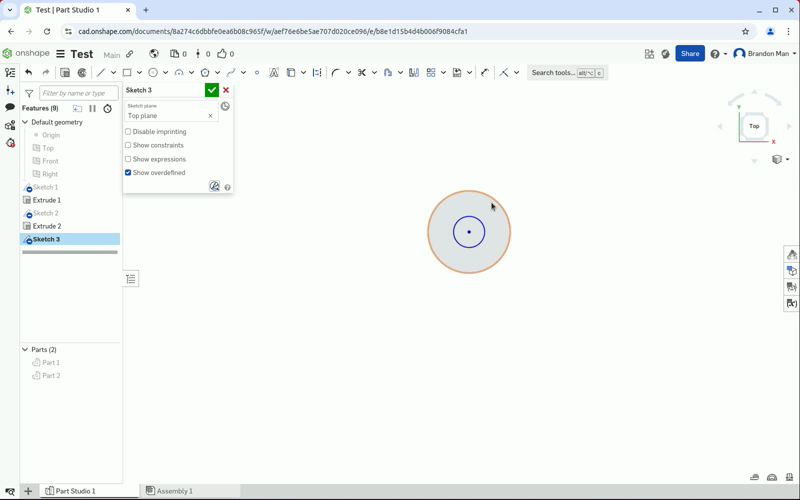
scroll(6)
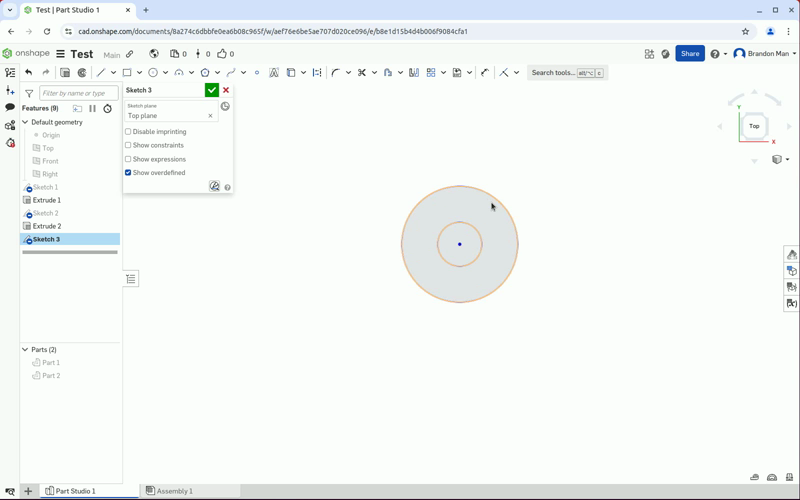
scroll(6)
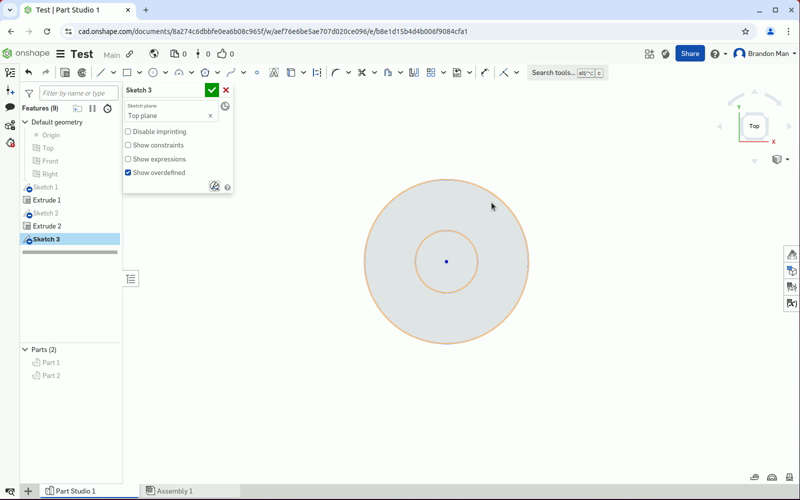
scroll(6)
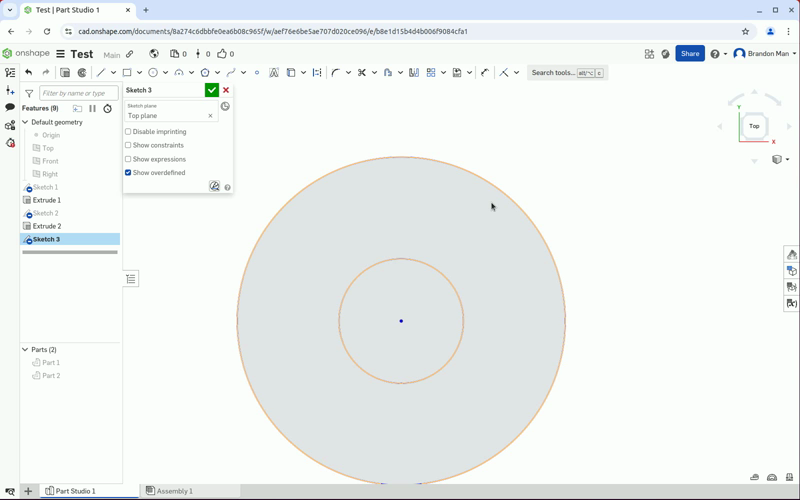
click(491, 202)
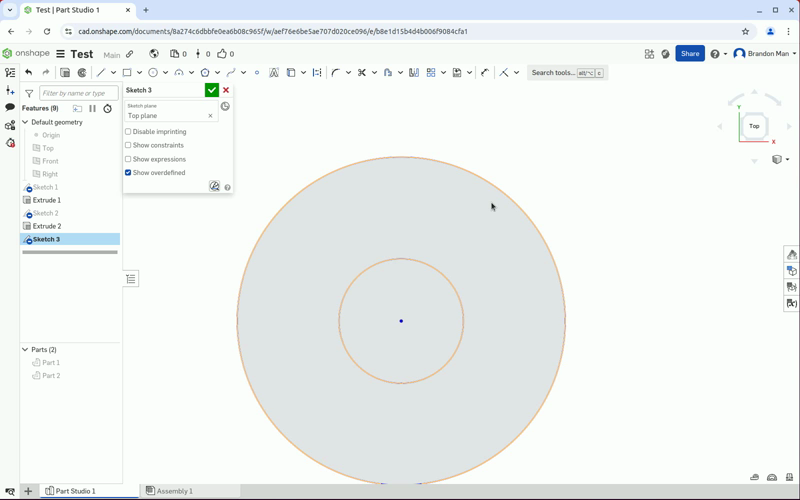
scroll(-6)
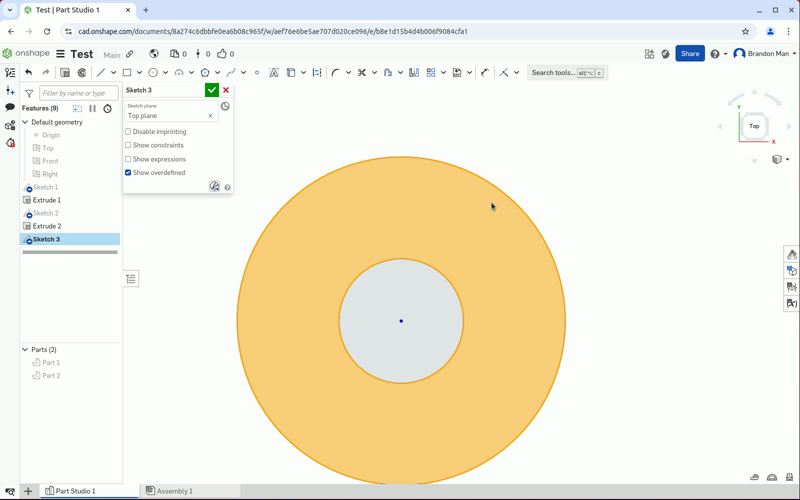
scroll(-6)
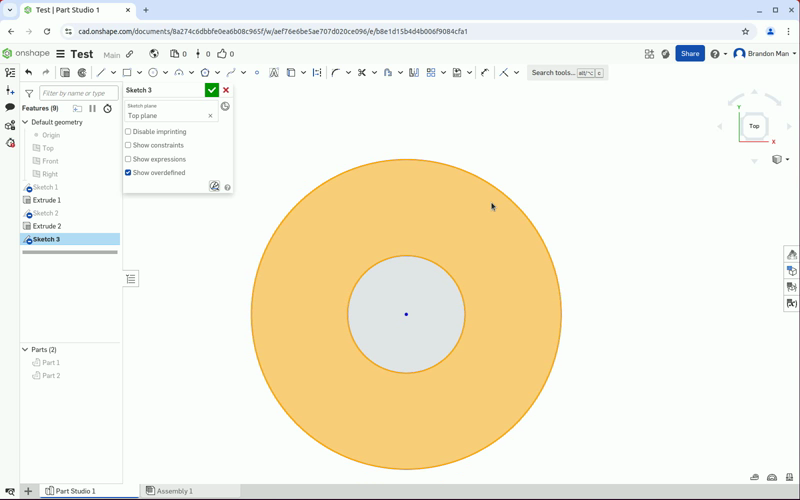
scroll(-6)
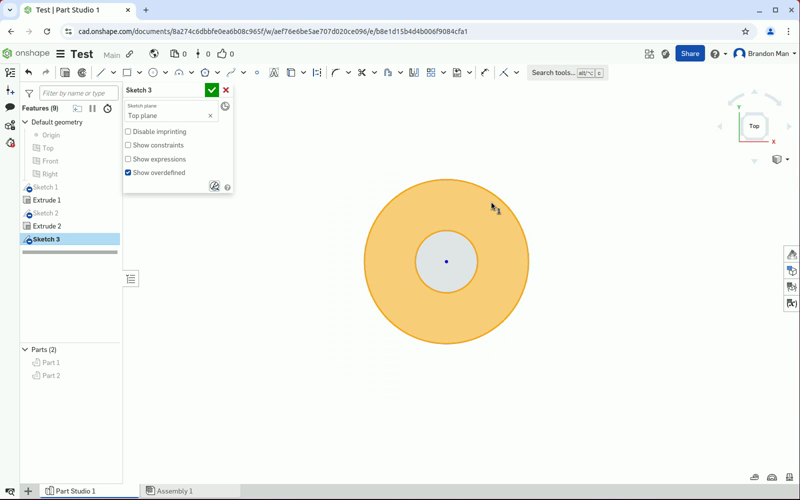
scroll(-6)
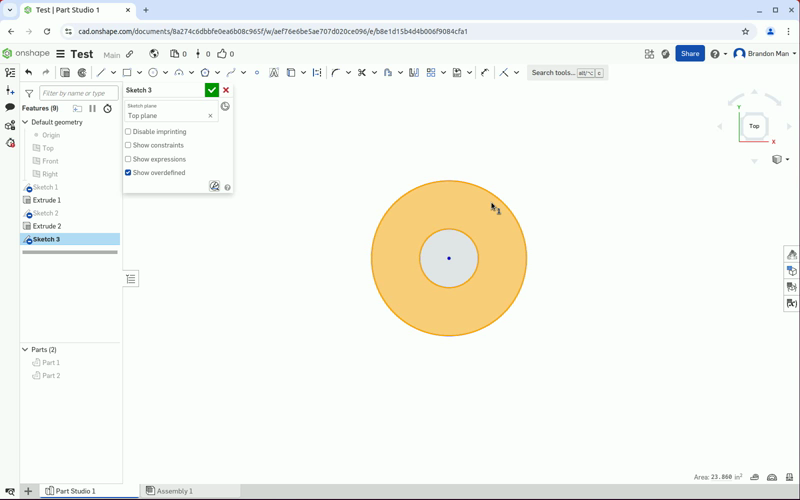
scroll(-6)
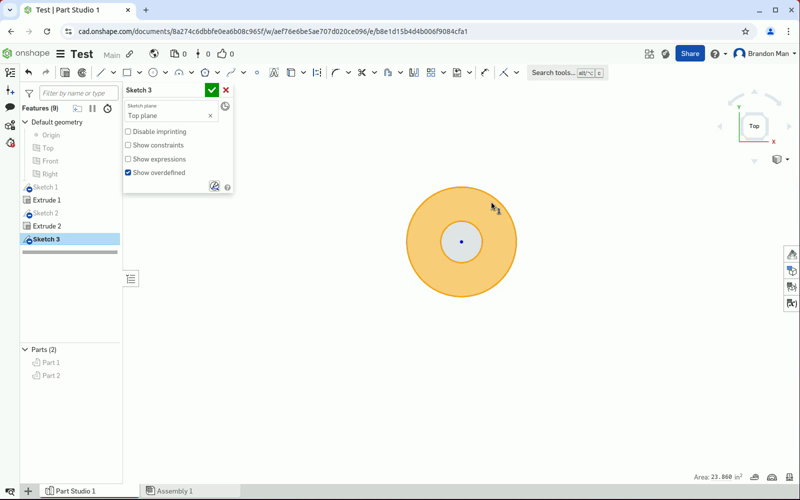
scroll(-6)
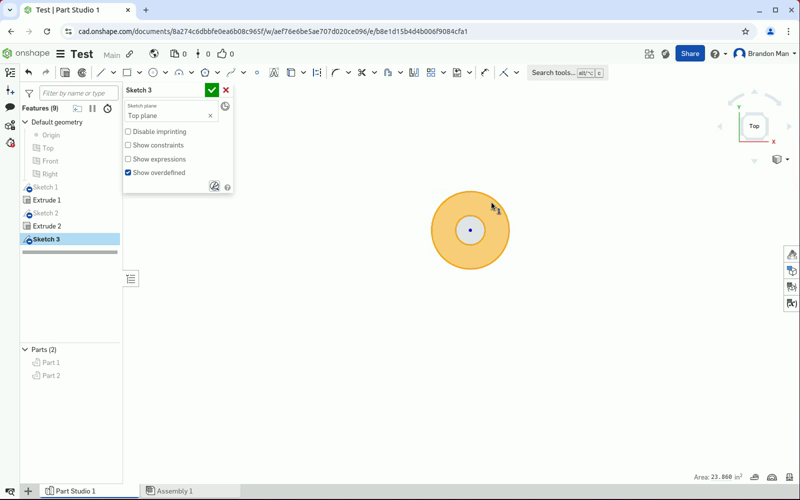
scroll(-6)
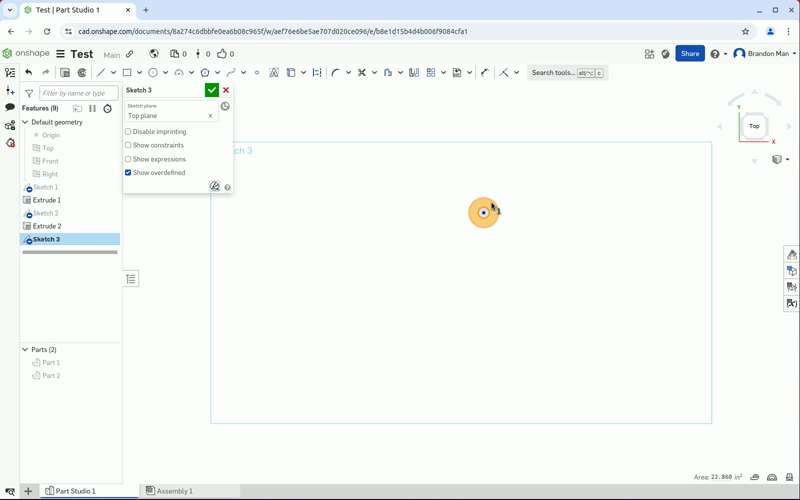
mouse_move(73, 352)
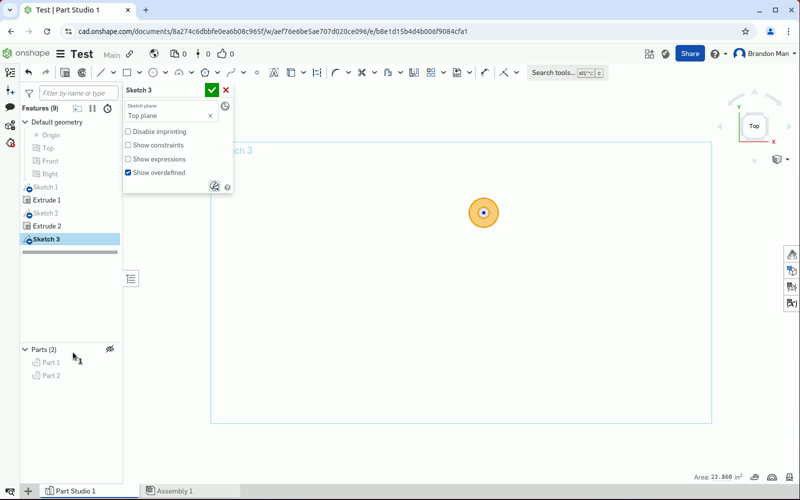
key(shift+y)
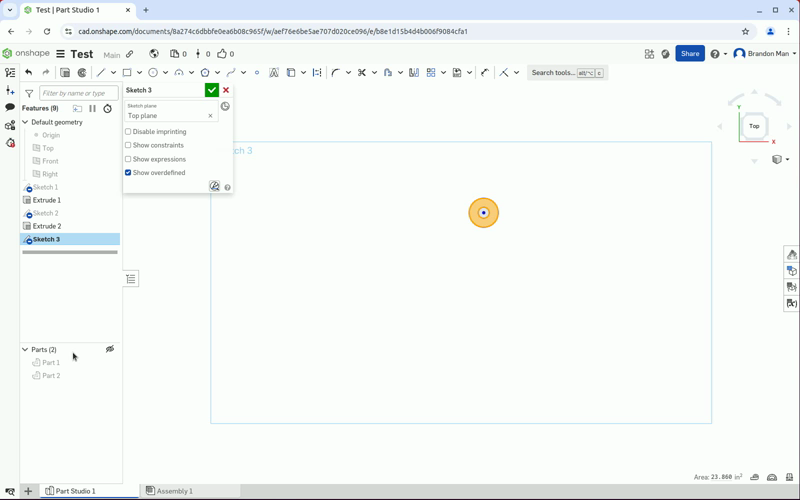
key(shift+e)
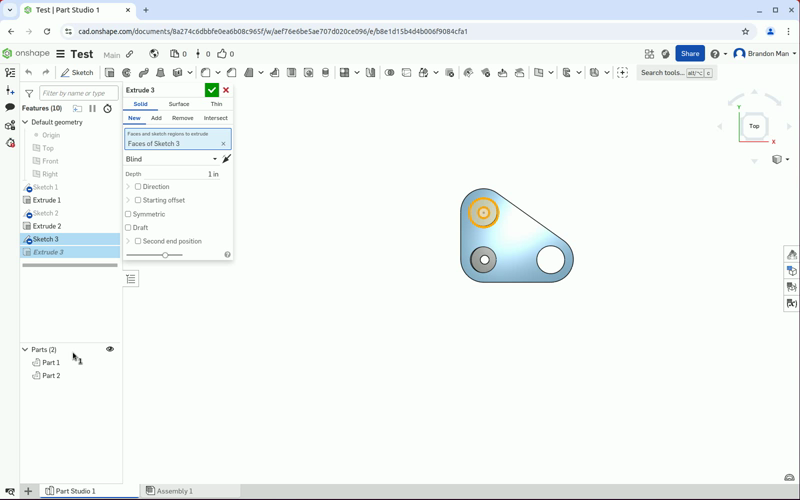
mouse_move(143, 106)
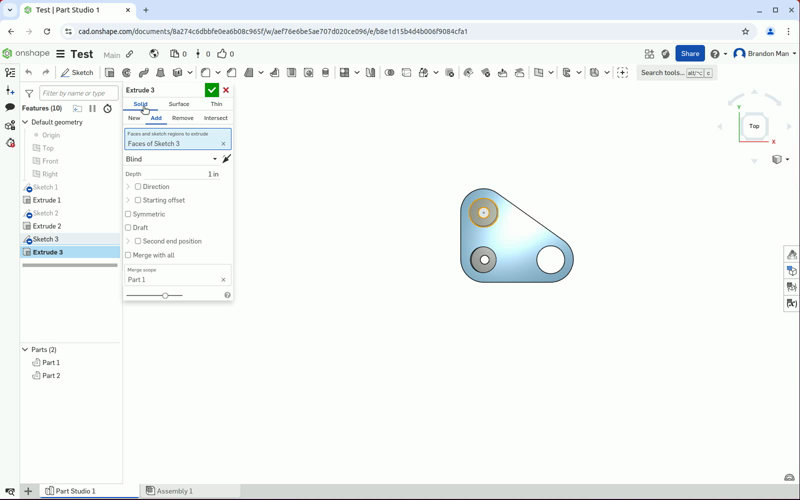
click(143, 106)
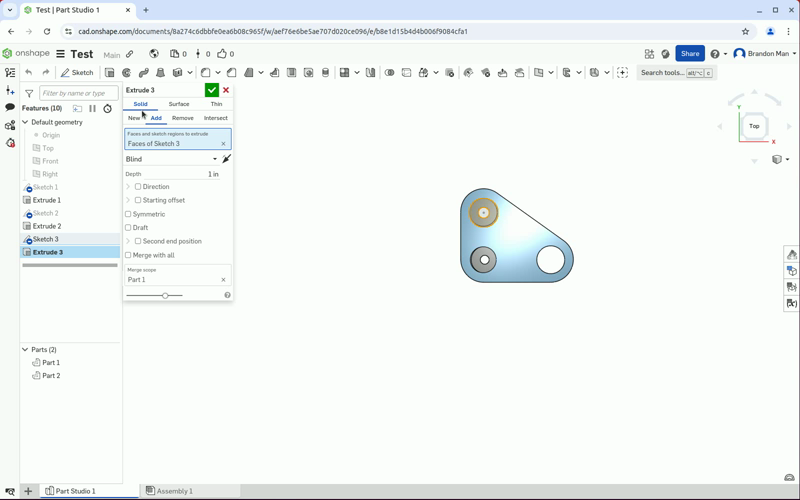
mouse_move(137, 120)
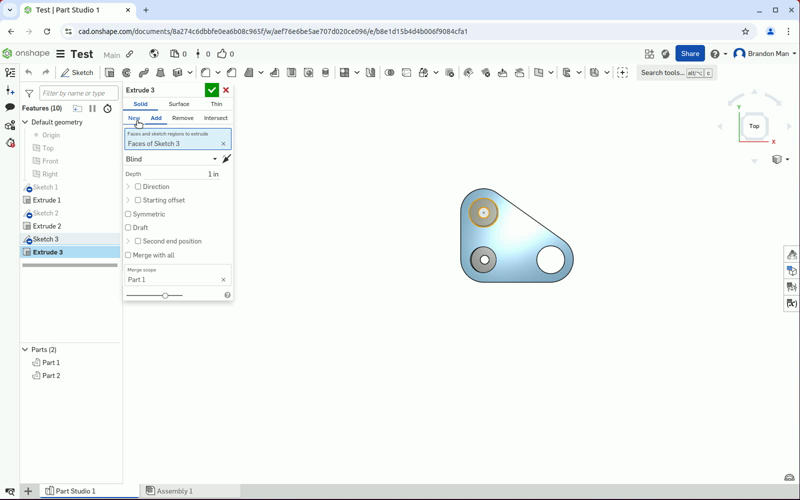
click(137, 120)
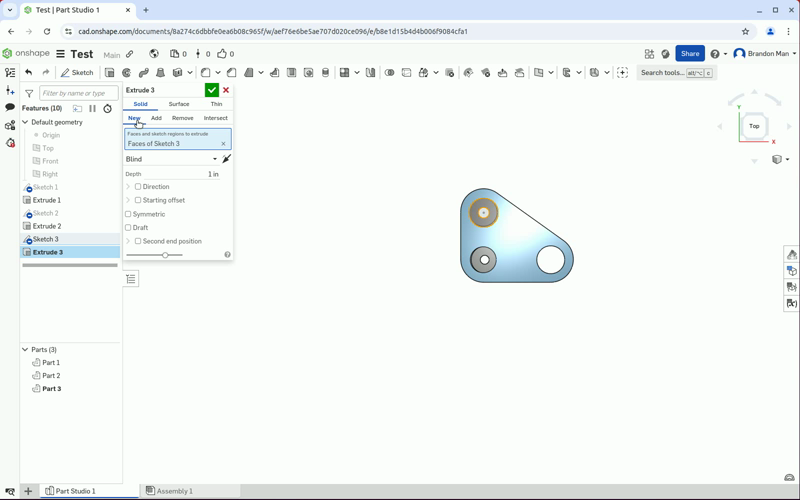
key(tab, 4)
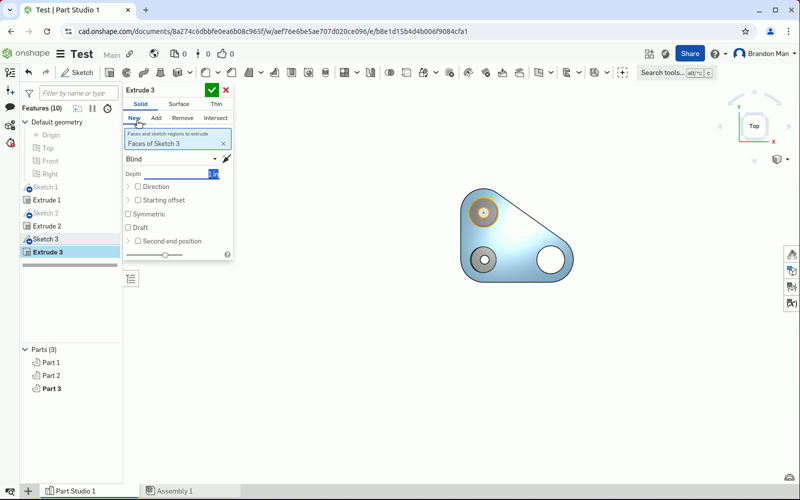
text(2.889)
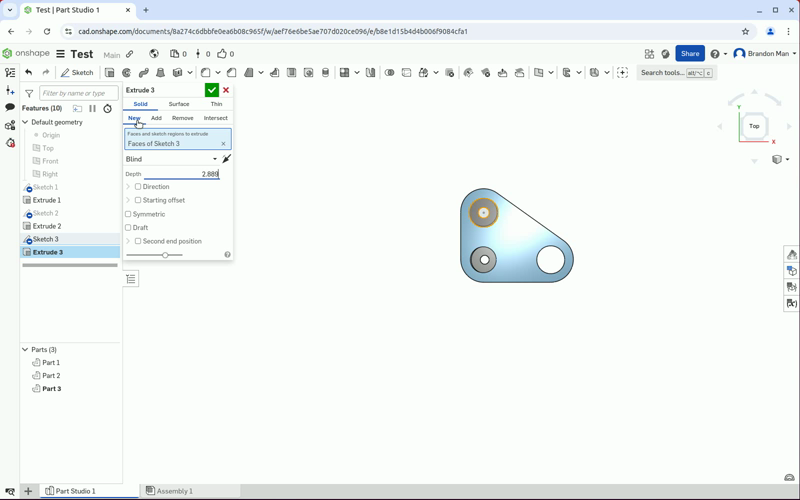
key(enter)
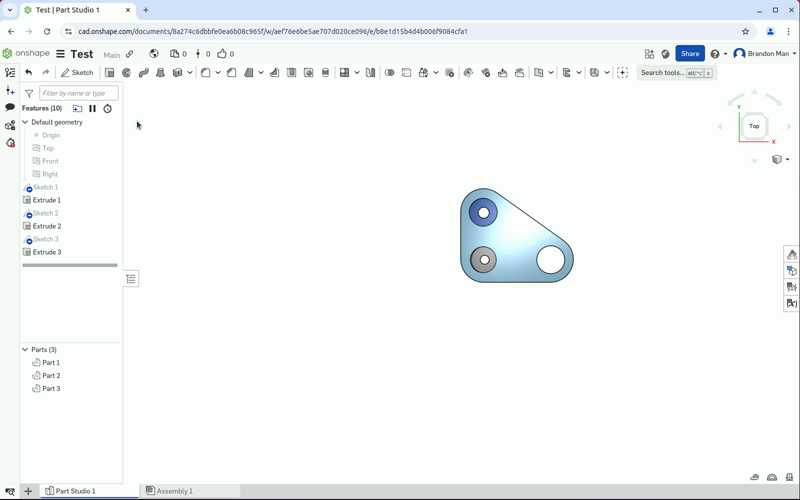
key(shift+h)
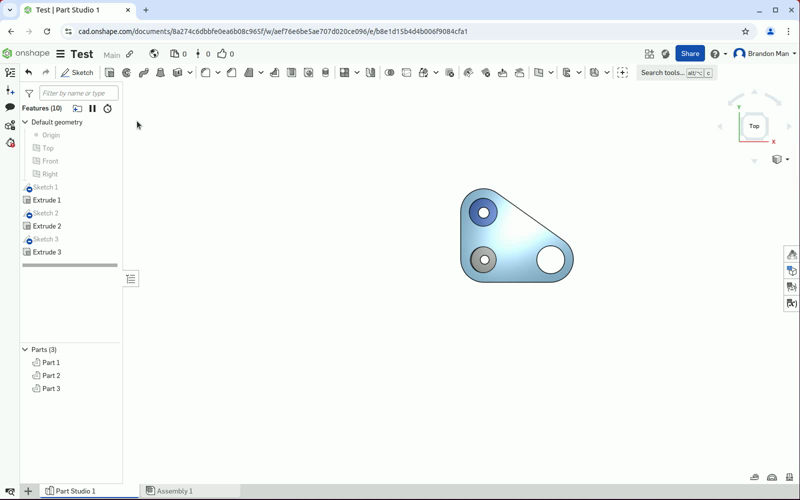
key(shift+h)
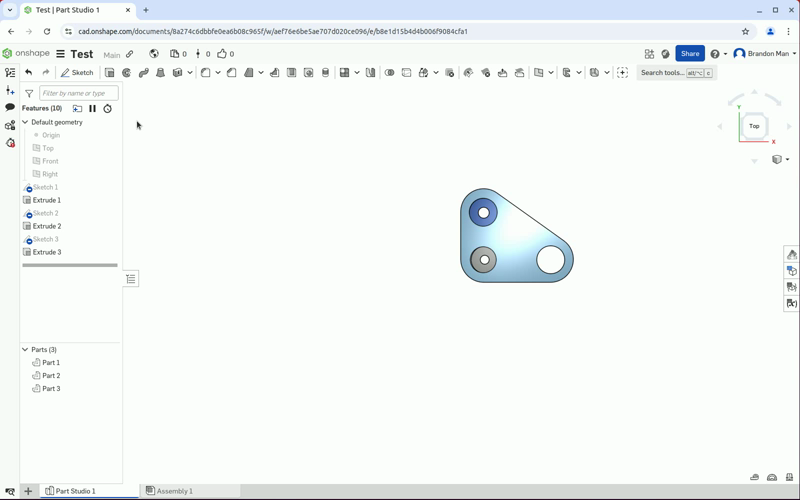
mouse_move(73, 189)
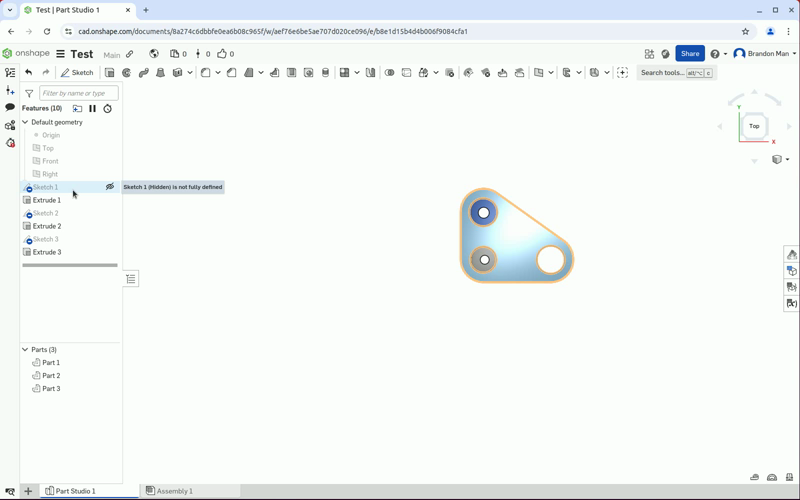
click(73, 189)
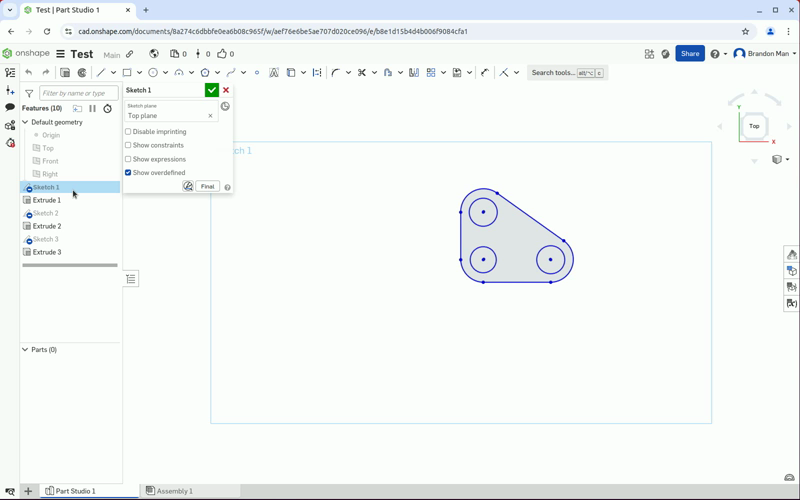
mouse_move(229, 92)
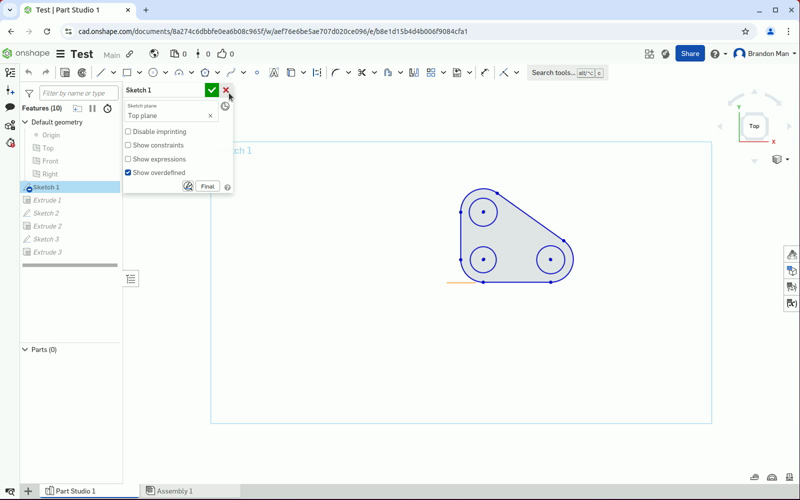
click(229, 92)
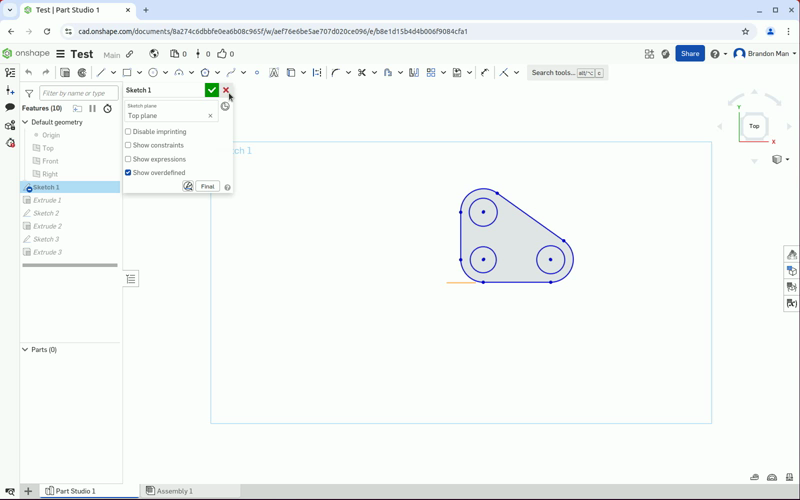
key(shift+s)
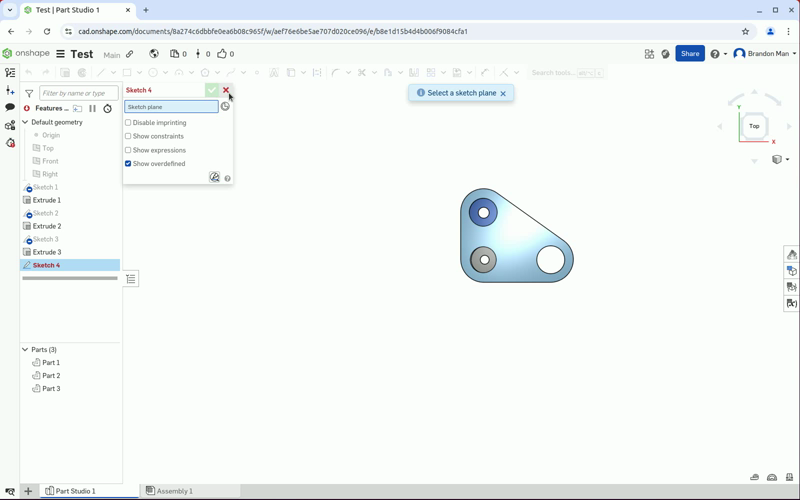
mouse_move(73, 150)
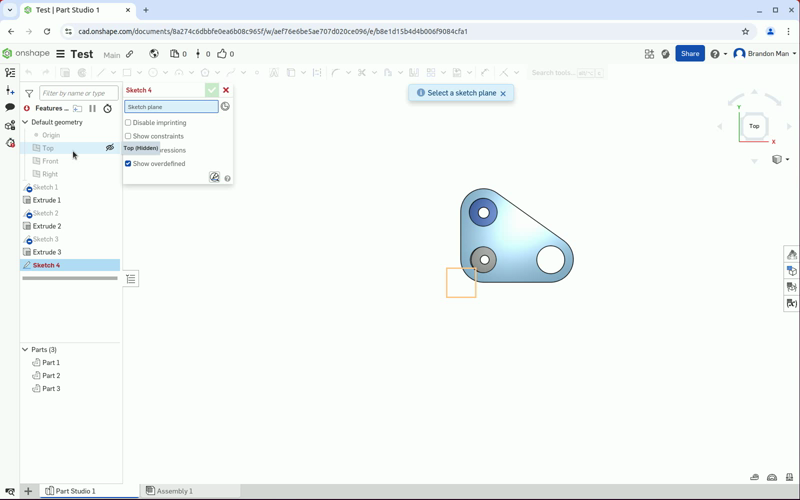
click(73, 150)
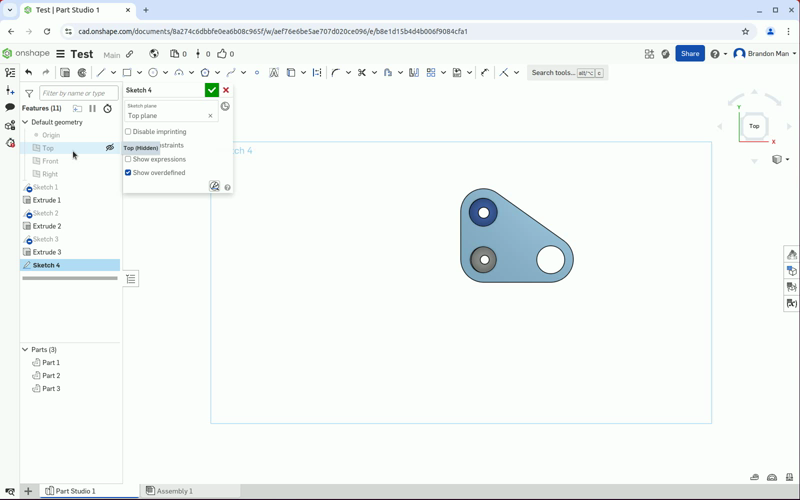
mouse_move(73, 352)
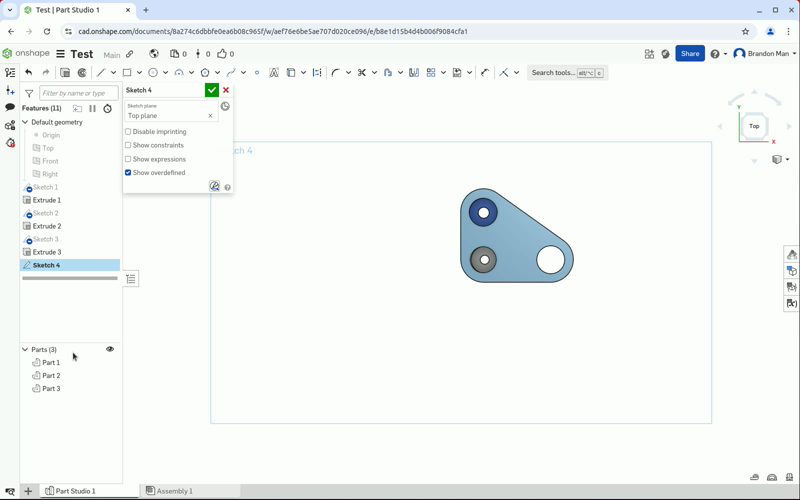
key(y)
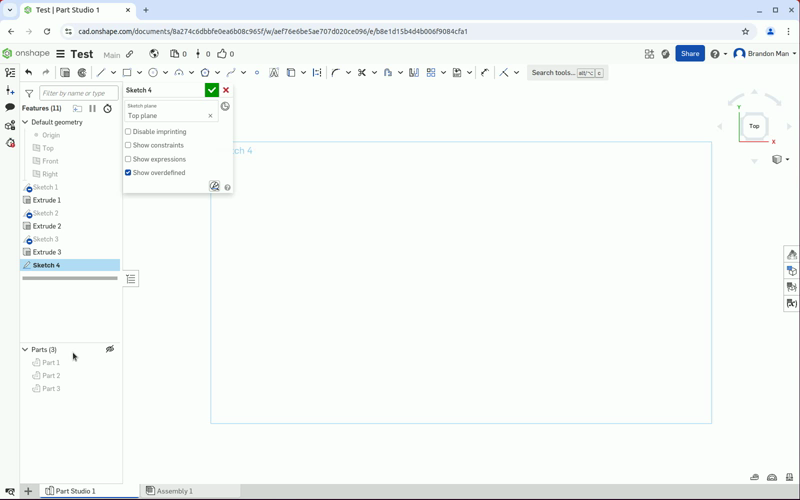
key(c)
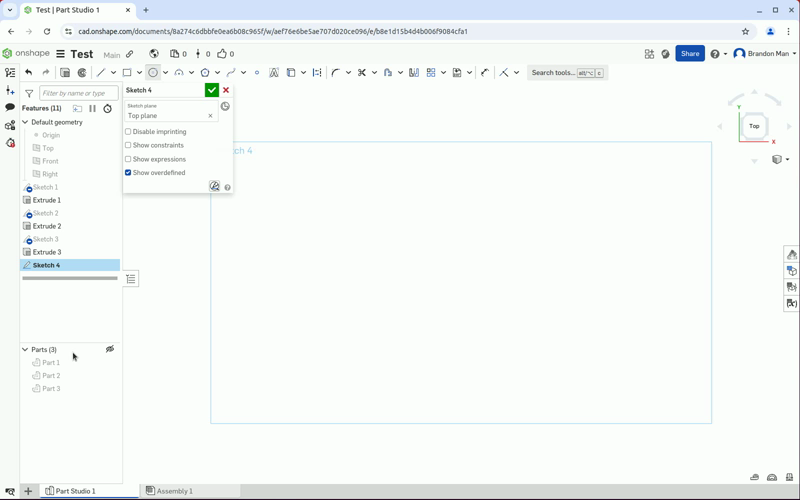
key_down(shift)
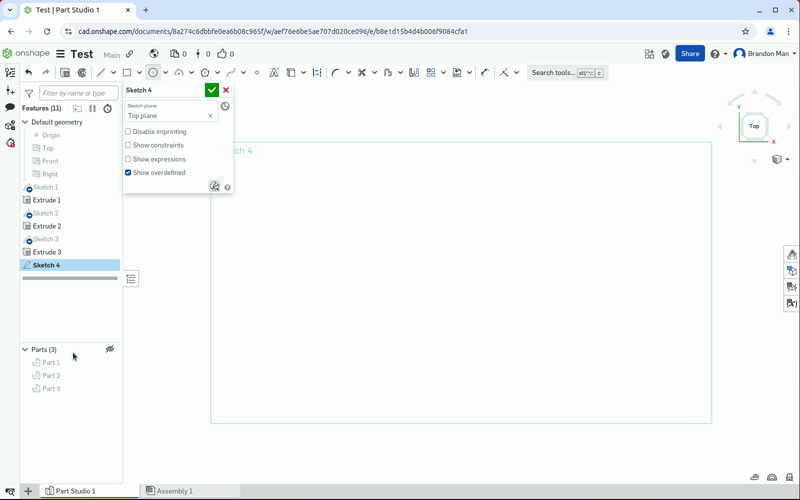
mouse_move(550, 259)
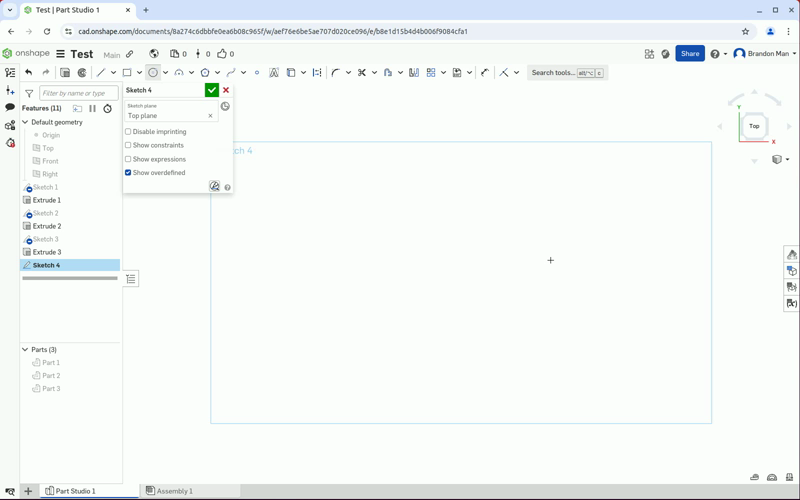
click(550, 259)
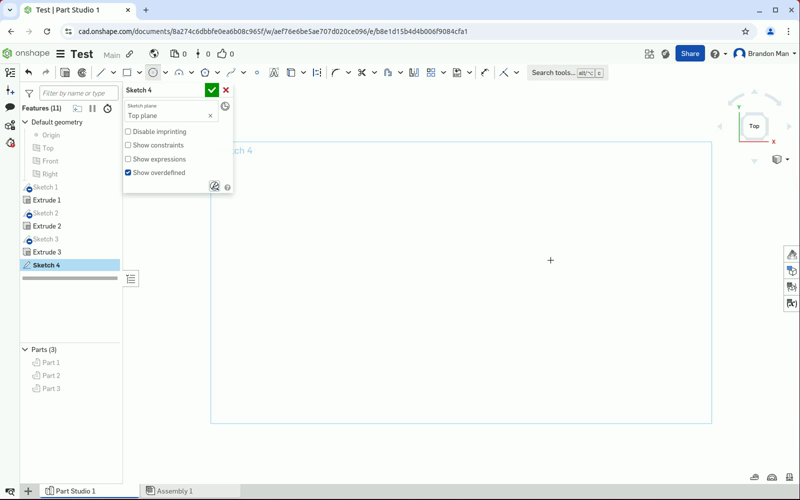
key_up(shift)
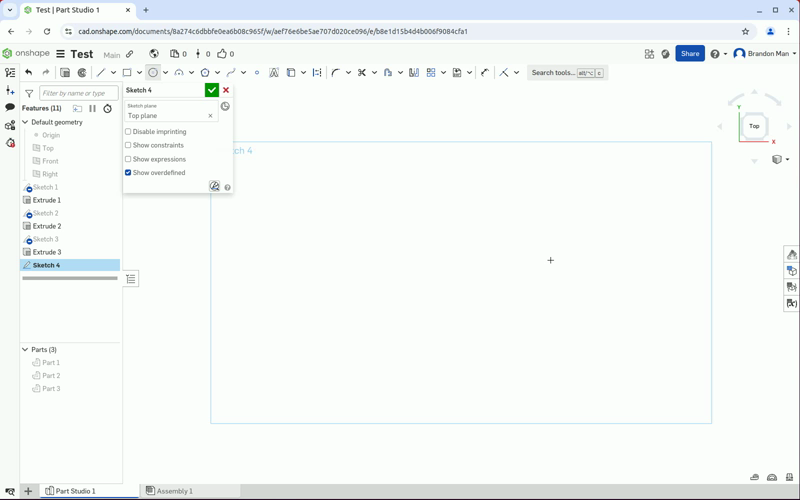
mouse_move(564, 259)
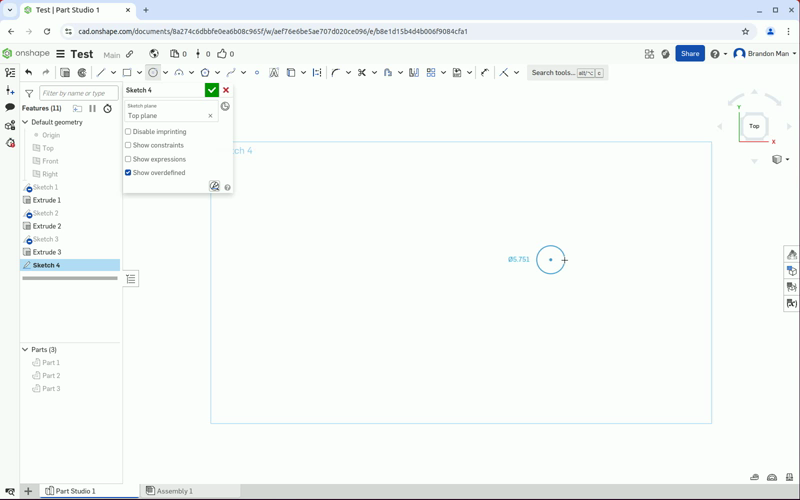
click(564, 259)
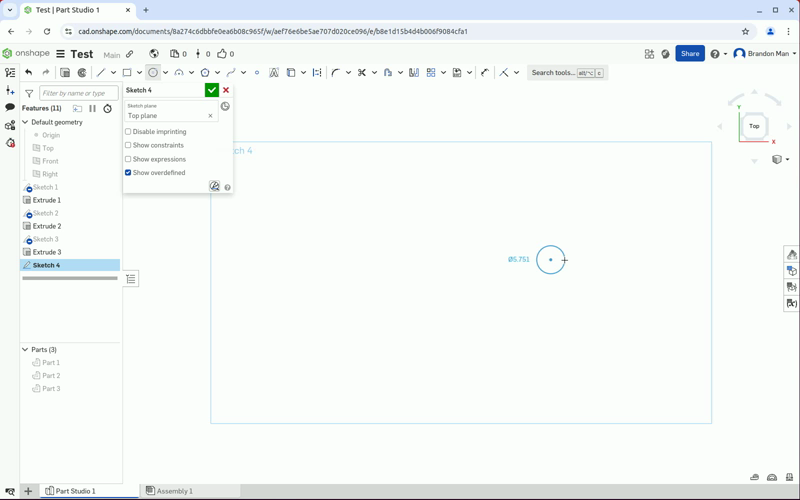
key(esc)
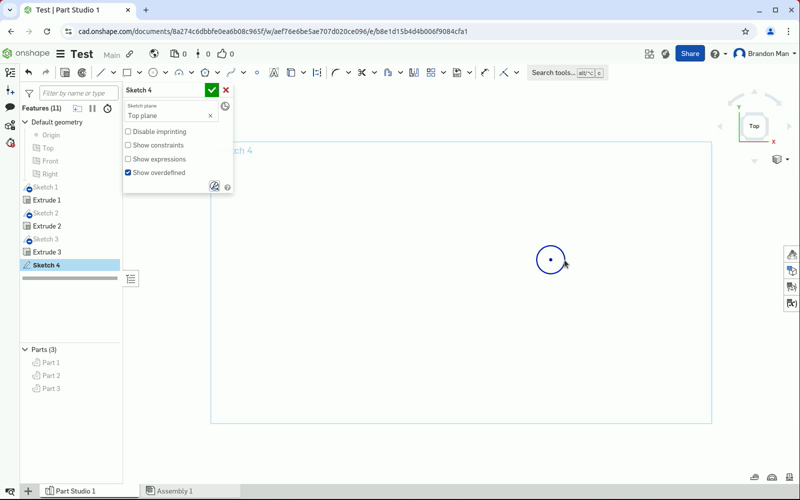
key(c)
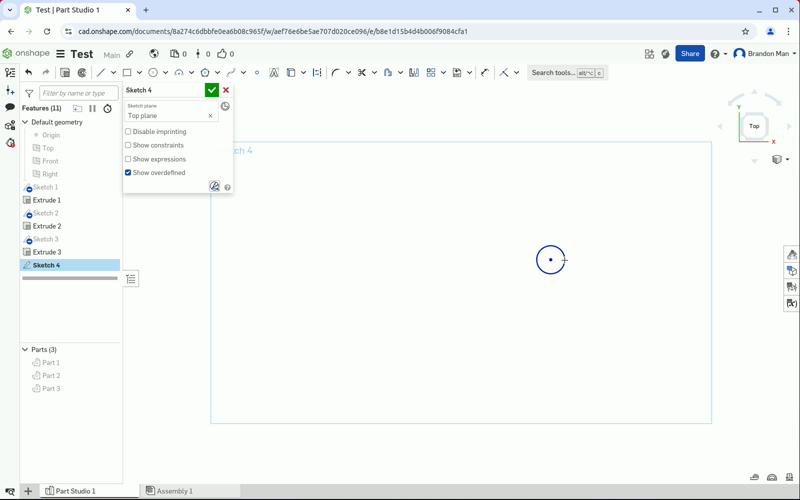
key_down(shift)
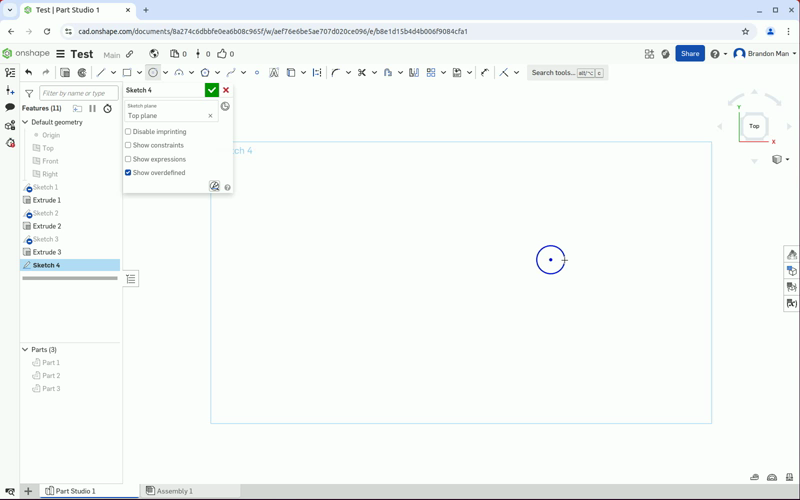
mouse_move(550, 259)
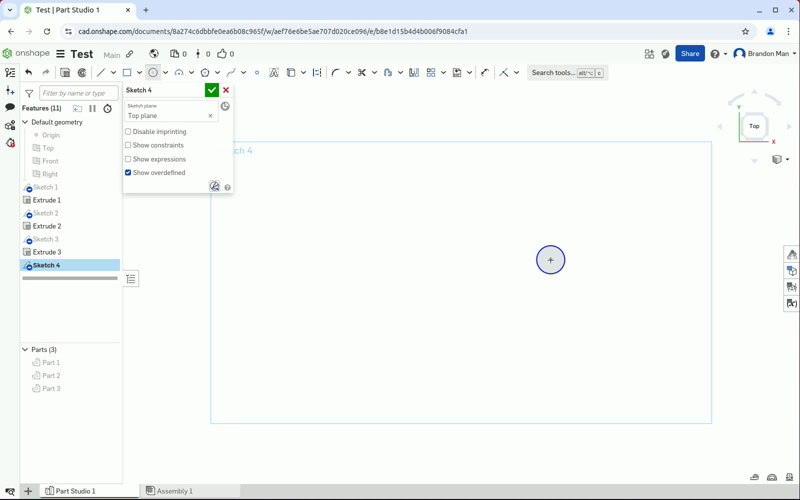
click(550, 259)
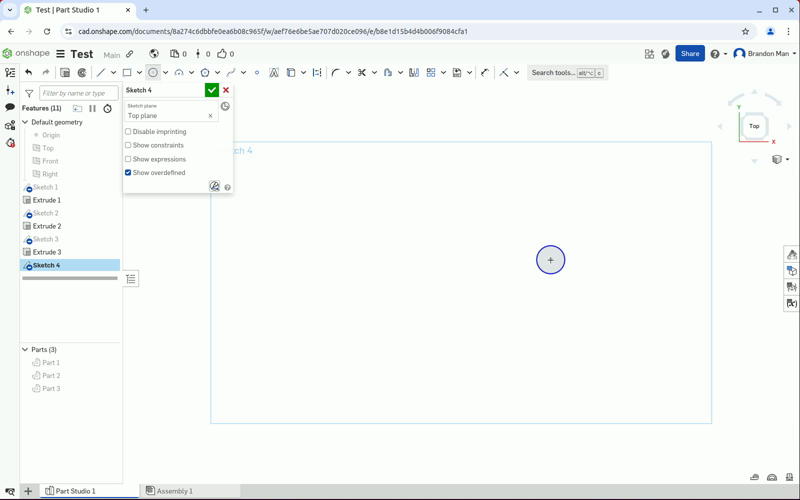
key_up(shift)
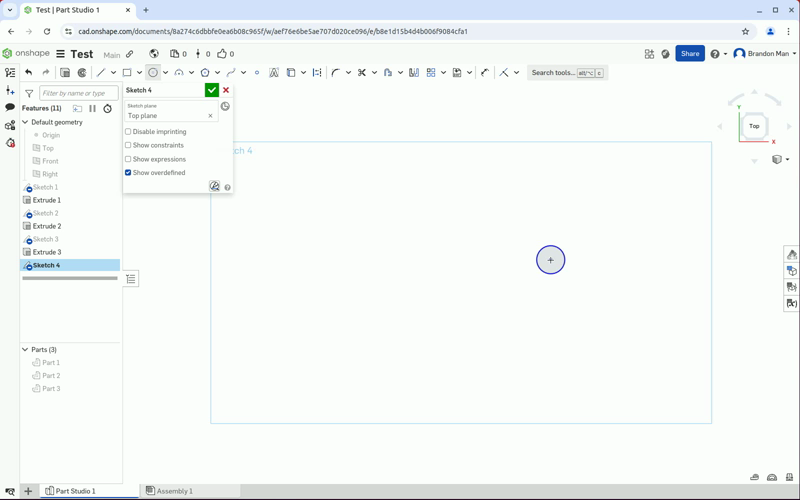
mouse_move(555, 259)
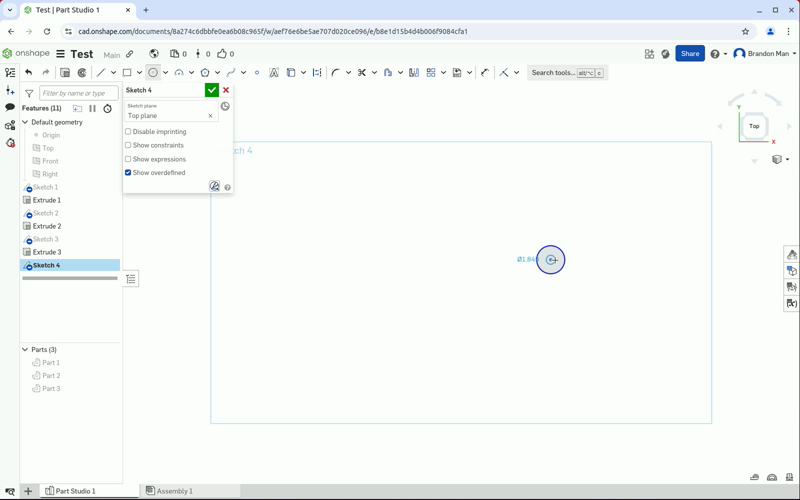
click(555, 259)
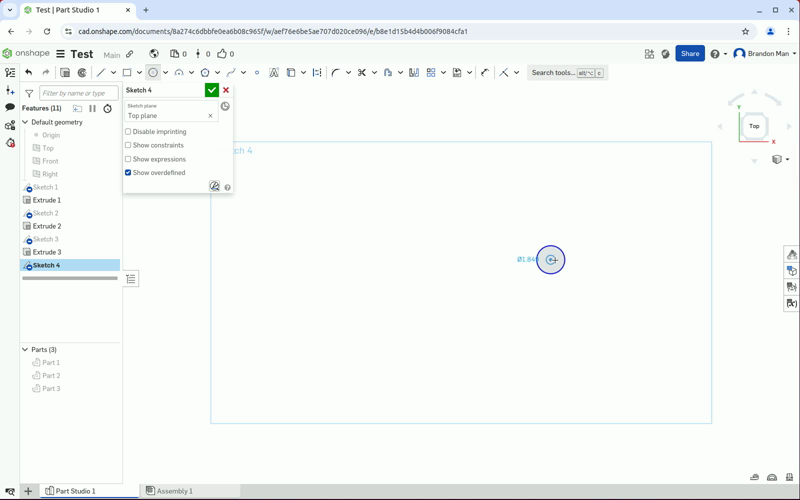
key(esc)
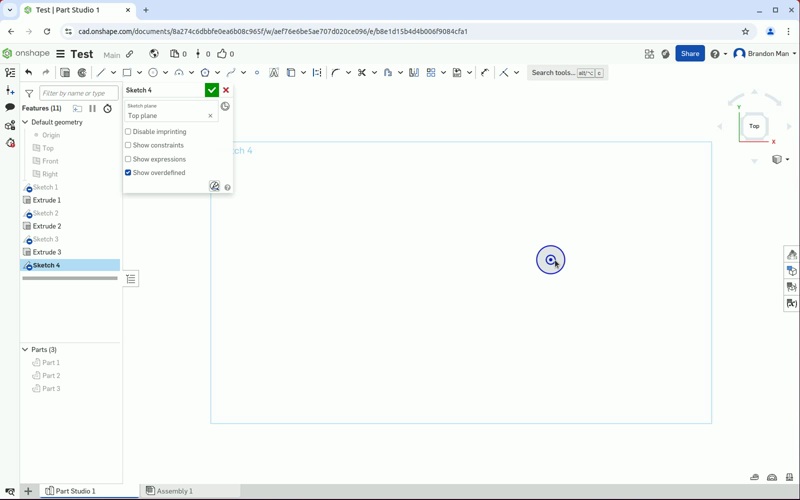
mouse_move(541, 260)
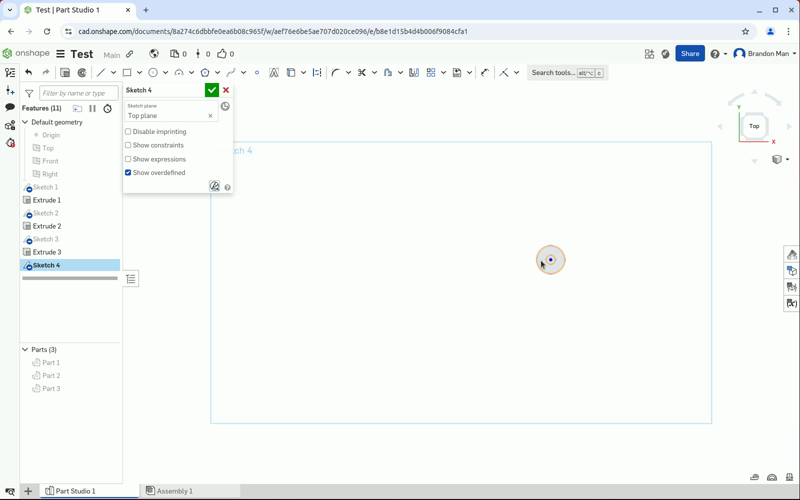
scroll(6)
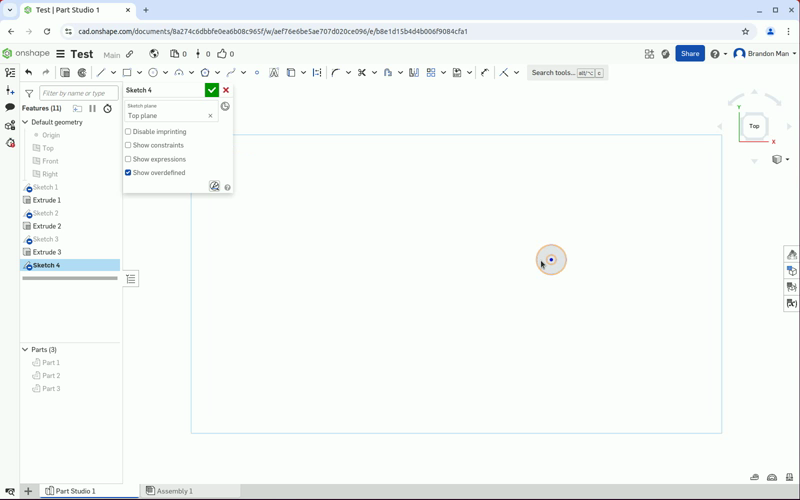
scroll(6)
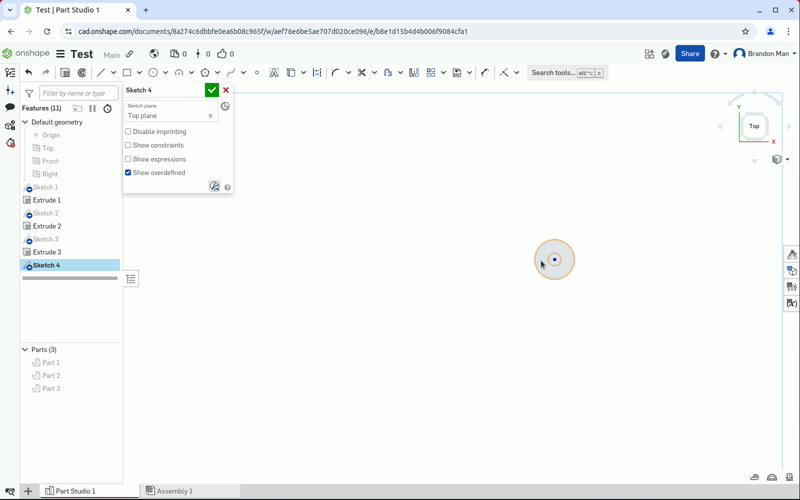
scroll(6)
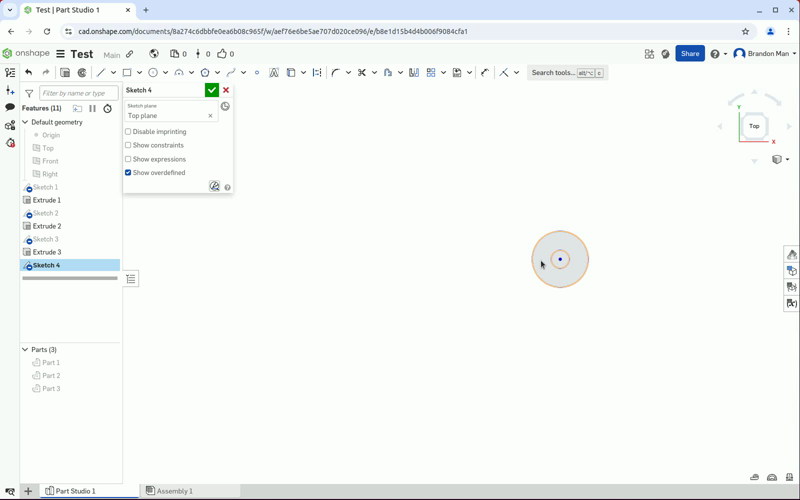
scroll(6)
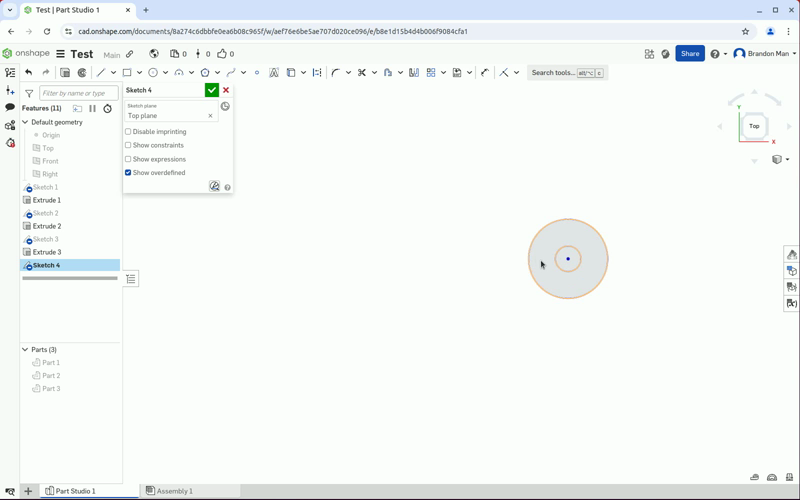
scroll(6)
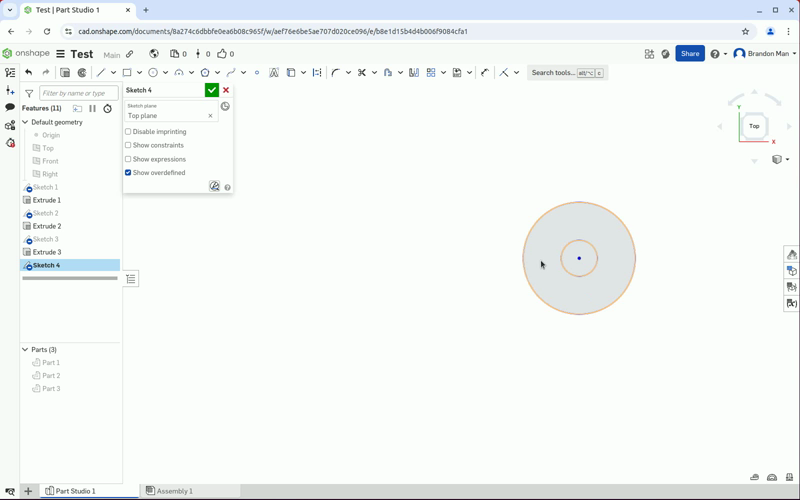
scroll(6)
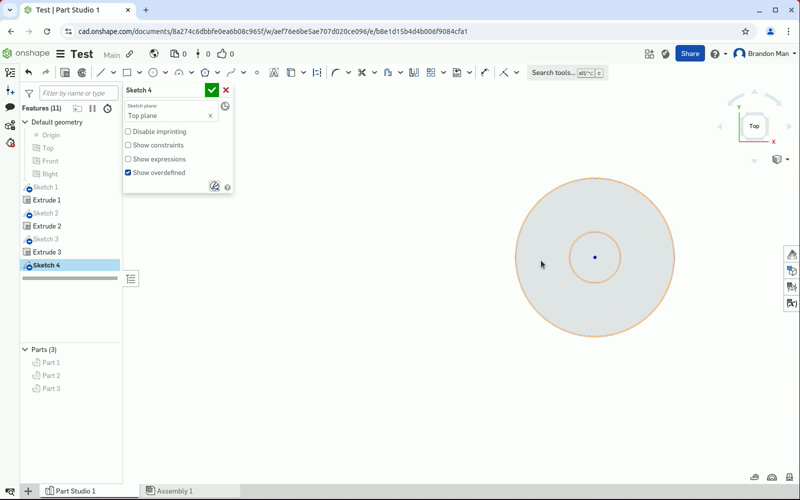
scroll(6)
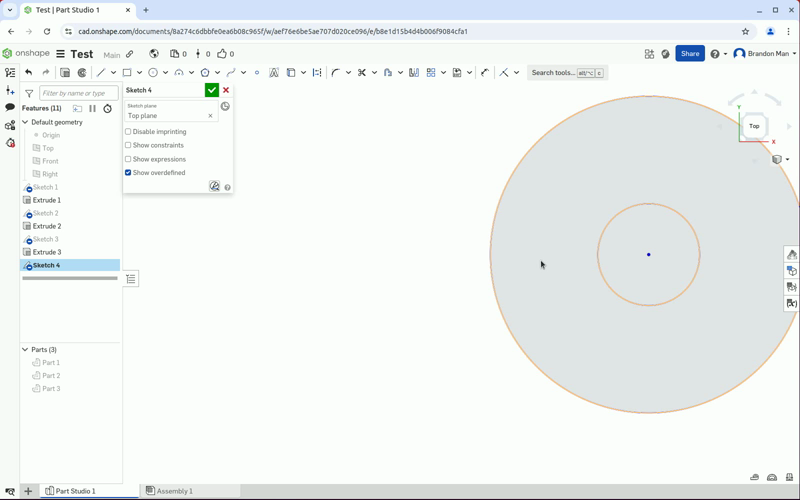
click(541, 260)
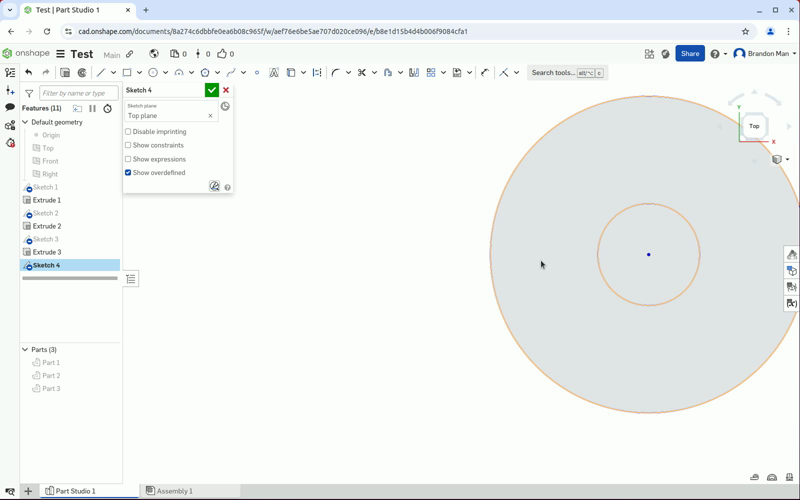
scroll(-6)
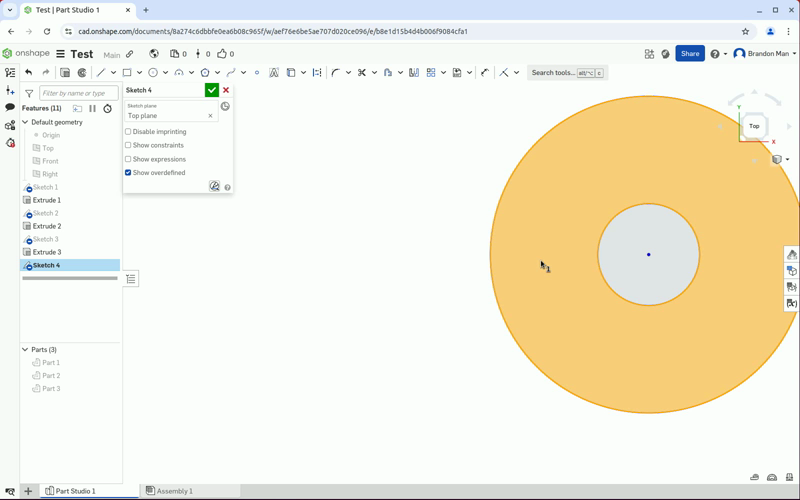
scroll(-6)
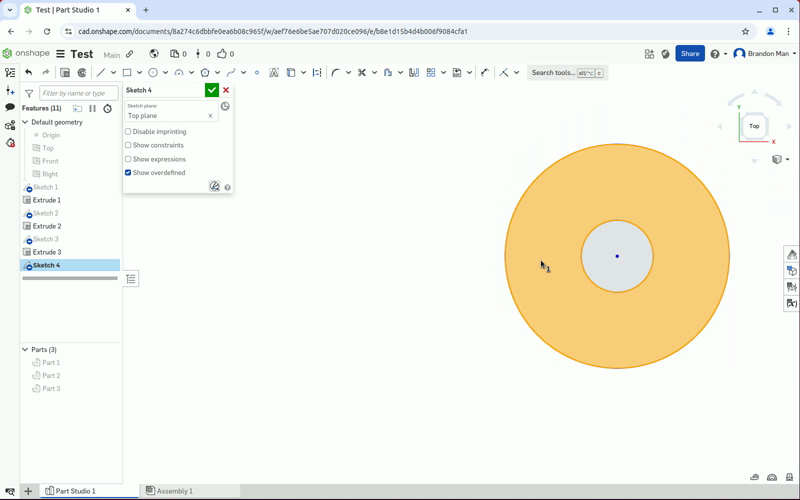
scroll(-6)
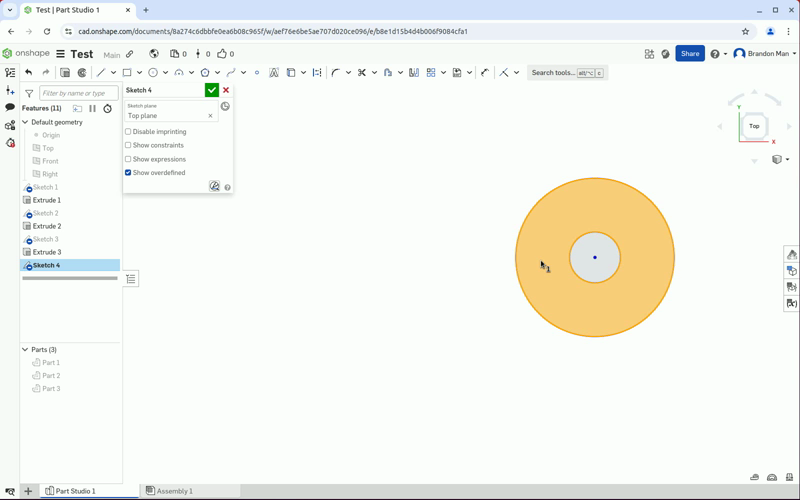
scroll(-6)
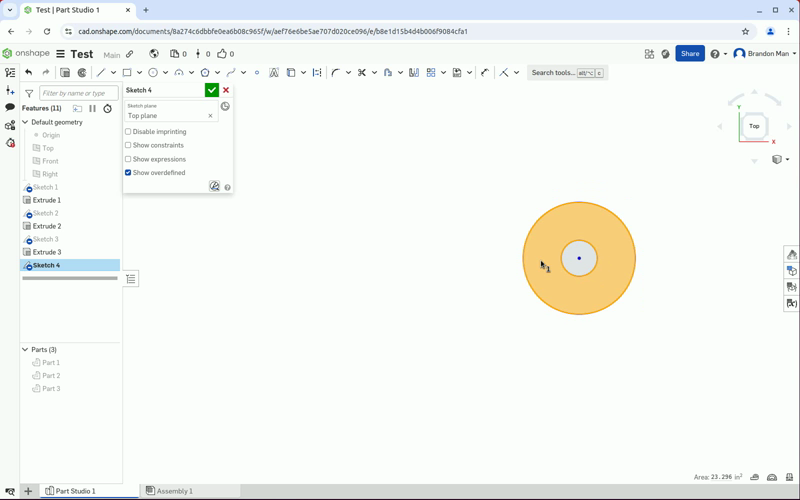
scroll(-6)
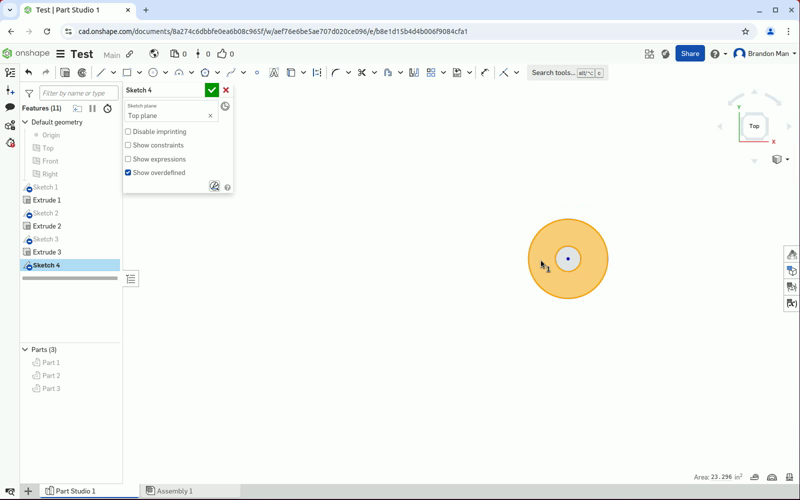
scroll(-6)
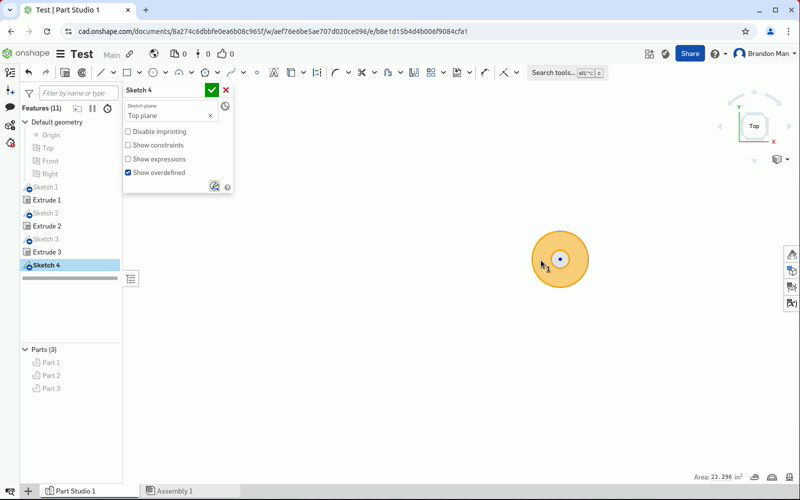
scroll(-6)
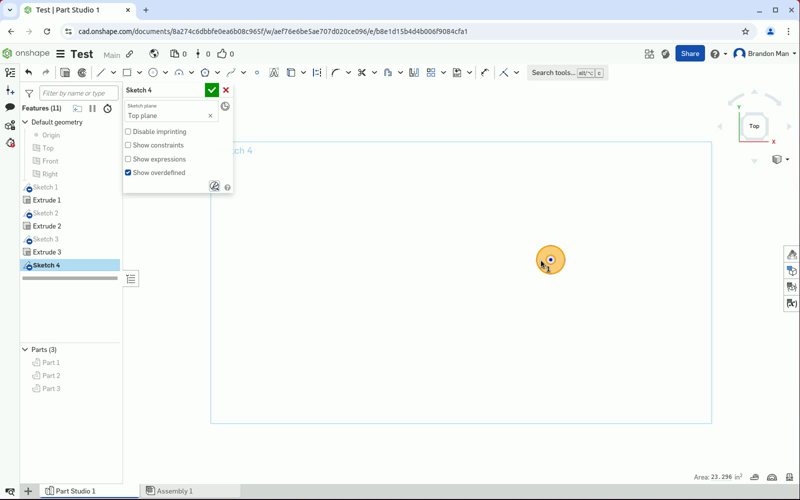
mouse_move(73, 352)
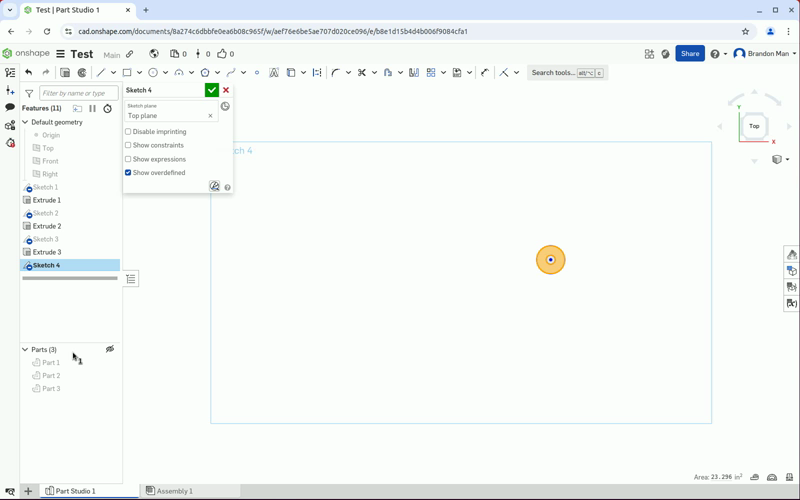
key(shift+y)
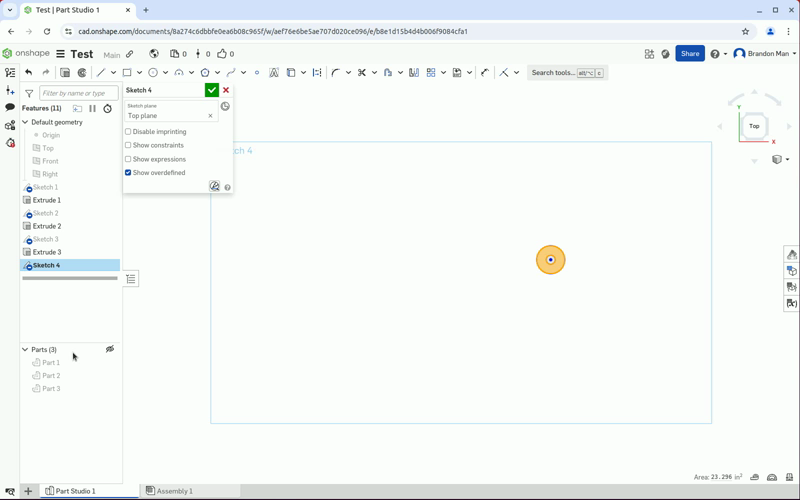
key(shift+e)
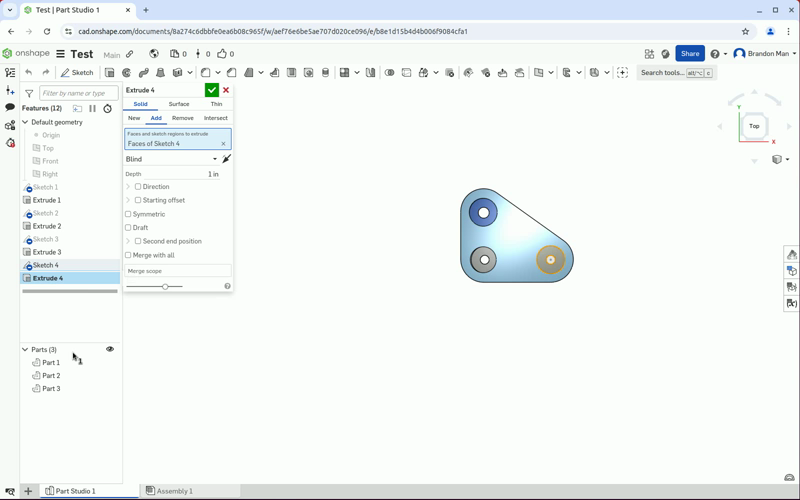
mouse_move(143, 106)
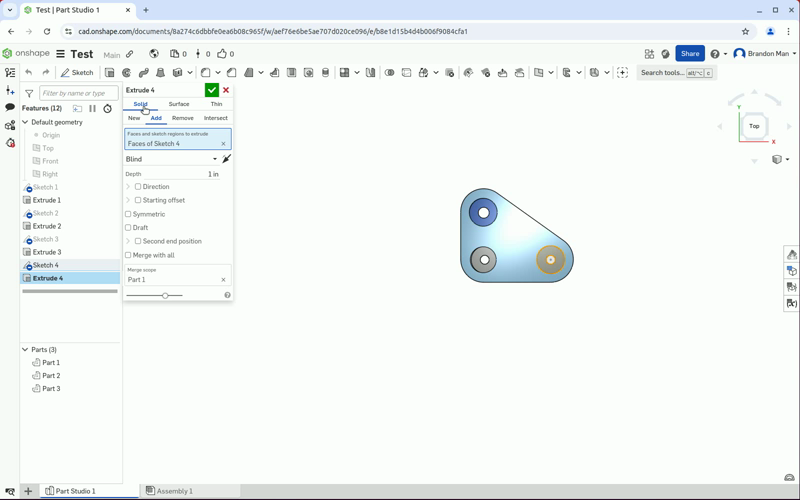
click(143, 106)
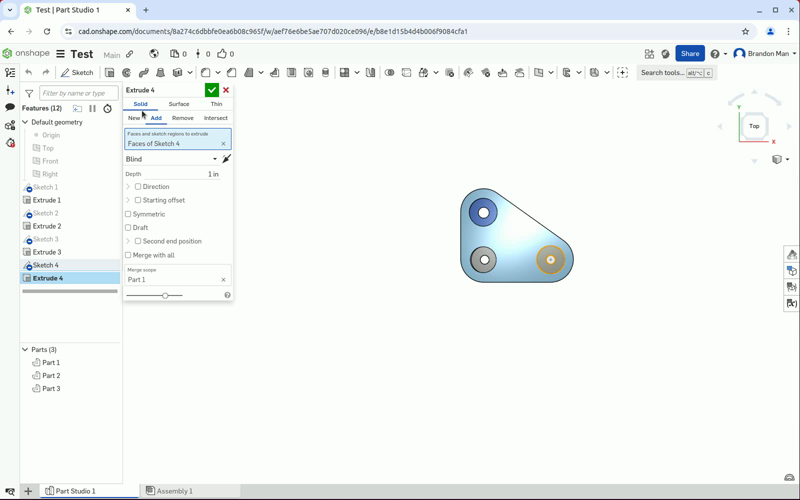
mouse_move(137, 120)
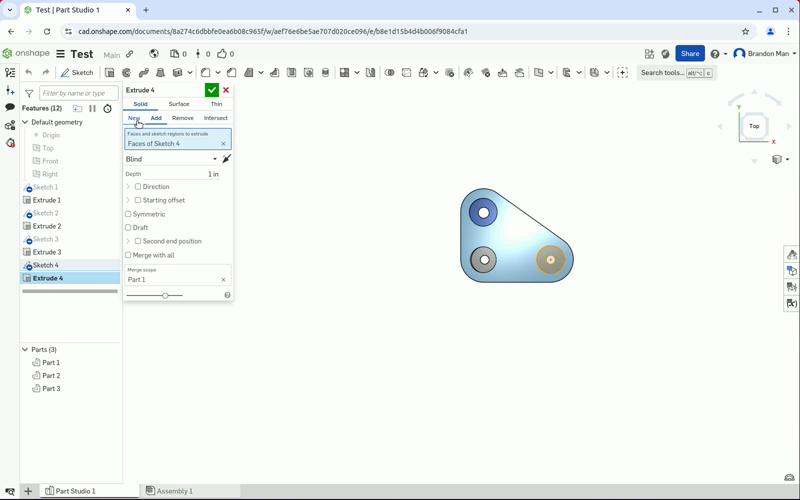
click(137, 120)
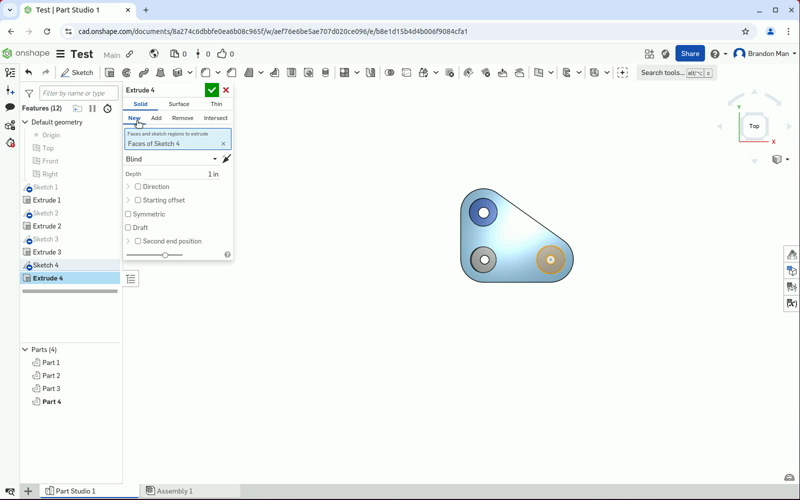
key(tab, 4)
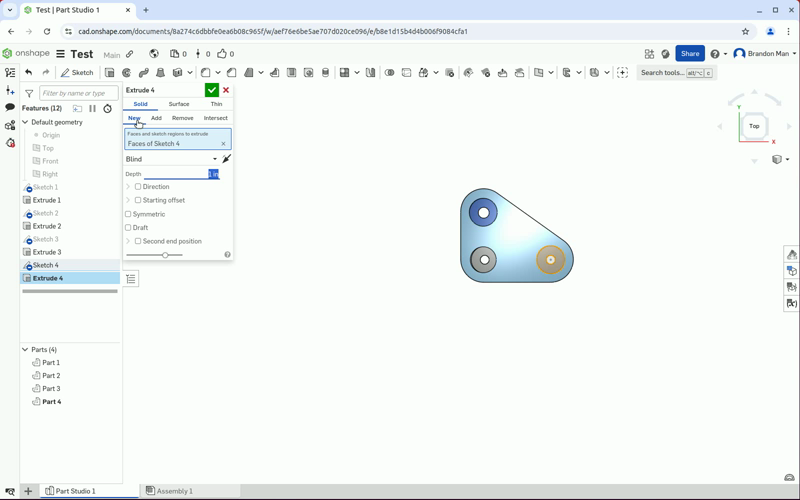
text(2.889)
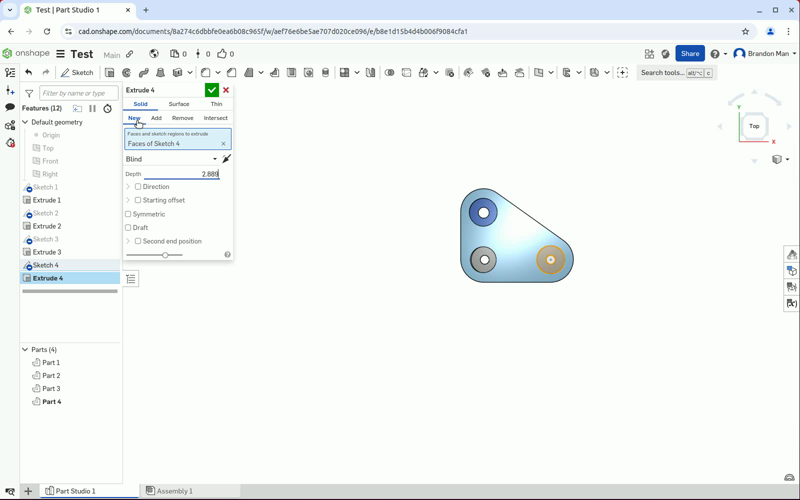
key(enter)
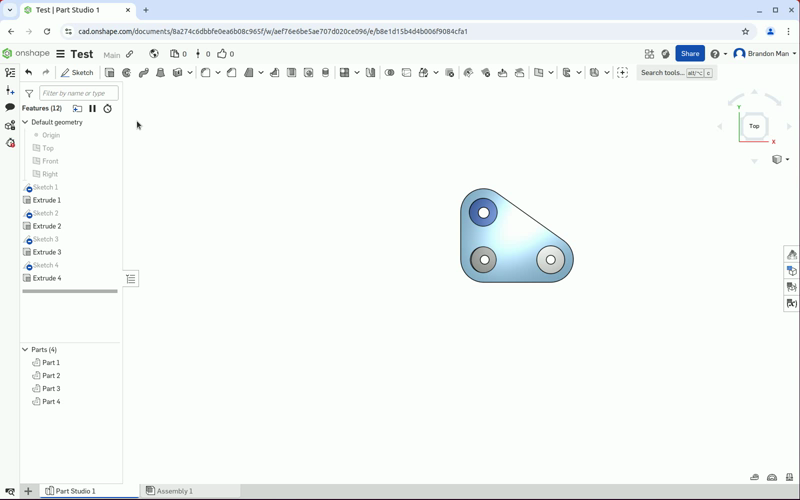
key(shift+h)
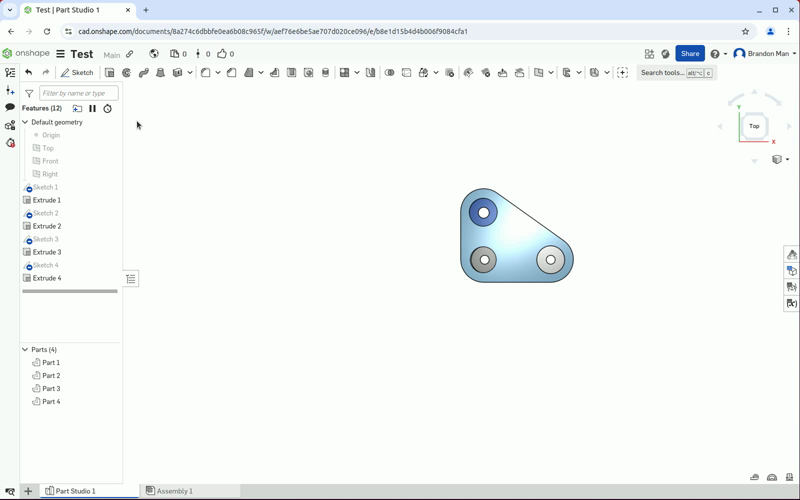
key(shift+h)
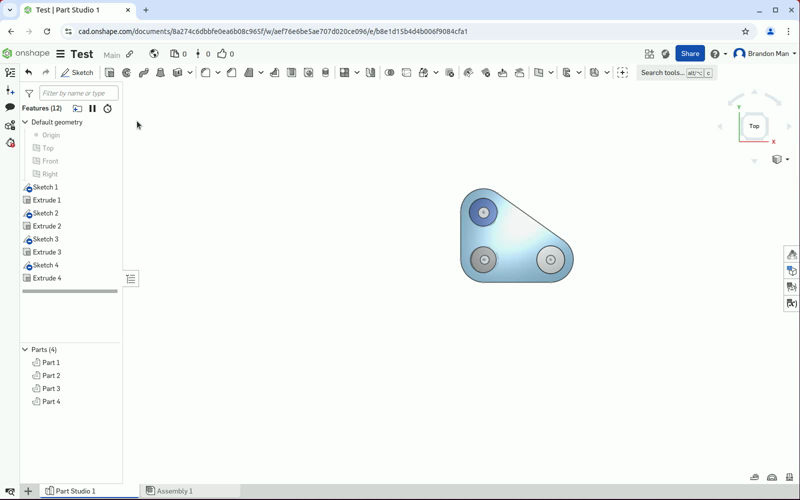
key(shift+7)
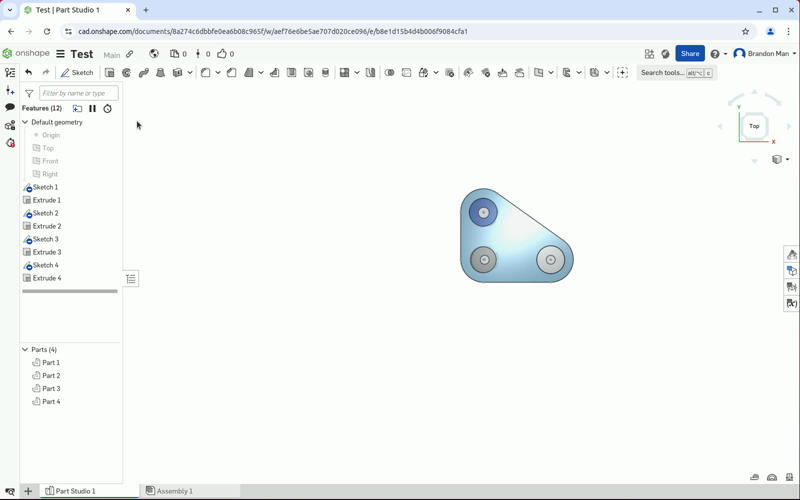
key(up, 3)
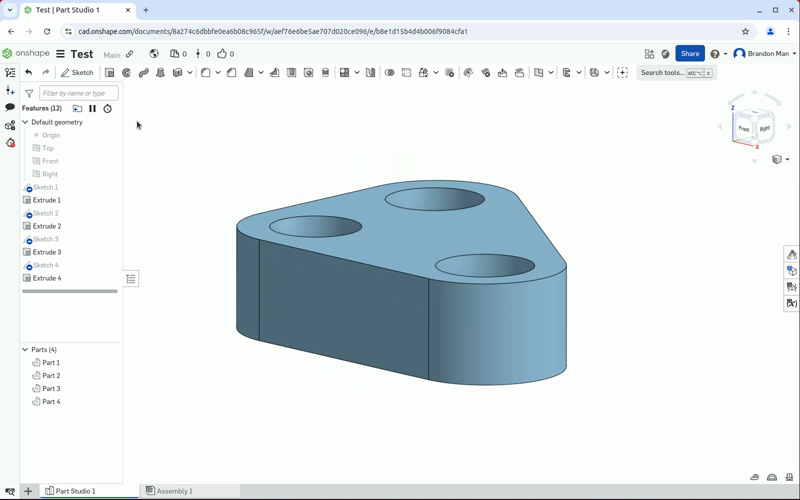
key(left, 3)
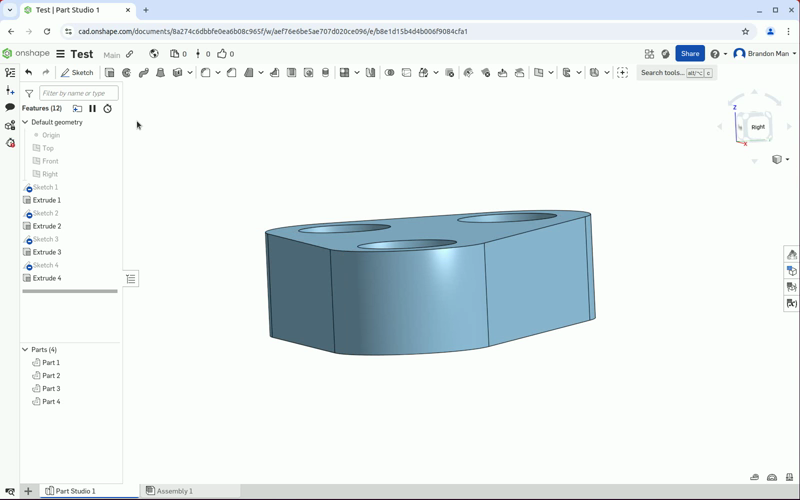
key(right, 3)
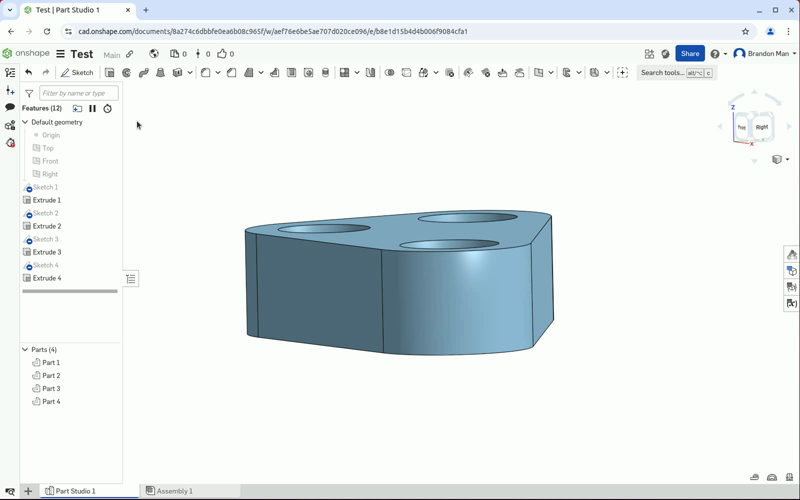
key(down, 3)
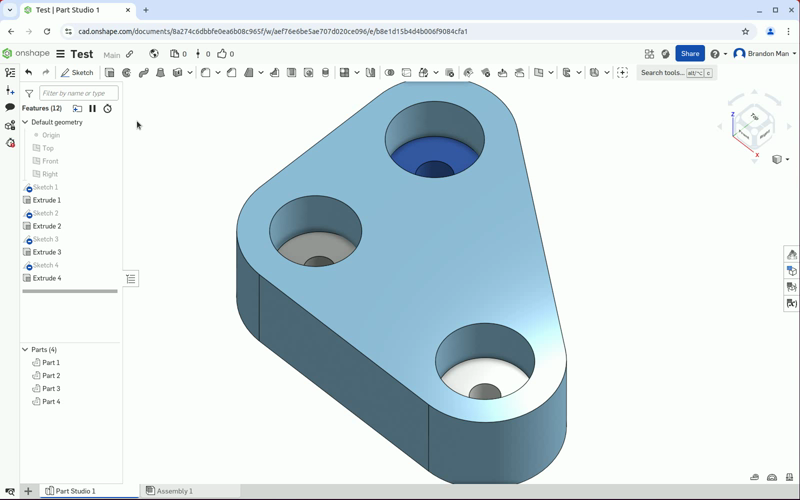
mouse_move(73, 189)
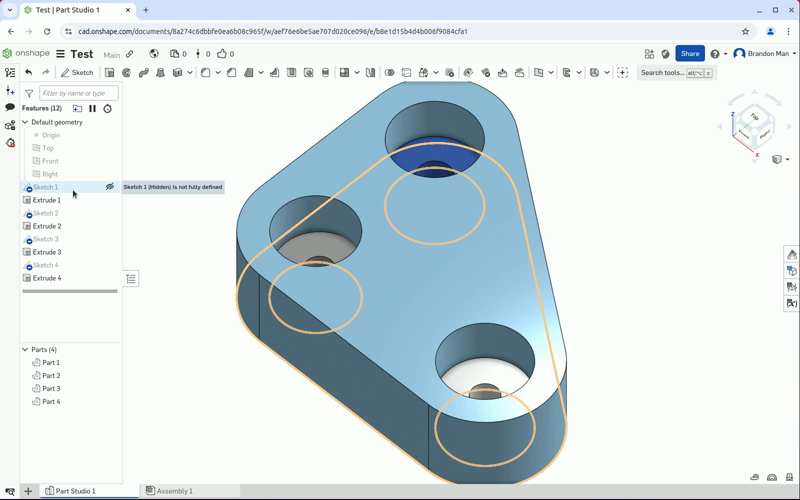
click(73, 189)